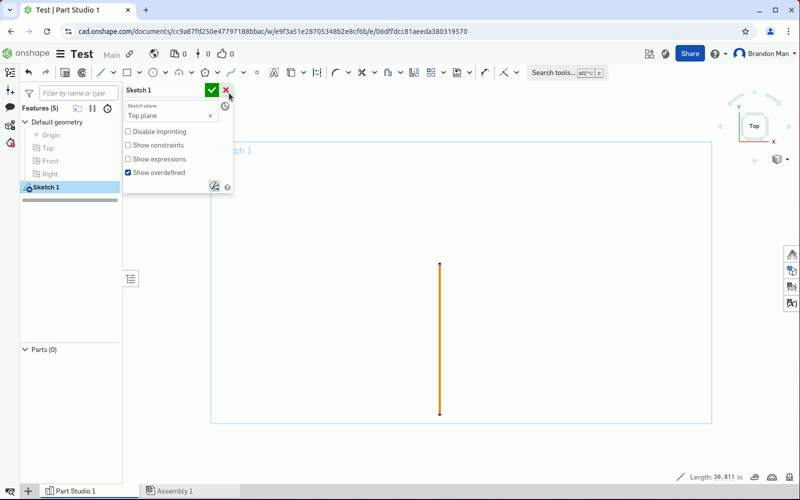
key(shift+h)
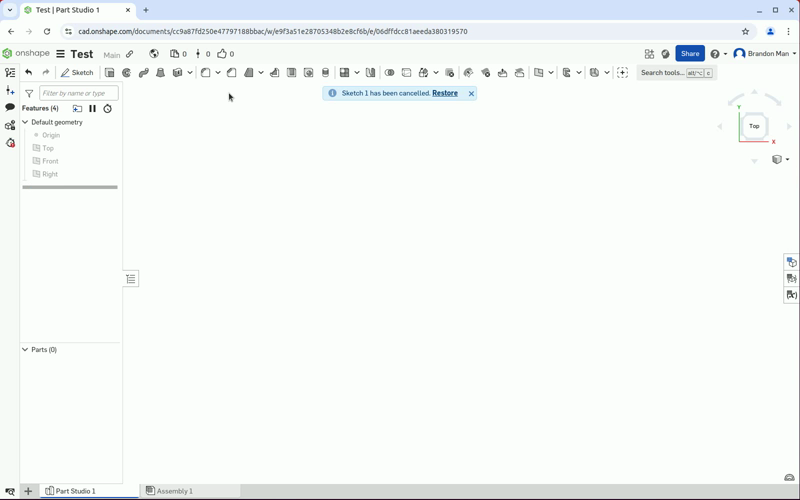
mouse_move(73, 352)
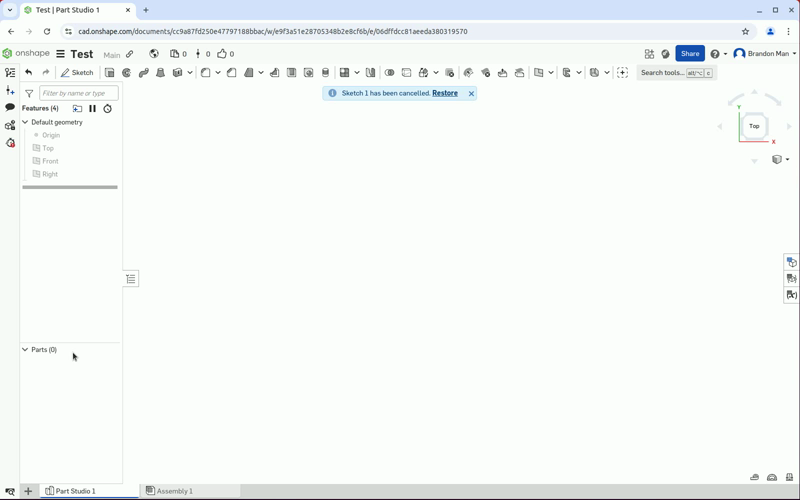
key(y)
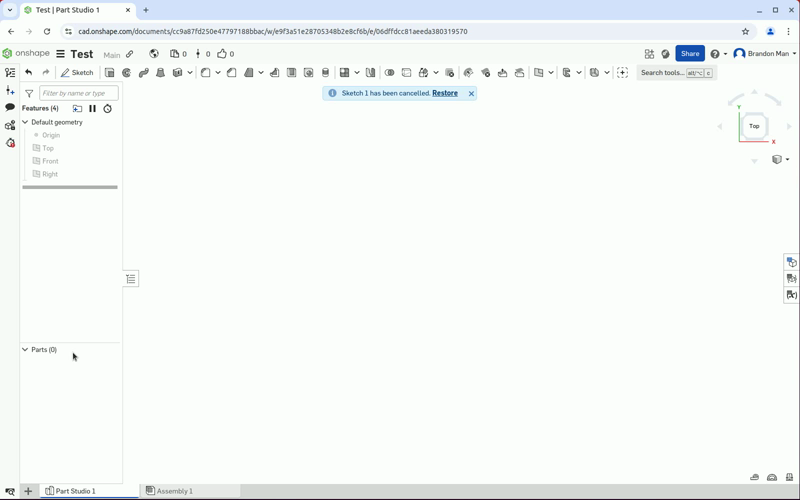
key(shift+p)
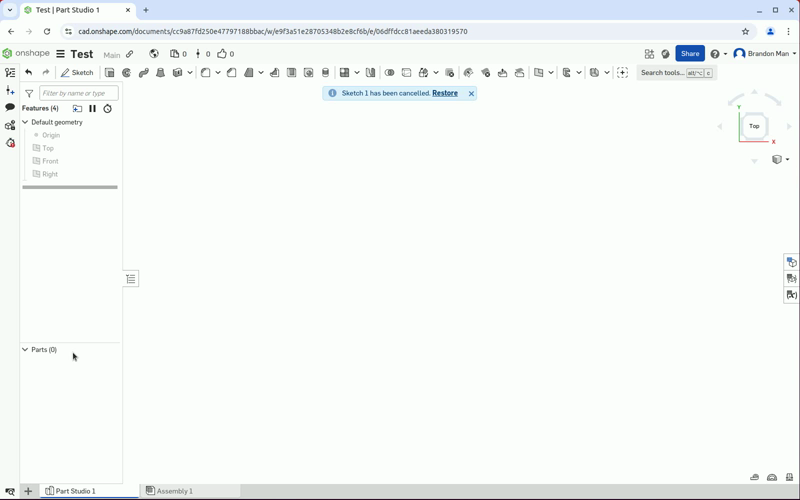
key(space)
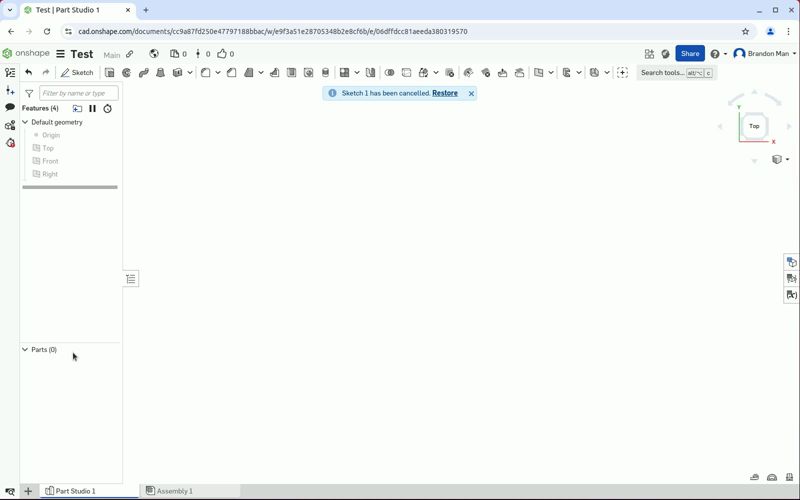
key_down(shift)
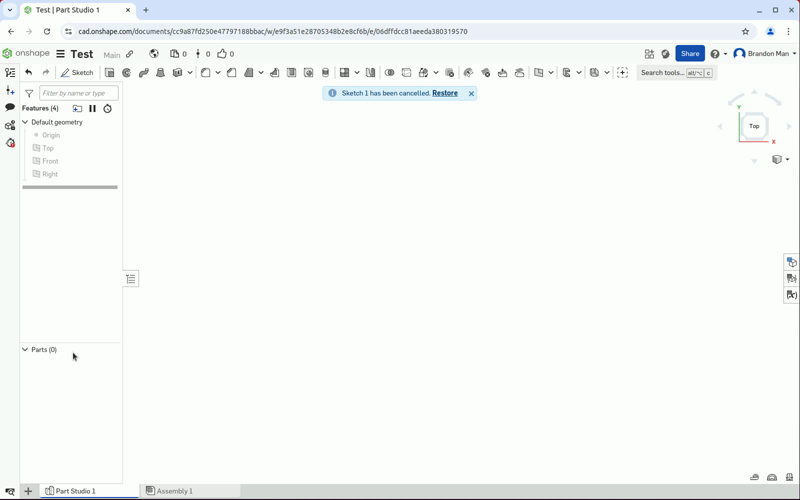
key(up)
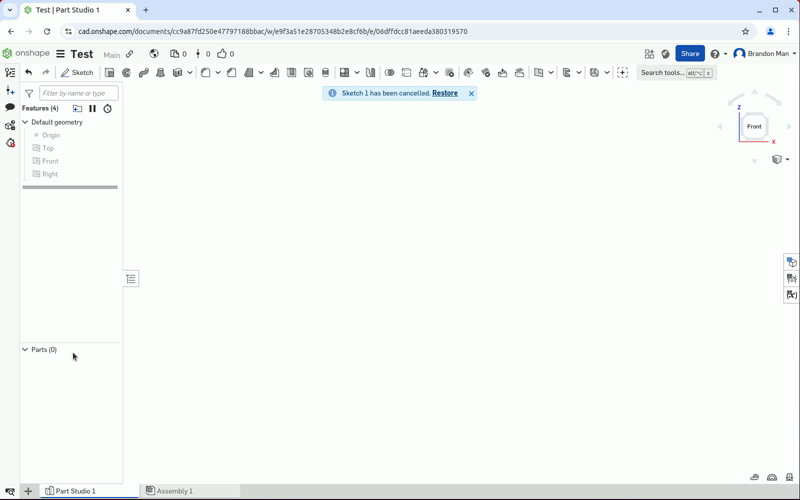
key_up(shift)
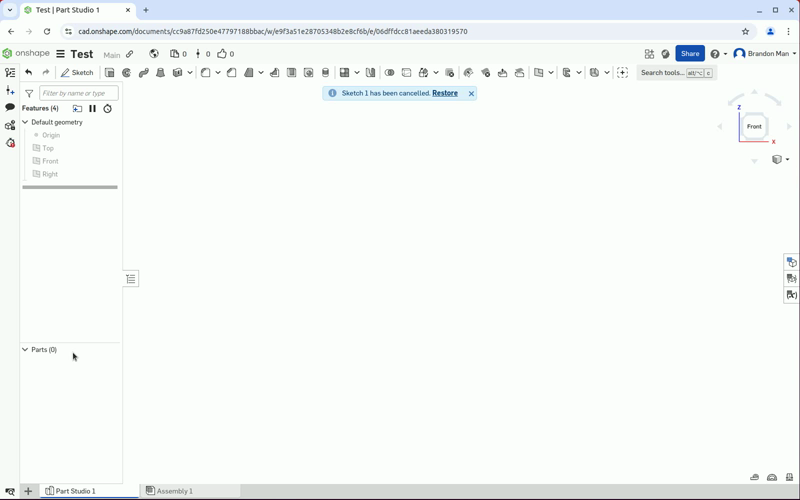
mouse_move(73, 352)
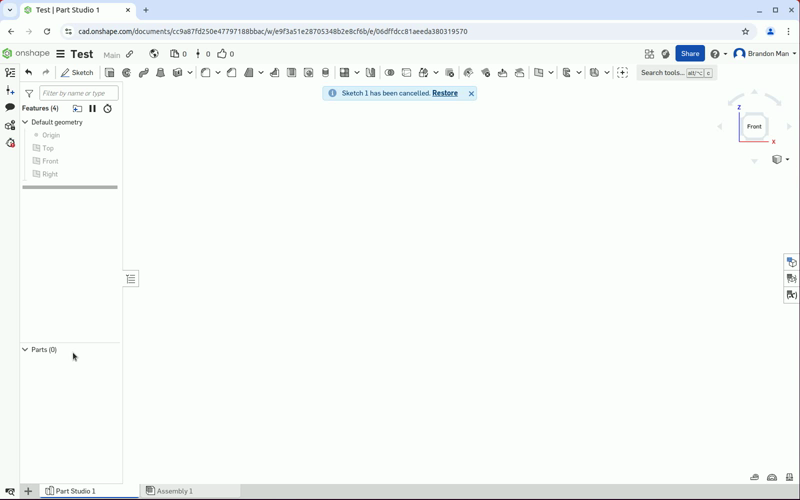
key(shift+y)
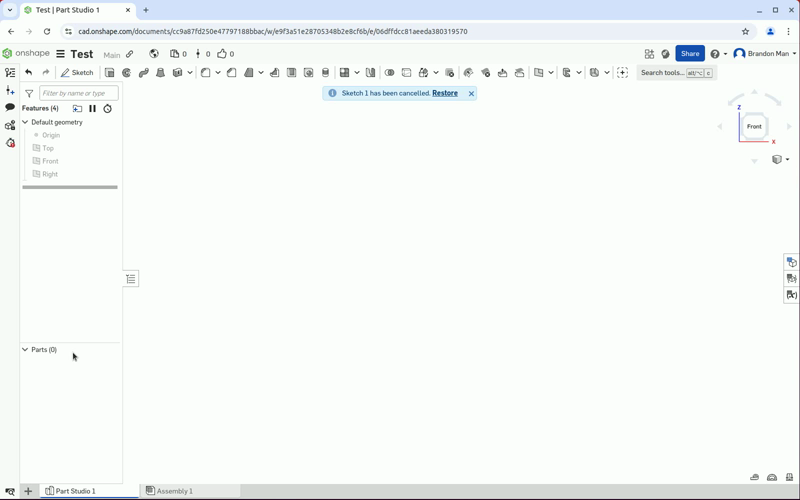
key(shift+s)
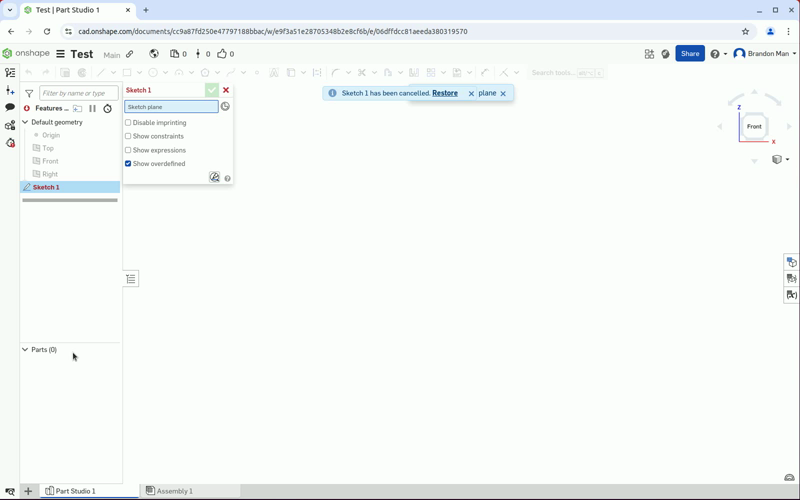
mouse_move(73, 163)
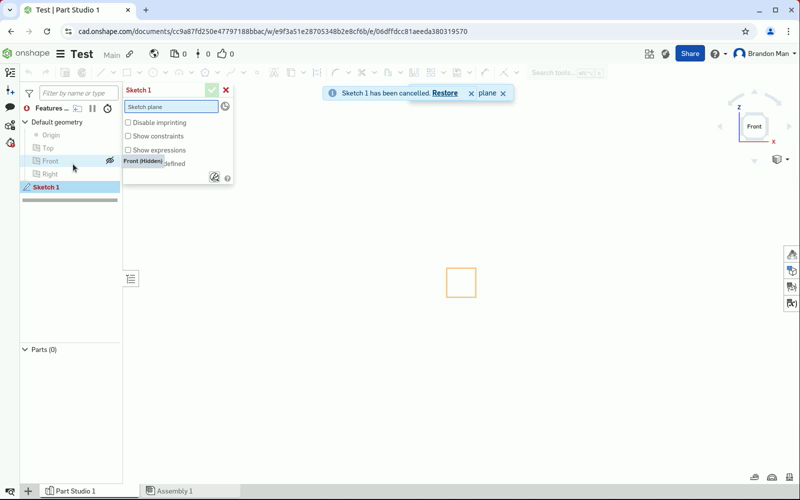
click(73, 163)
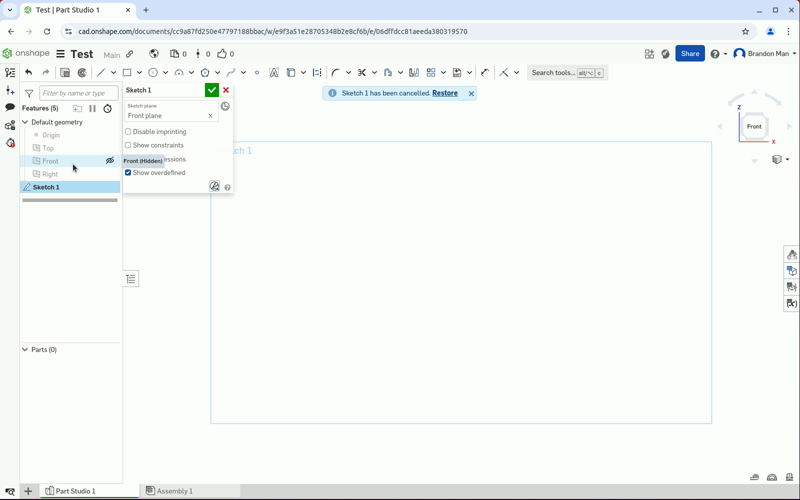
mouse_move(73, 352)
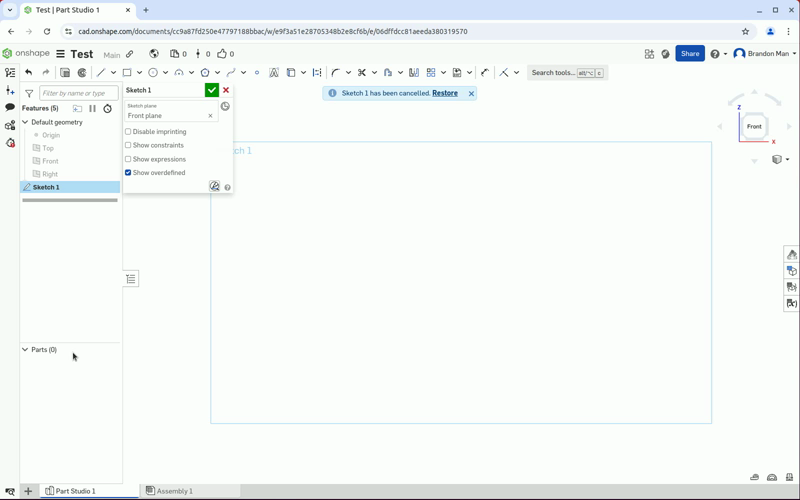
key(y)
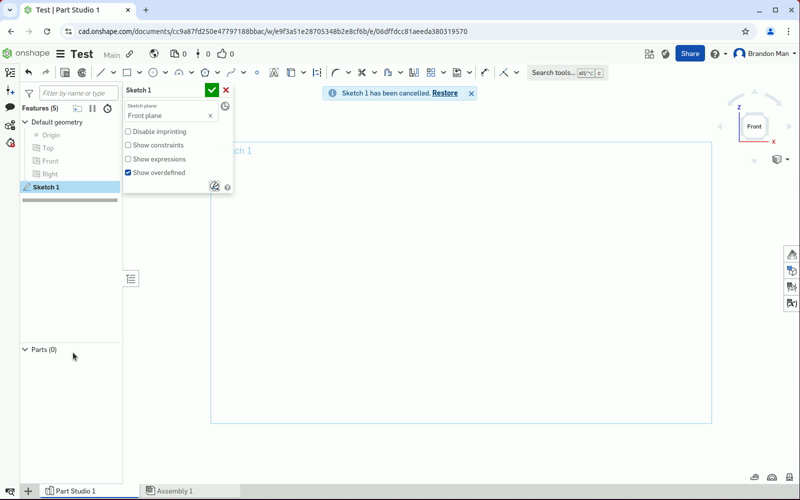
key(c)
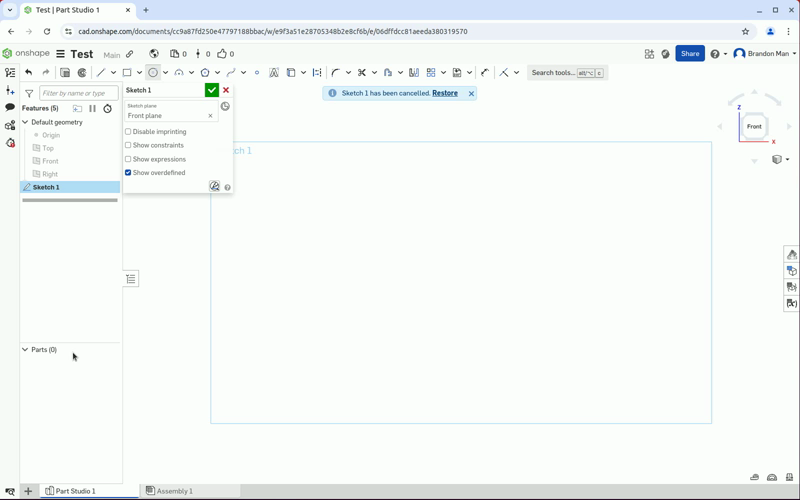
key_down(shift)
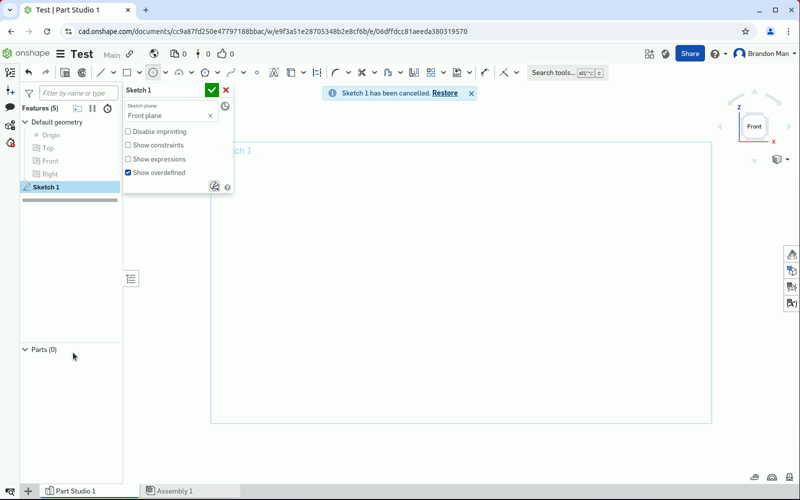
mouse_move(384, 312)
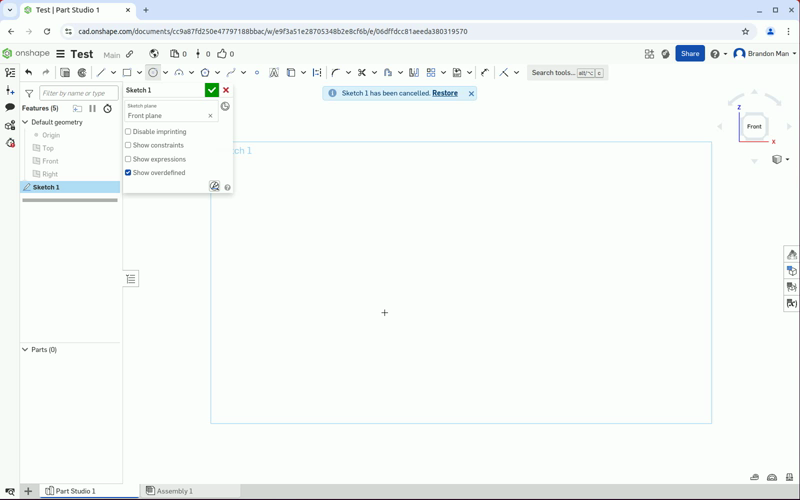
click(384, 312)
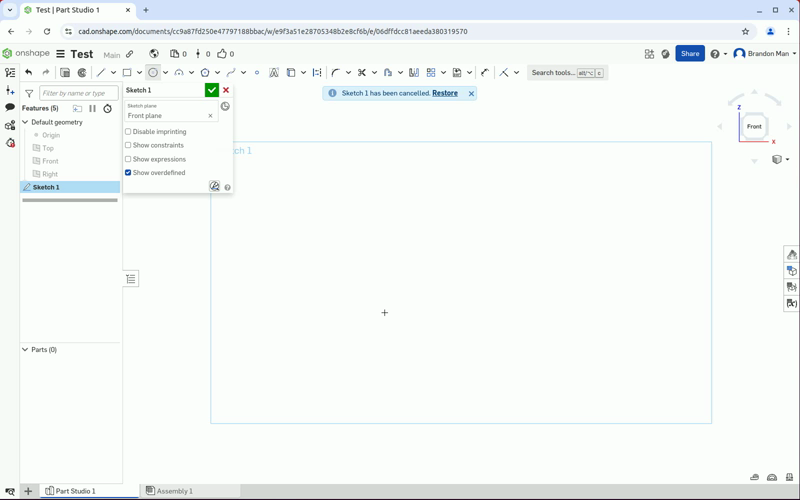
key_up(shift)
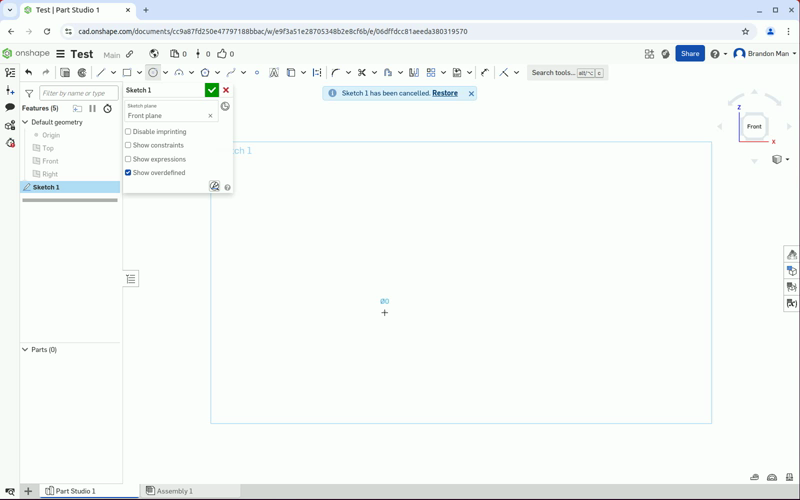
mouse_move(398, 312)
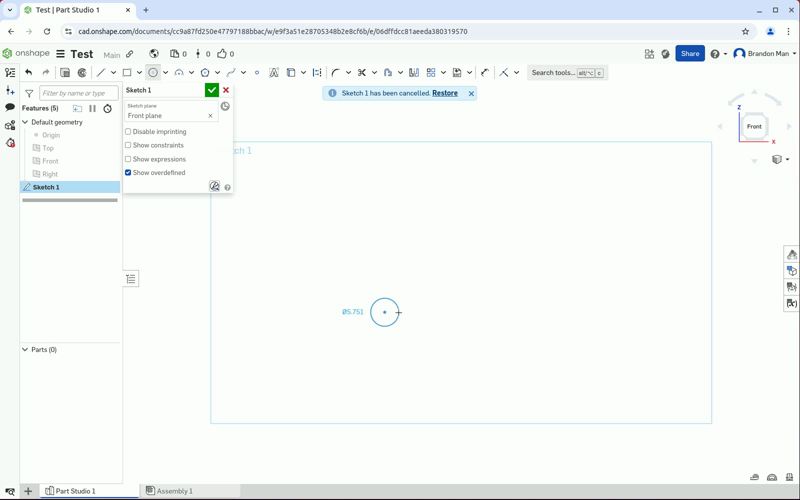
click(398, 312)
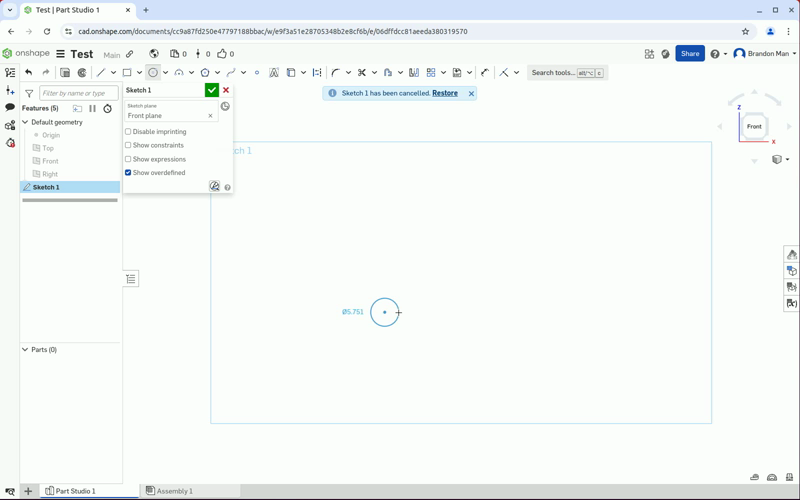
key(esc)
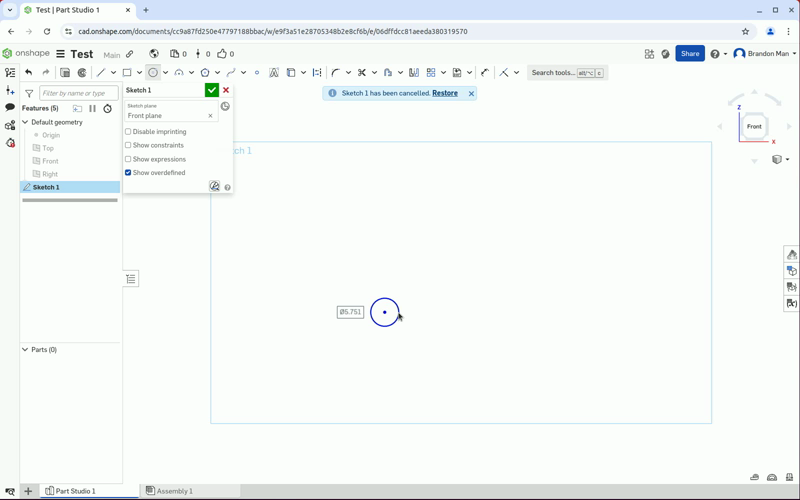
mouse_move(385, 307)
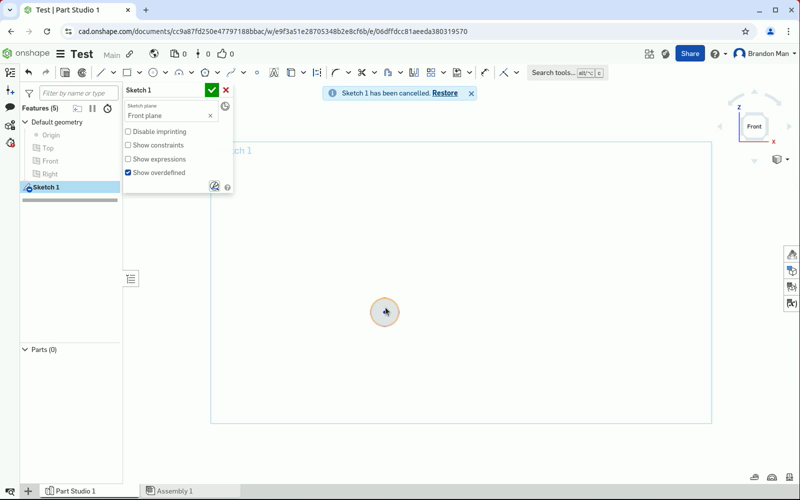
scroll(6)
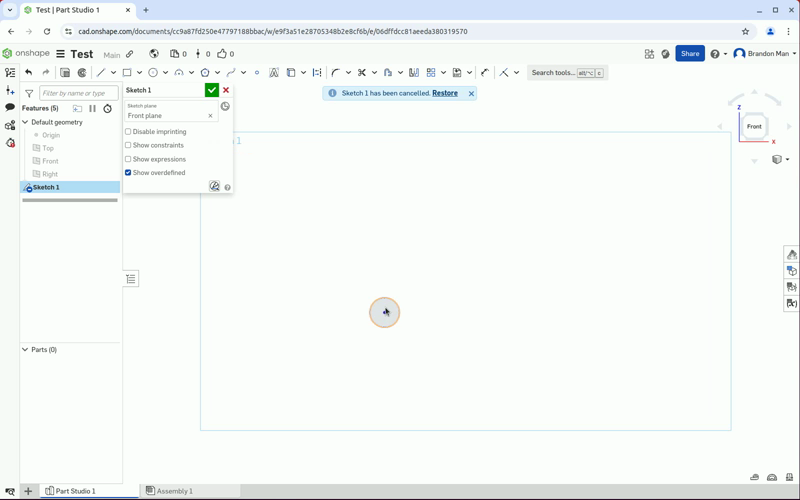
scroll(6)
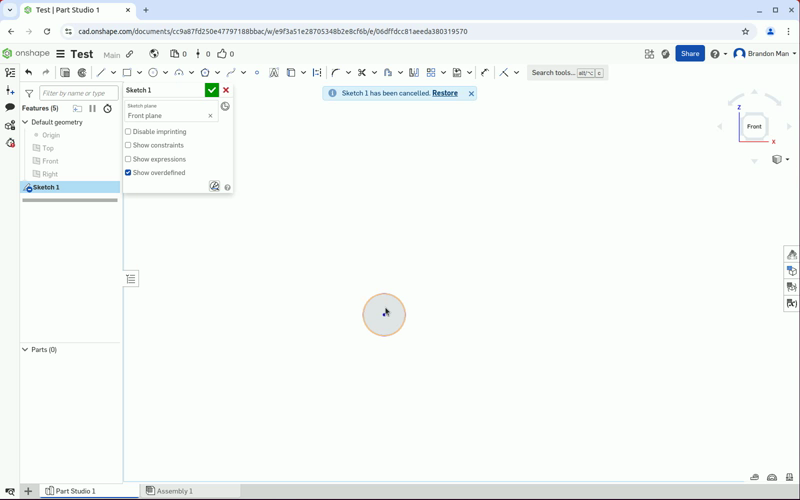
scroll(6)
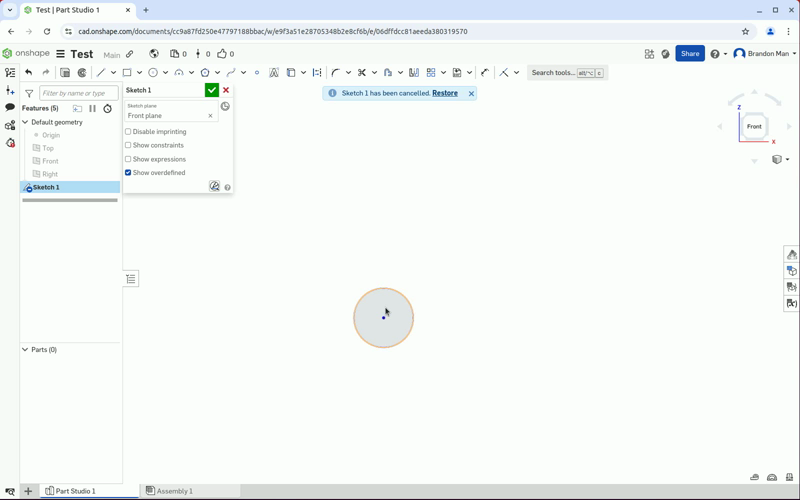
scroll(6)
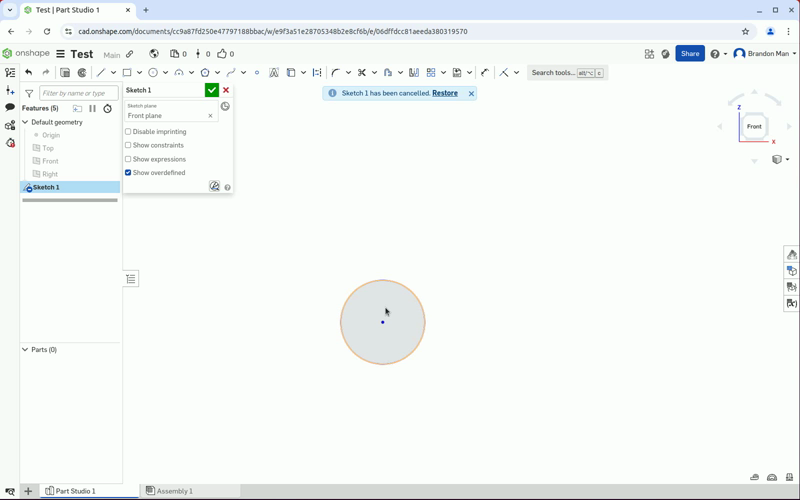
scroll(6)
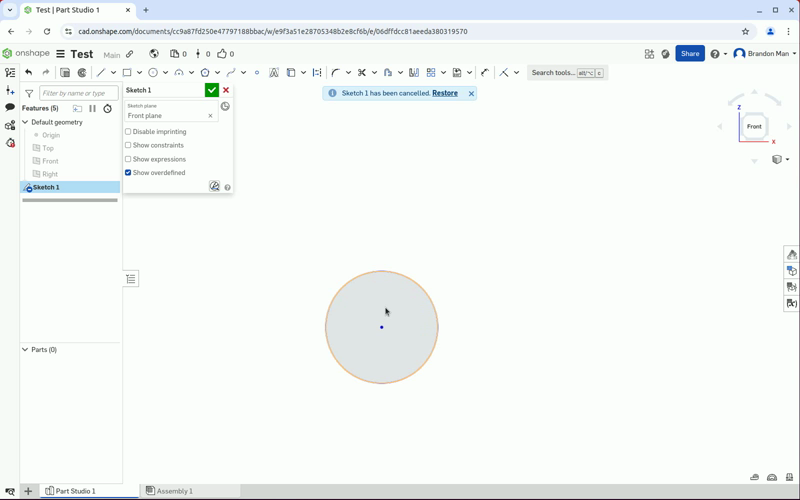
scroll(6)
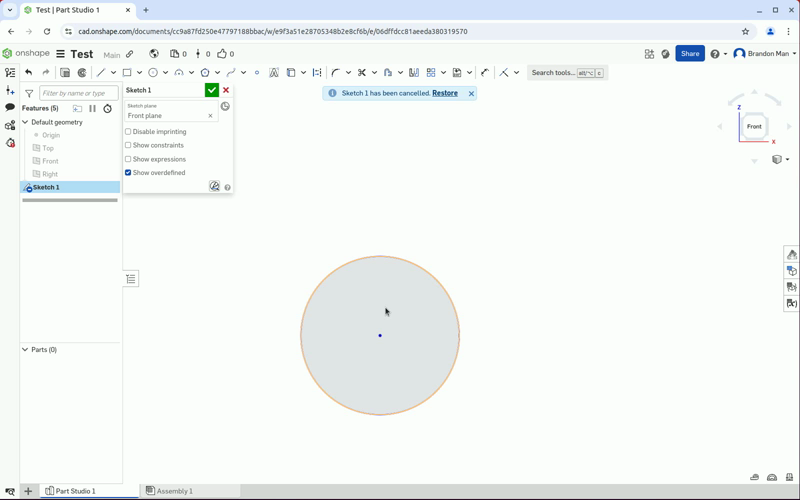
scroll(6)
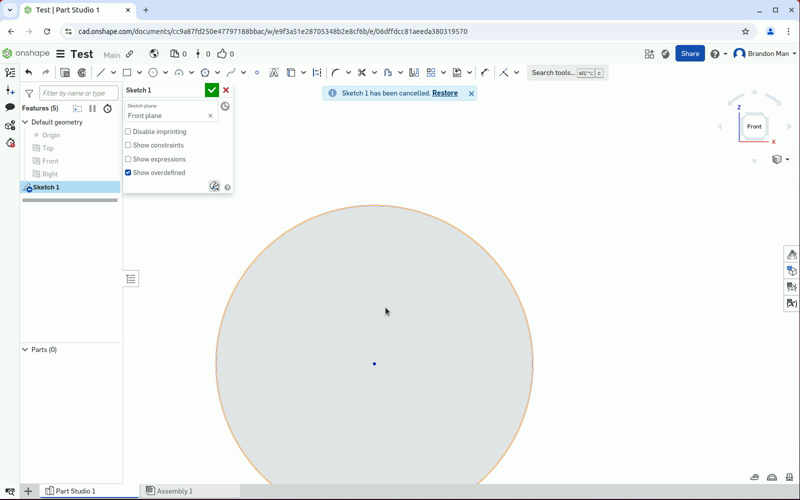
click(385, 307)
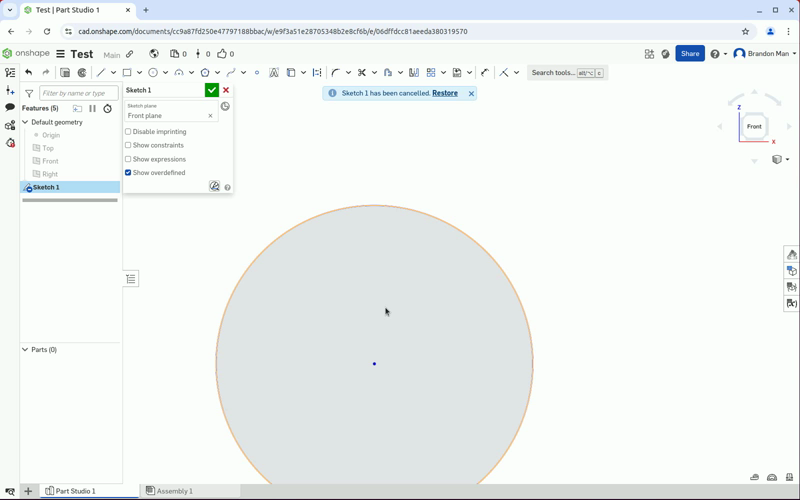
scroll(-6)
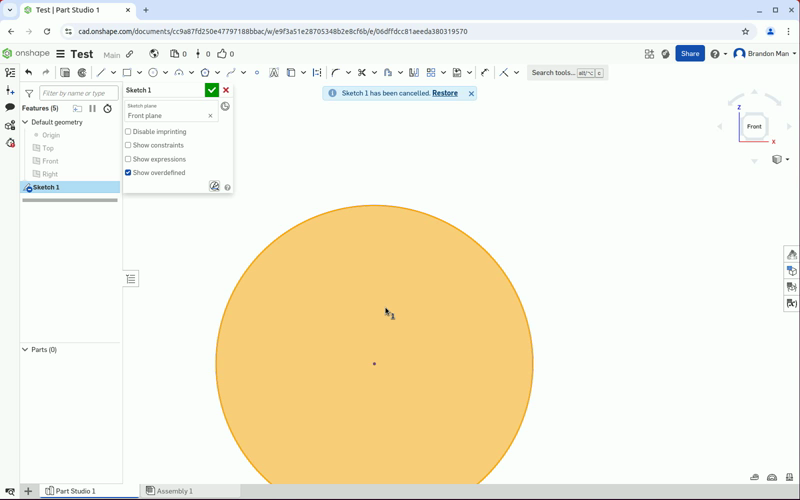
scroll(-6)
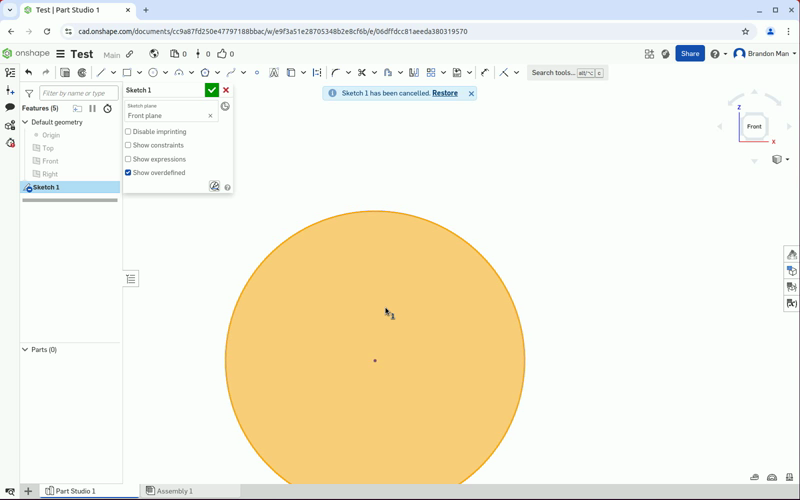
scroll(-6)
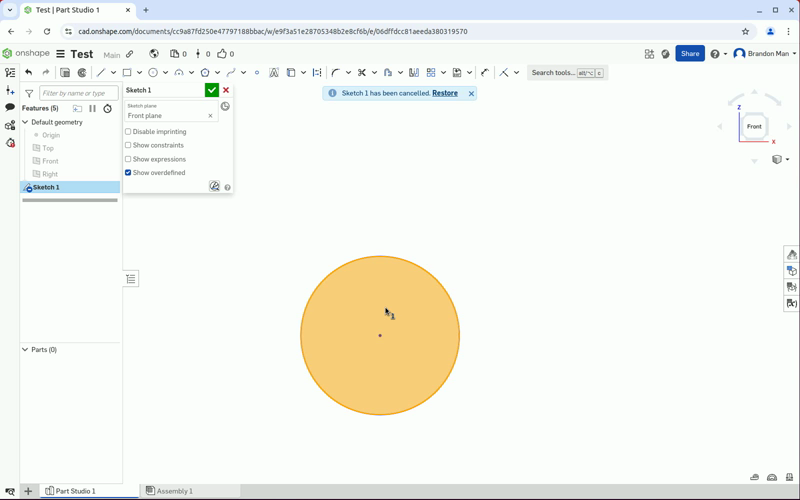
scroll(-6)
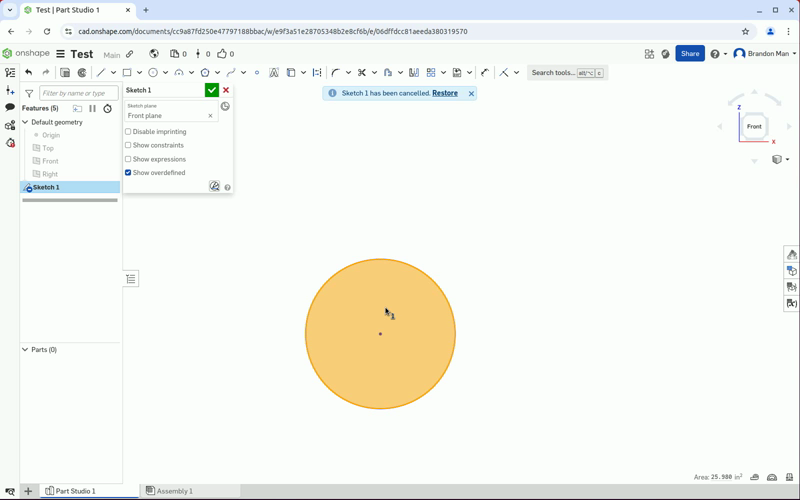
scroll(-6)
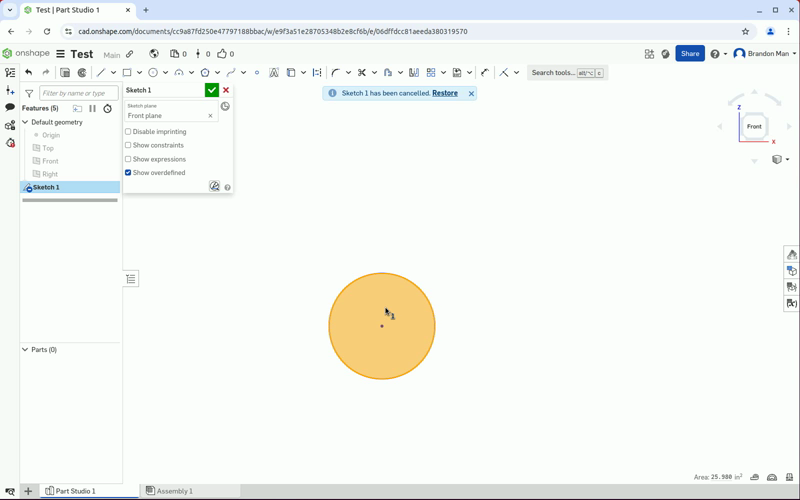
scroll(-6)
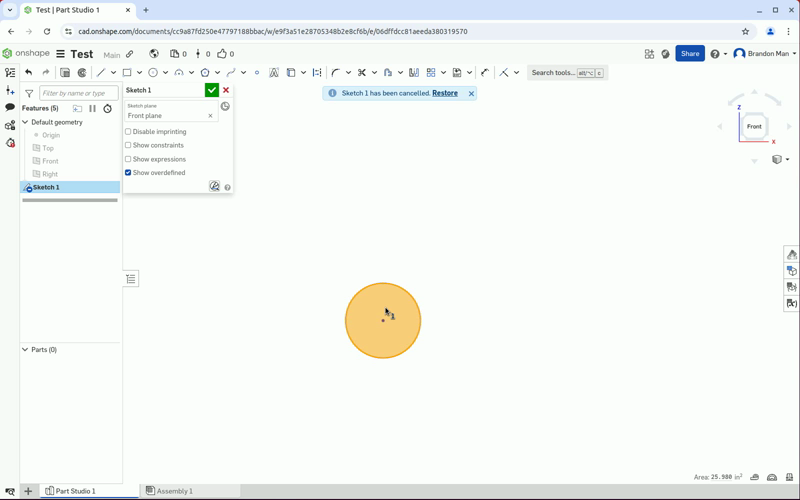
scroll(-6)
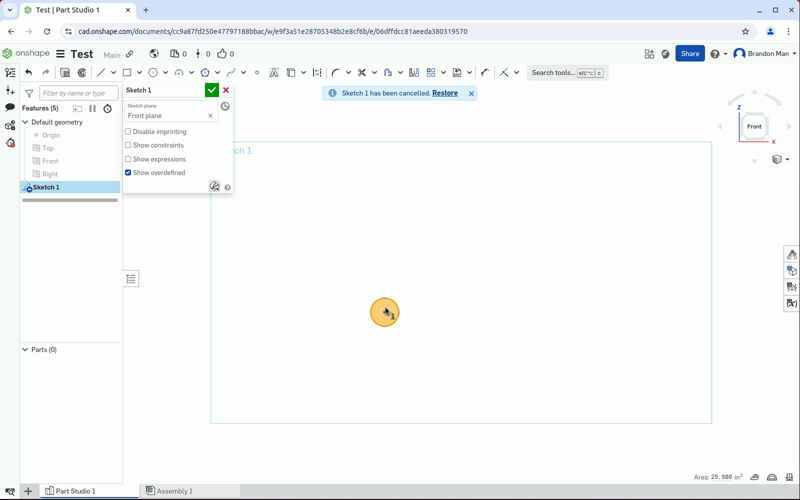
mouse_move(73, 352)
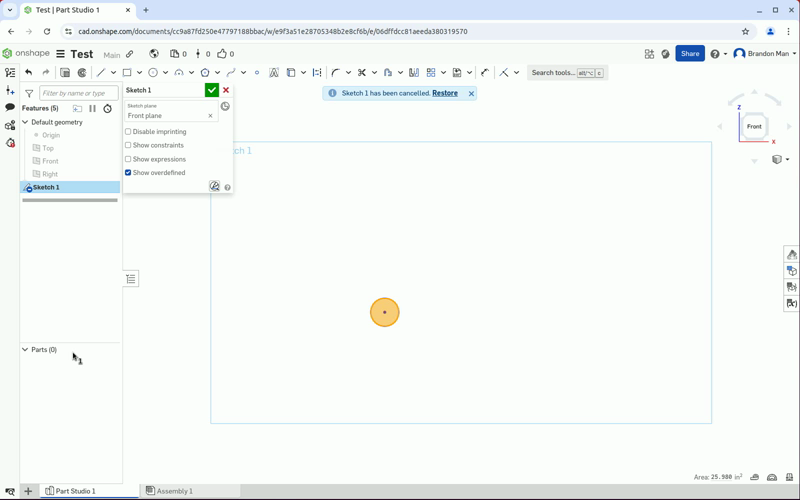
key(shift+y)
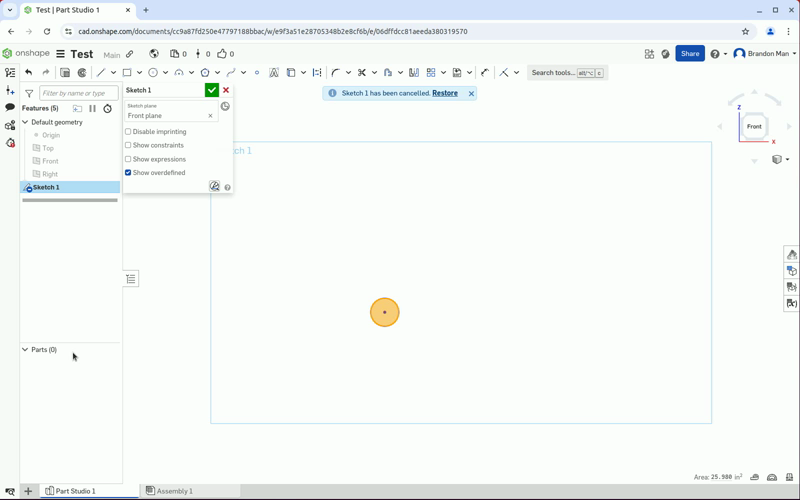
key(shift+e)
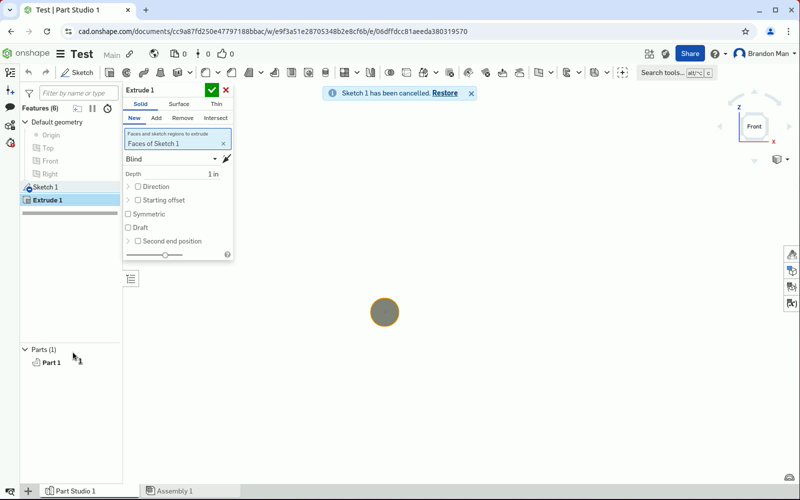
mouse_move(143, 106)
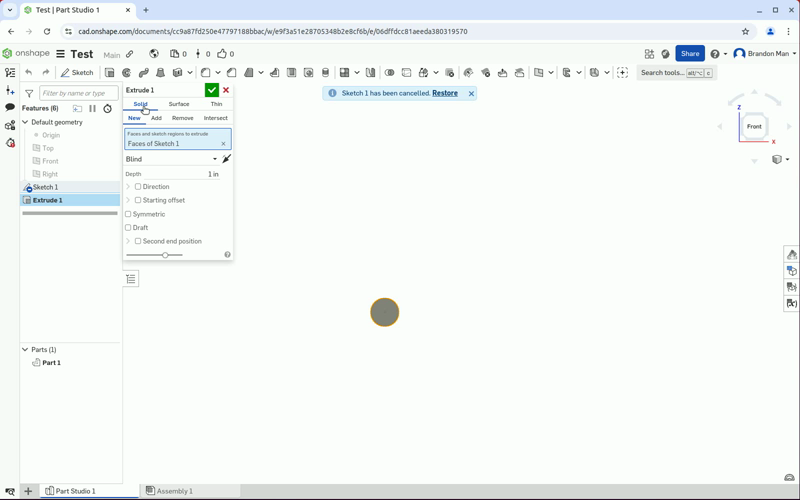
click(143, 106)
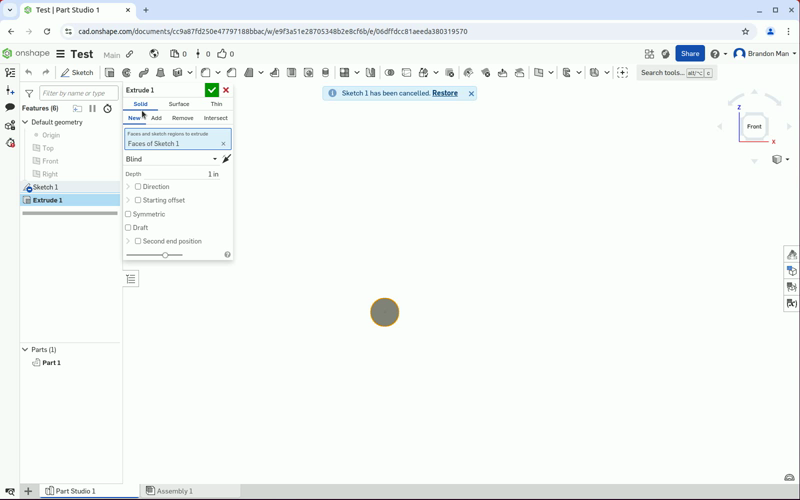
mouse_move(137, 120)
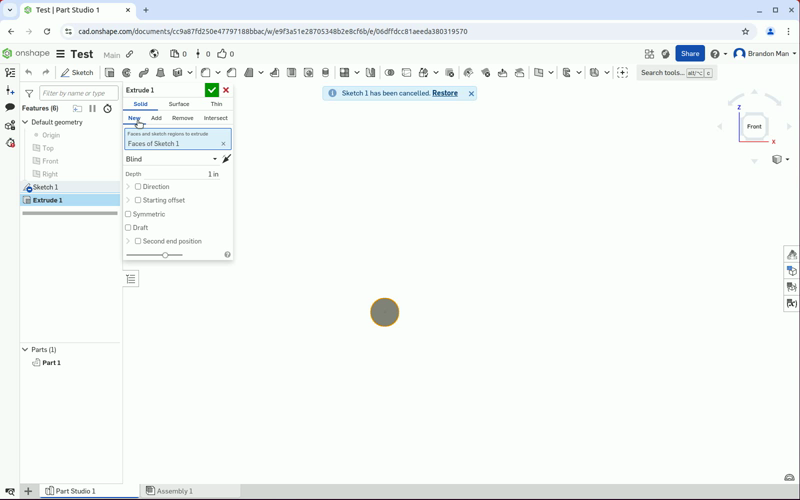
click(137, 120)
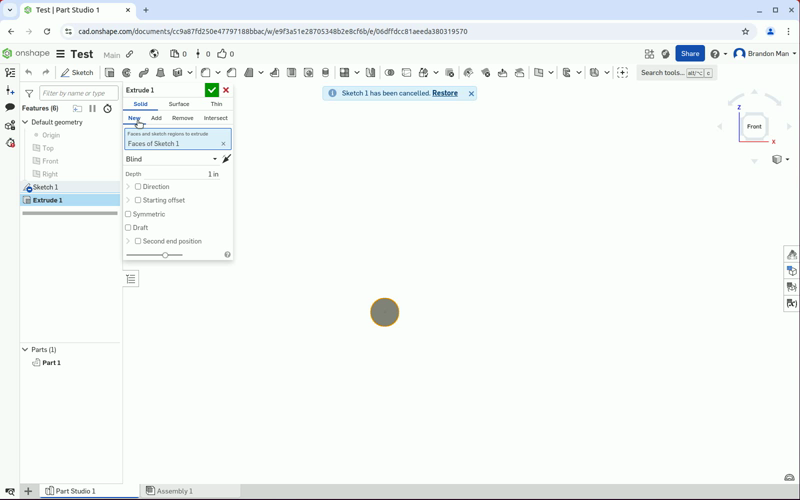
key(tab, 4)
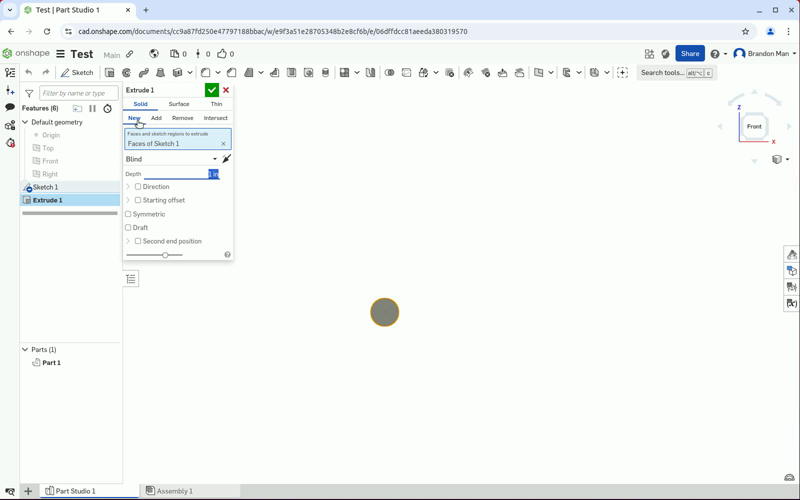
text(17.09)
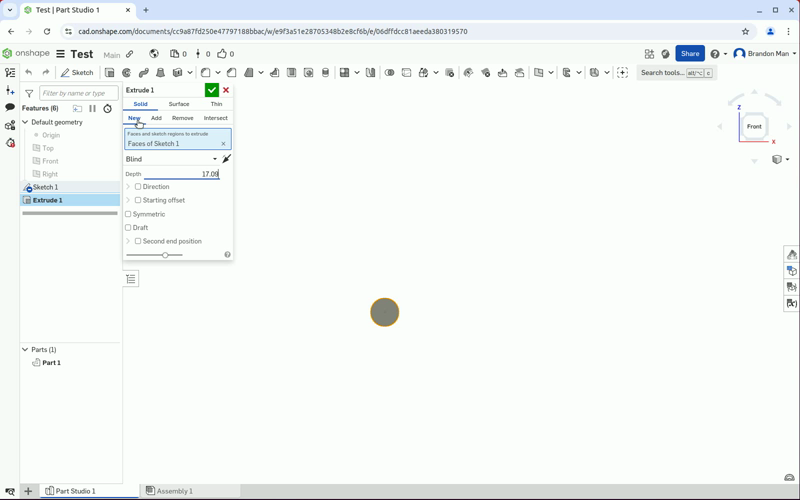
key(enter)
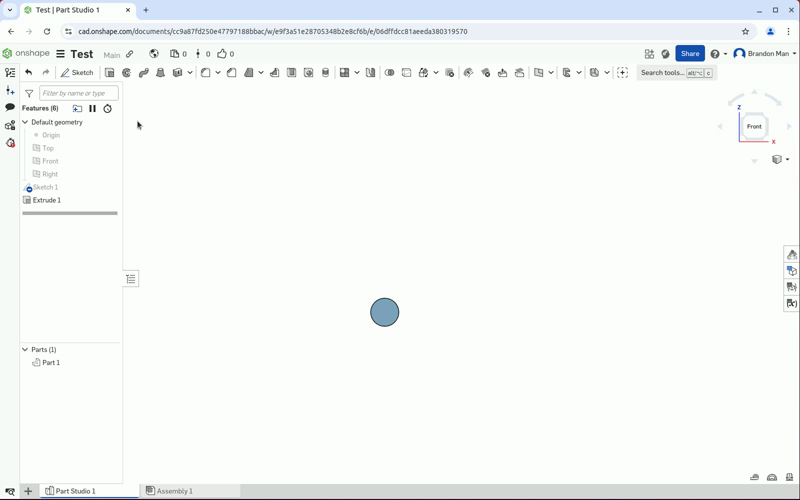
key(shift+h)
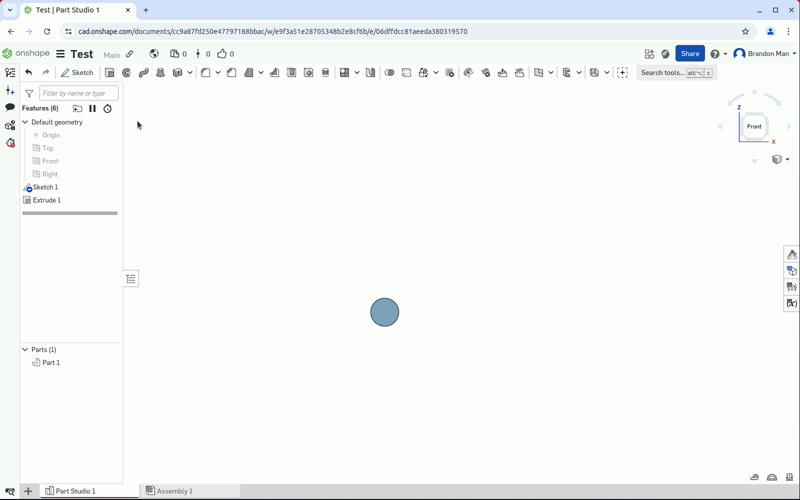
key(shift+h)
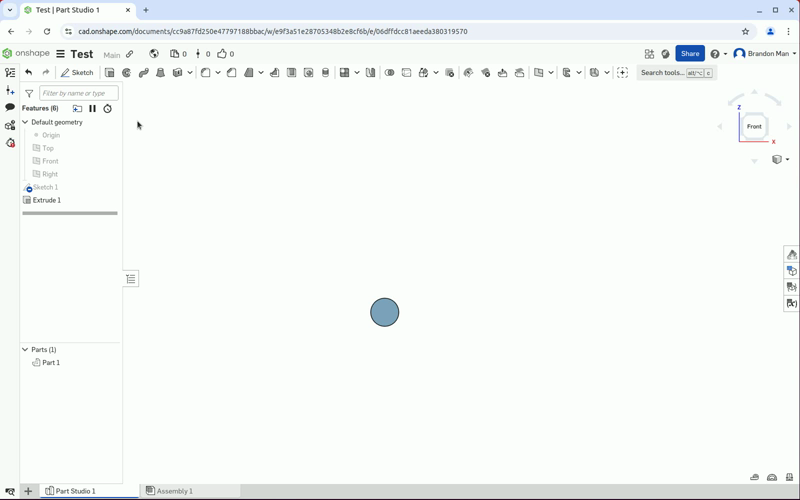
mouse_move(73, 189)
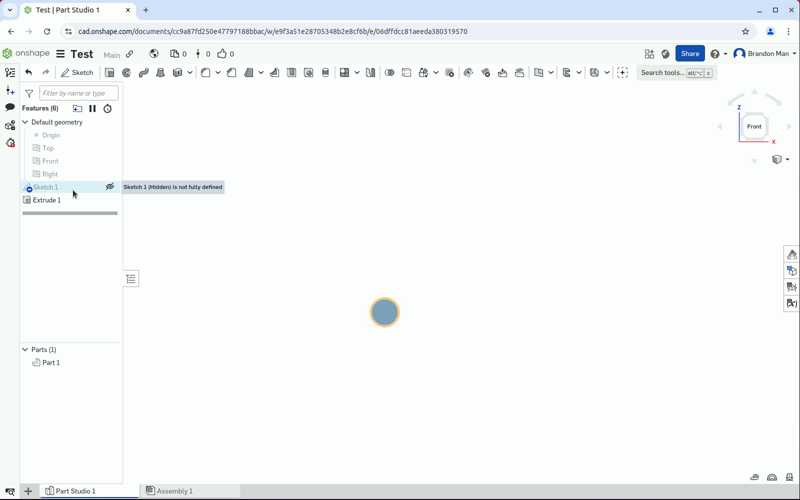
click(73, 189)
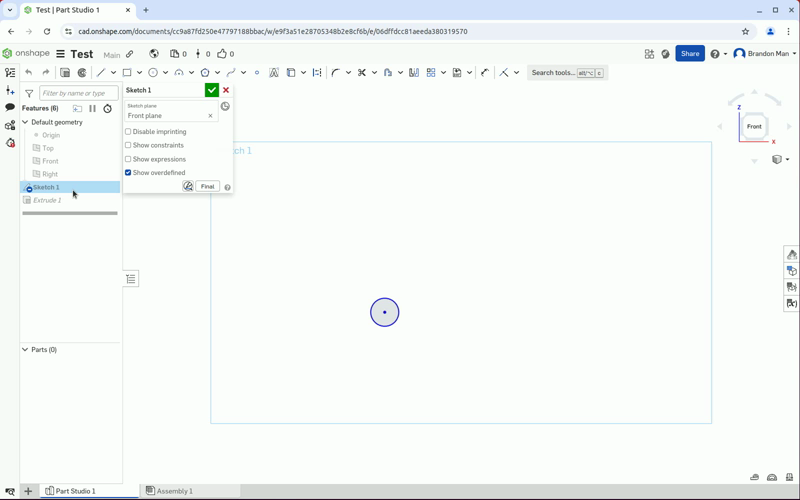
mouse_move(229, 92)
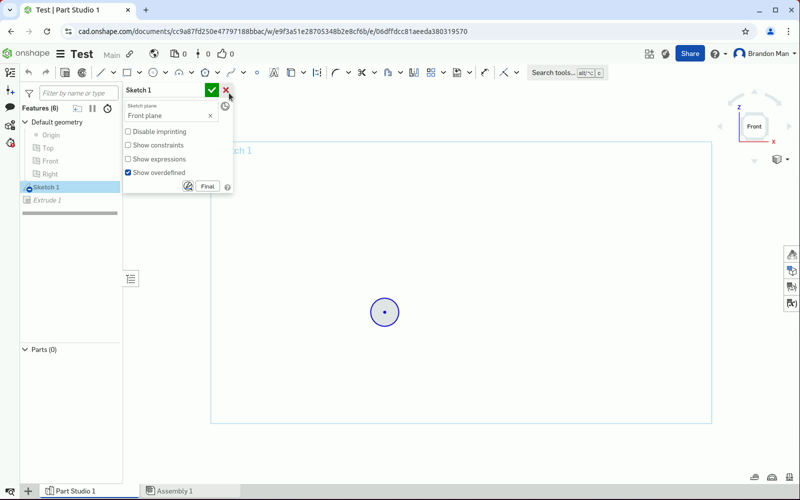
click(229, 92)
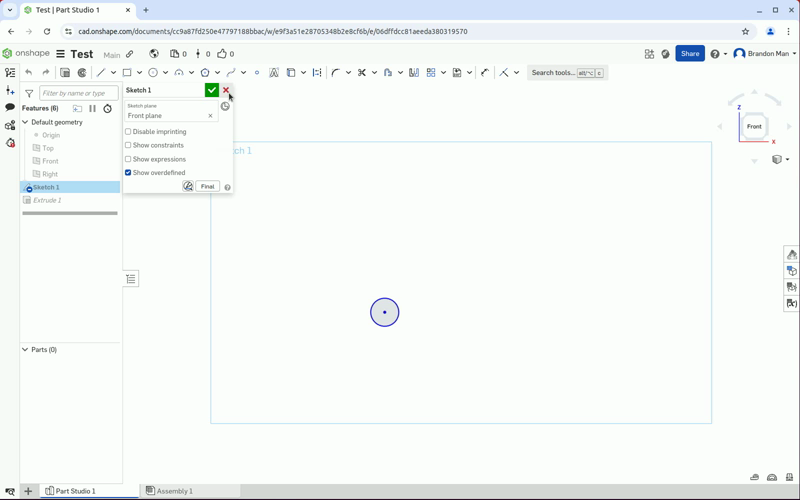
key(shift+s)
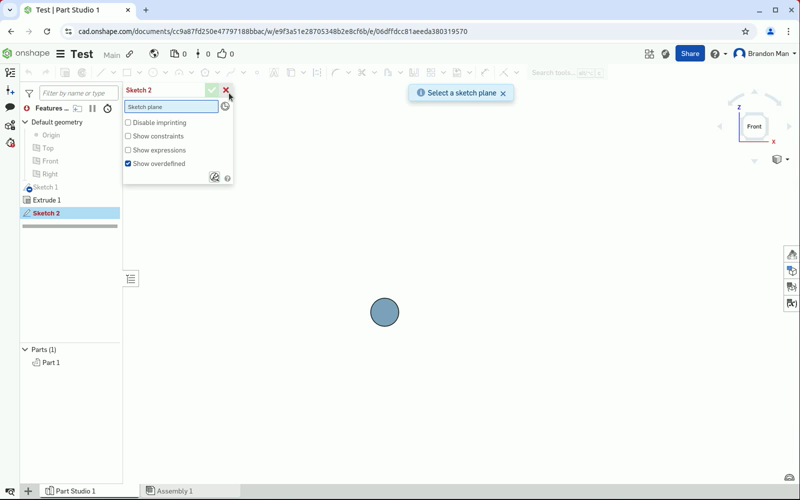
mouse_move(73, 163)
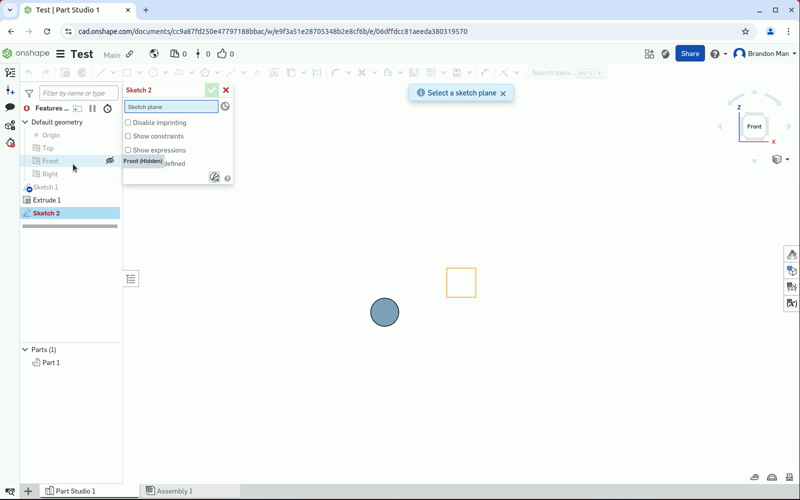
click(73, 163)
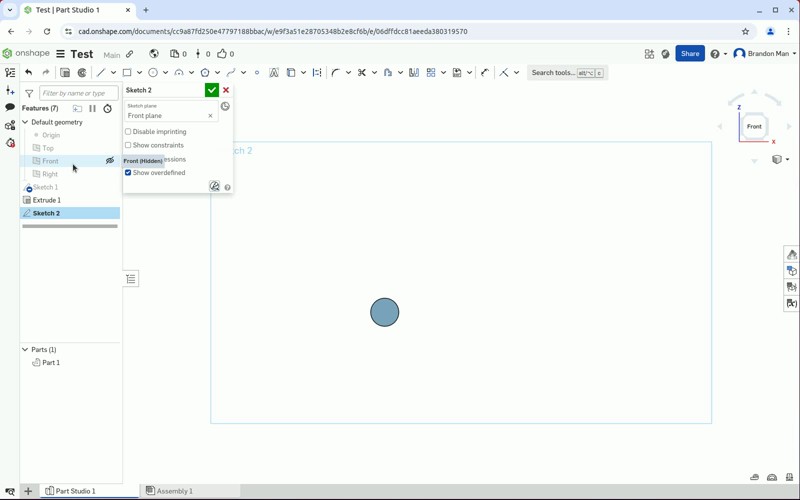
mouse_move(73, 352)
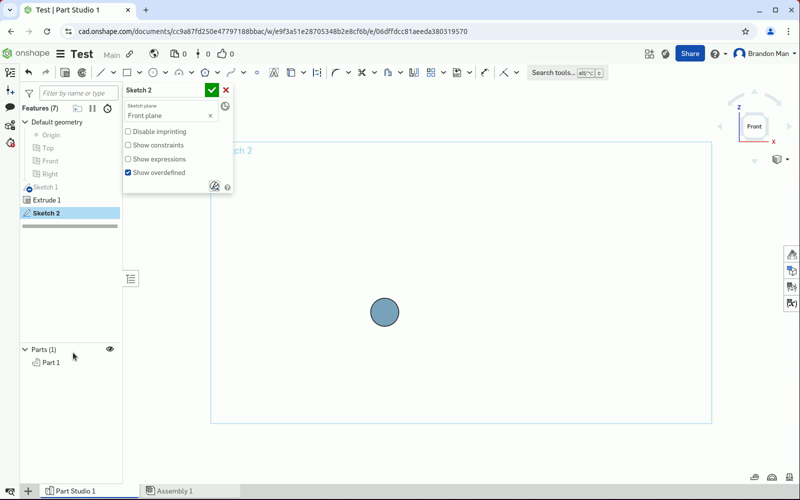
key(y)
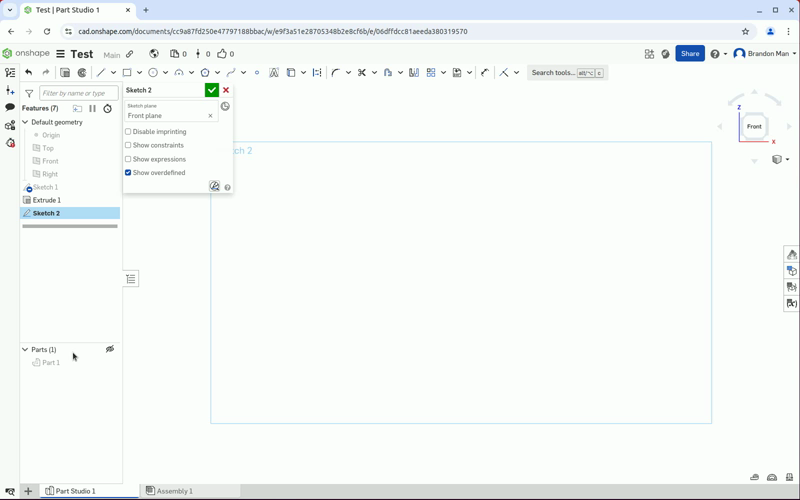
key(c)
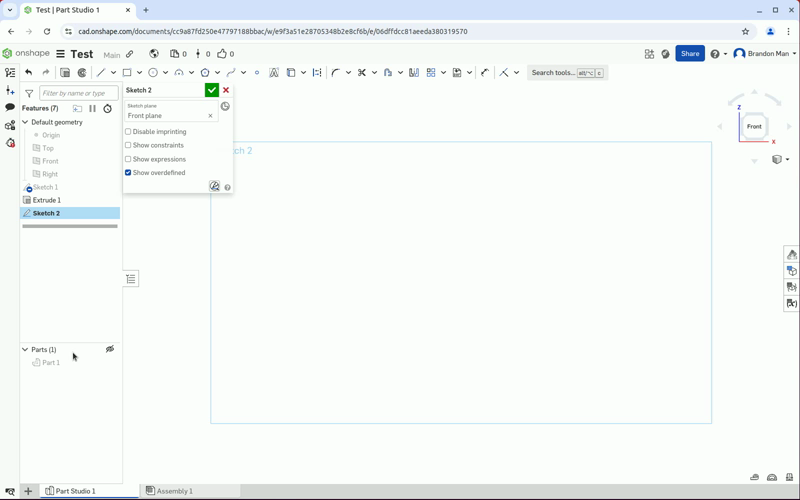
key_down(shift)
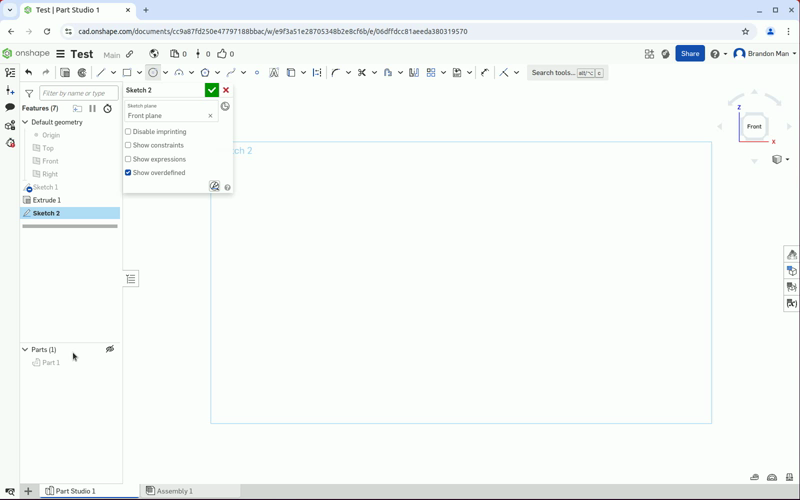
mouse_move(538, 312)
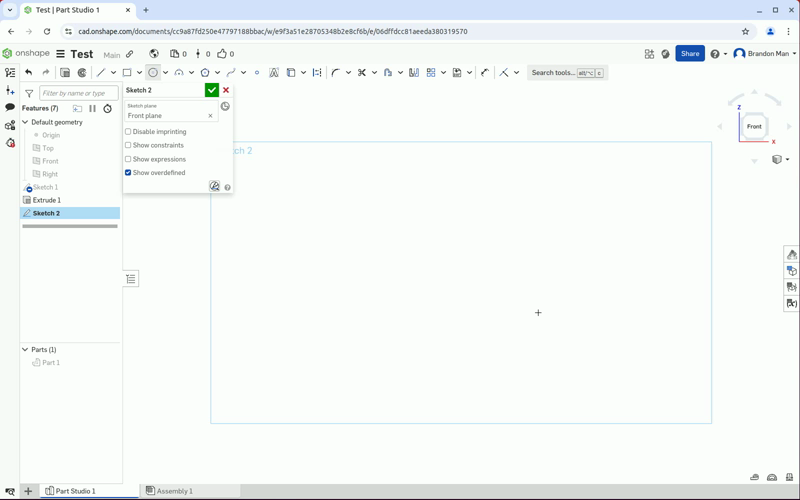
click(538, 312)
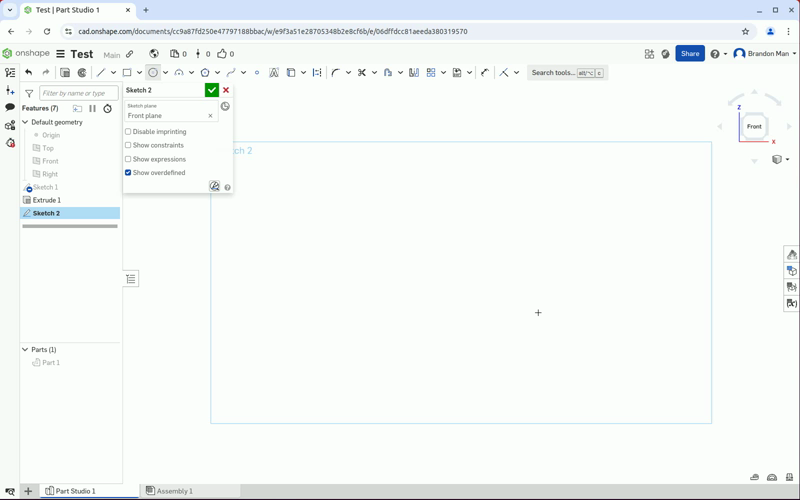
key_up(shift)
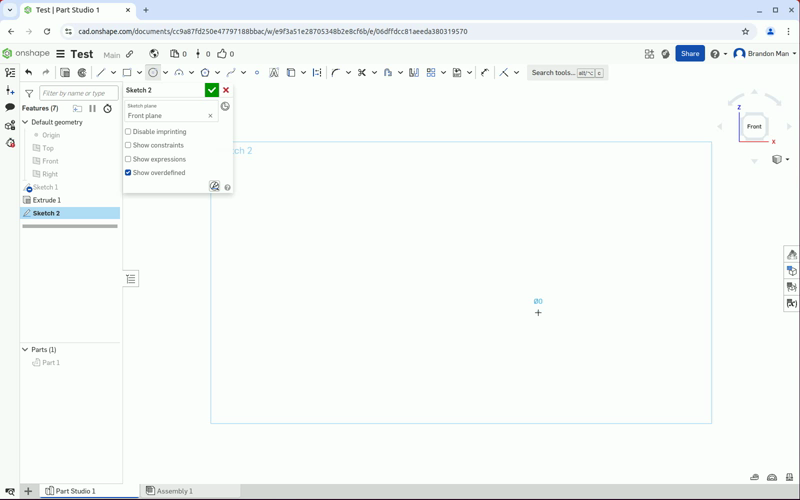
mouse_move(552, 312)
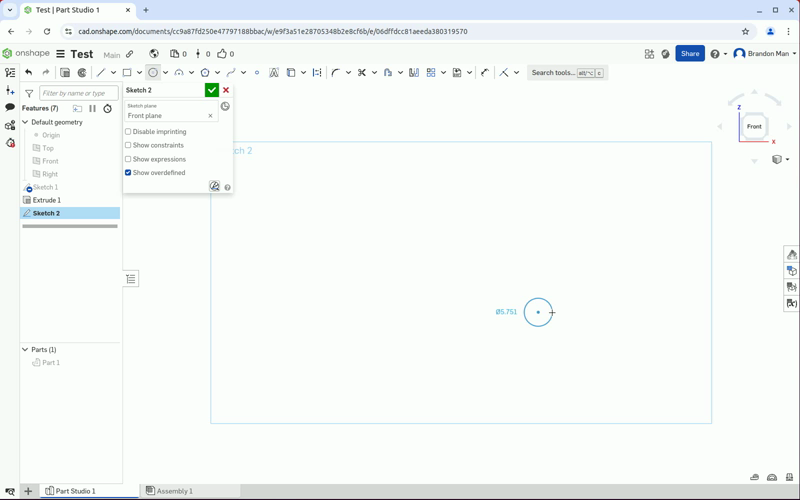
click(552, 312)
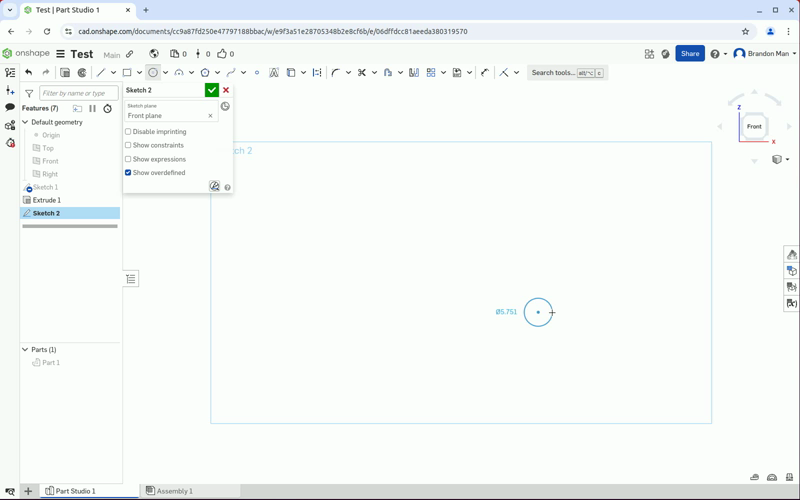
key(esc)
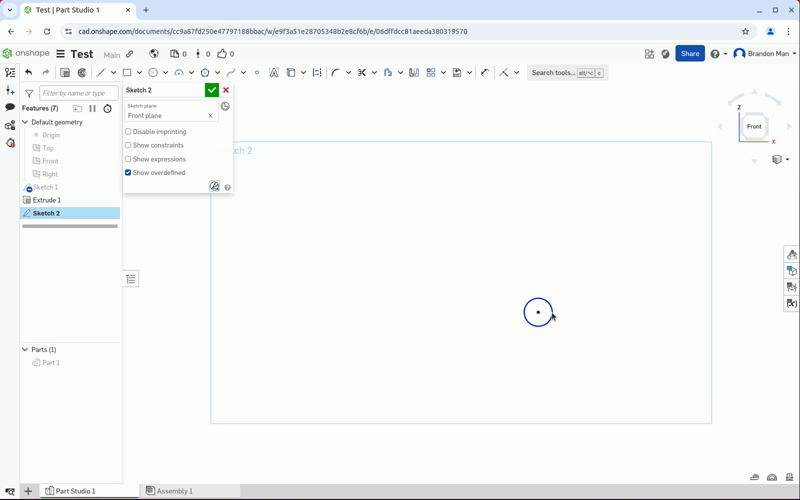
mouse_move(540, 321)
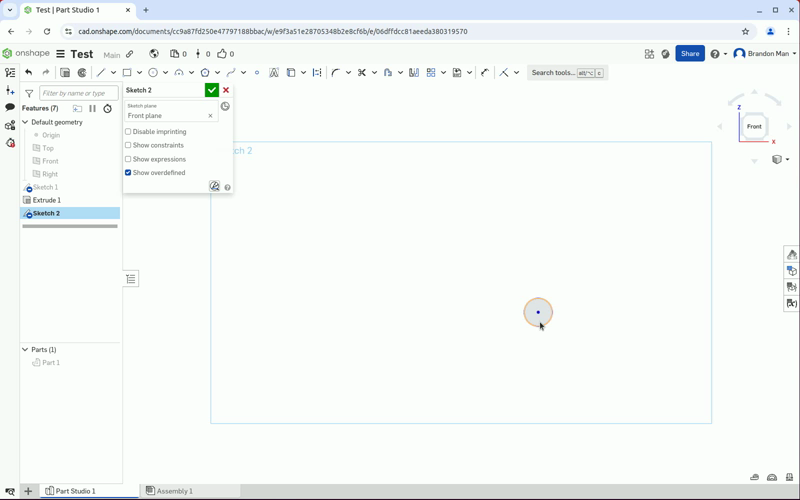
scroll(6)
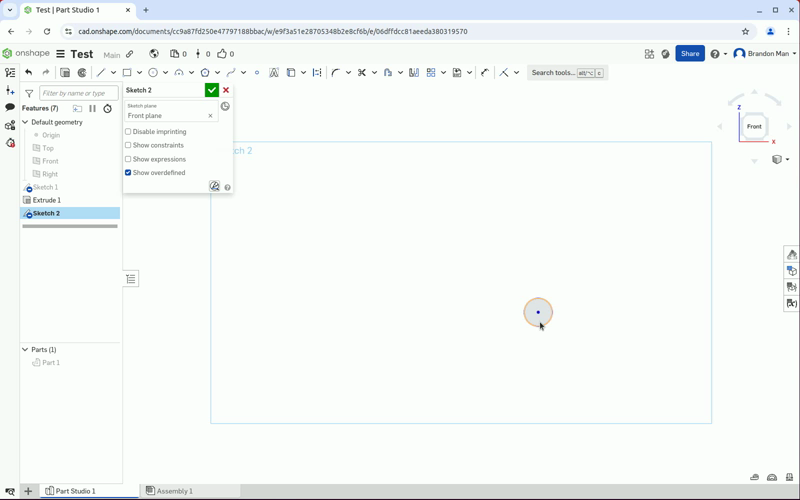
scroll(6)
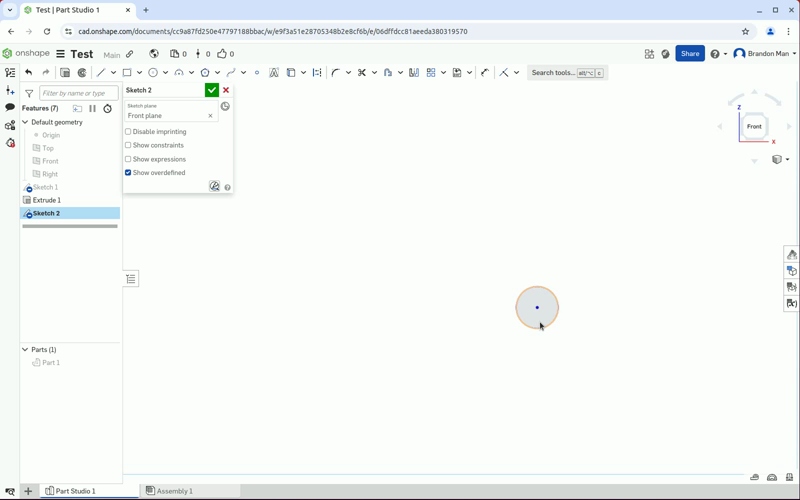
scroll(6)
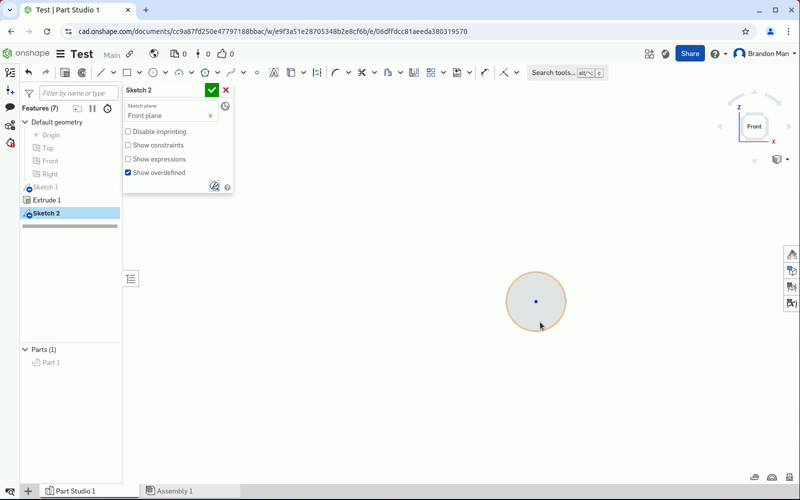
scroll(6)
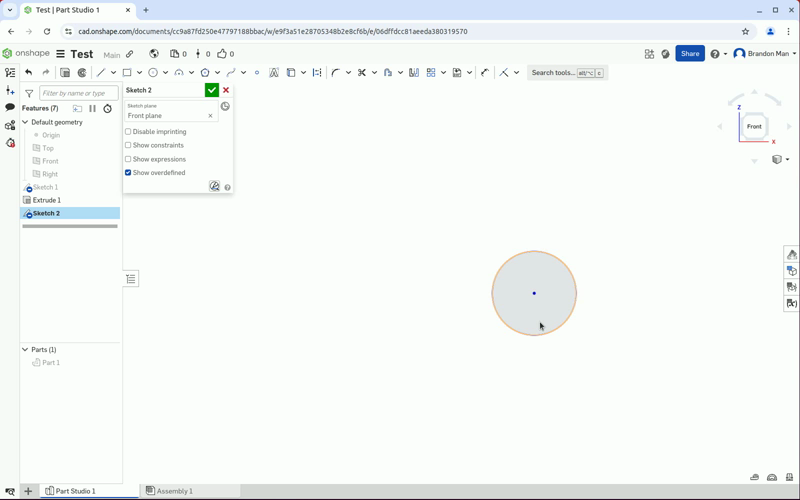
scroll(6)
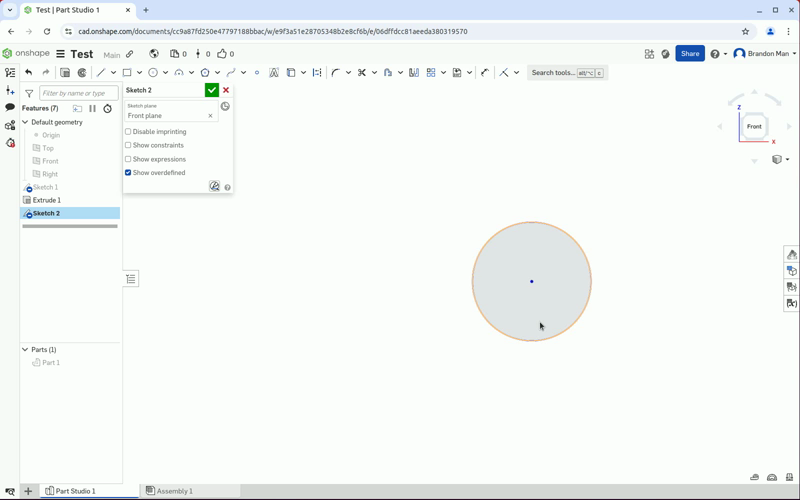
scroll(6)
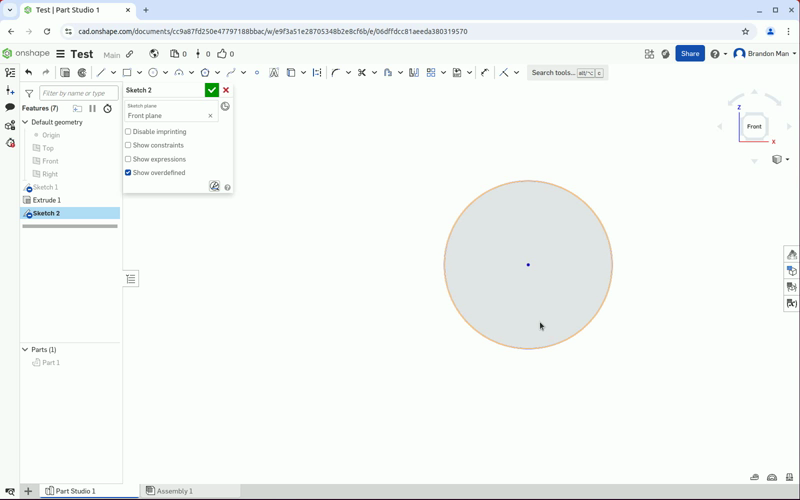
scroll(6)
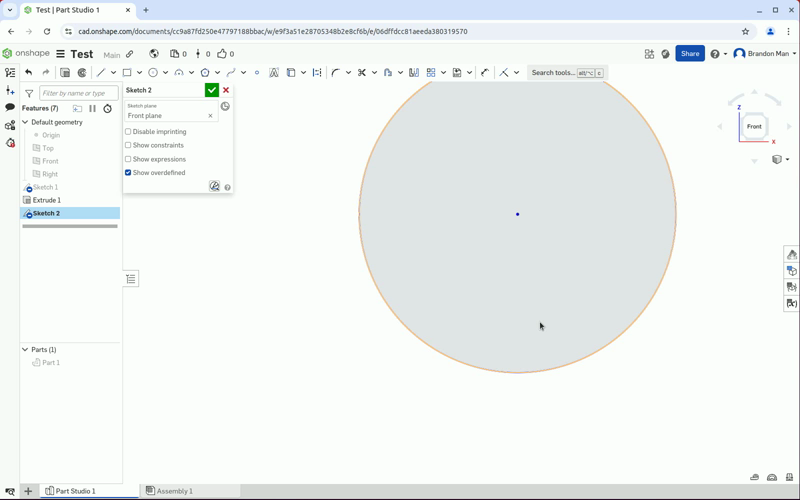
click(540, 321)
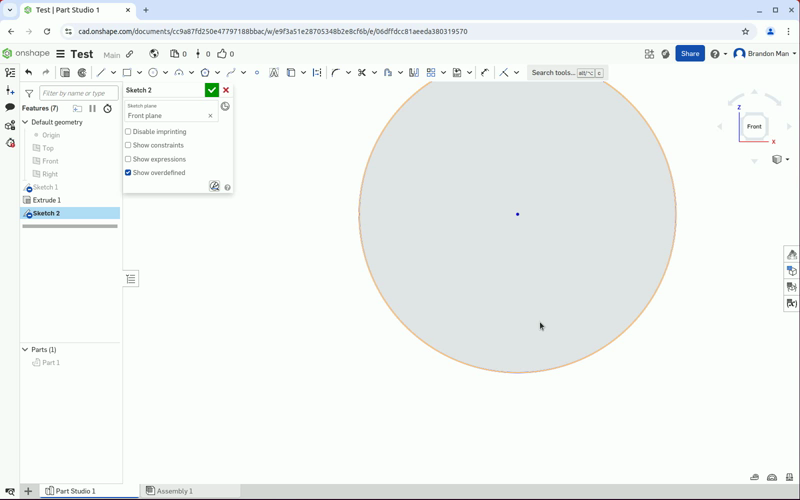
scroll(-6)
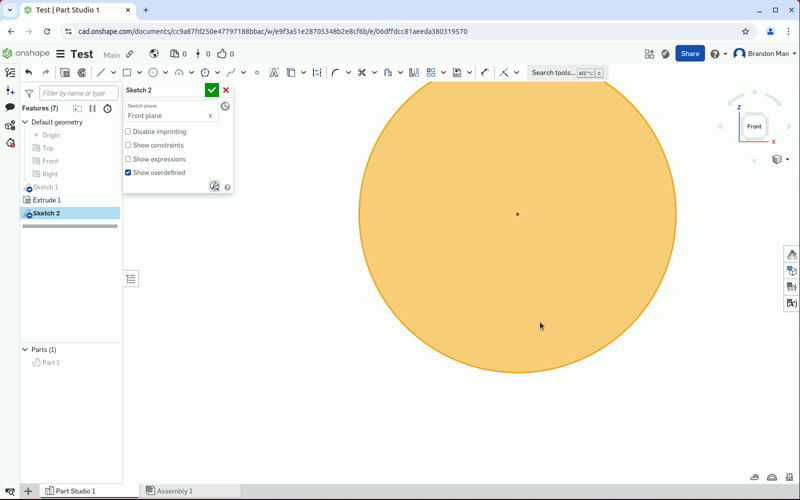
scroll(-6)
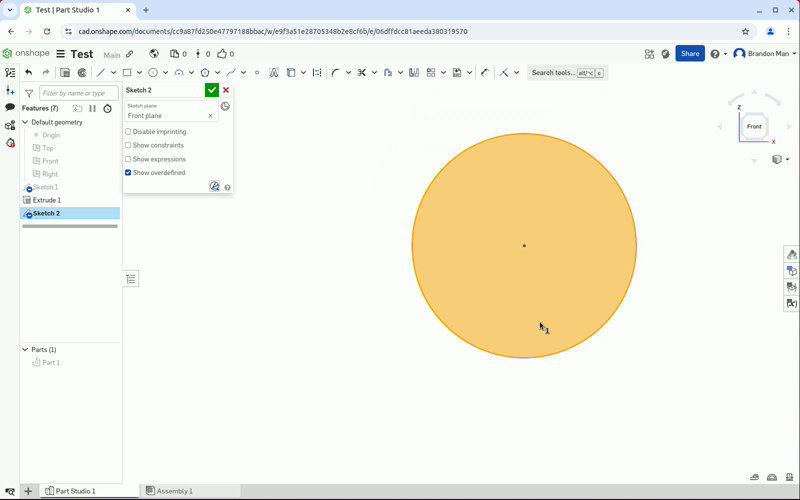
scroll(-6)
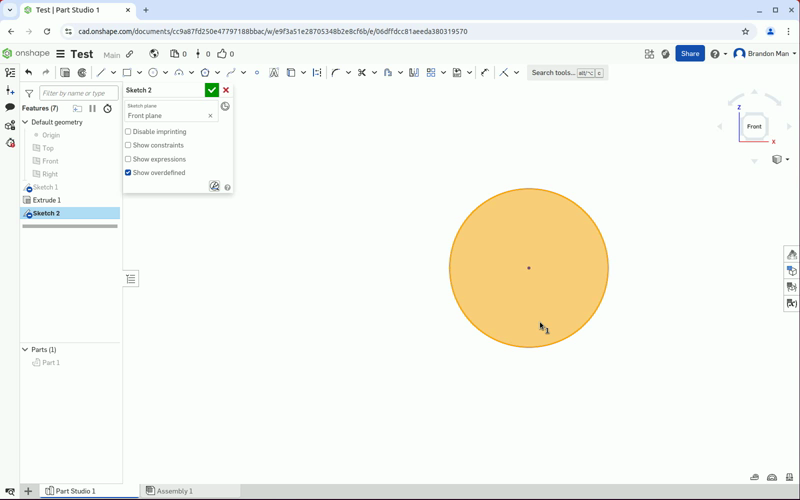
scroll(-6)
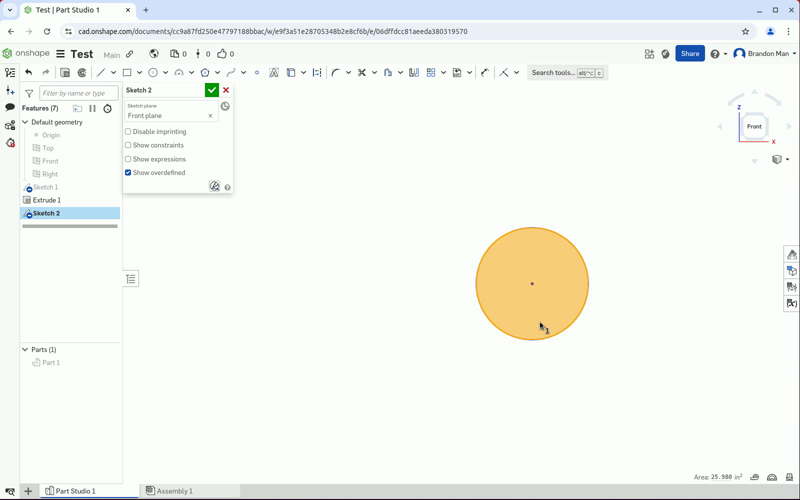
scroll(-6)
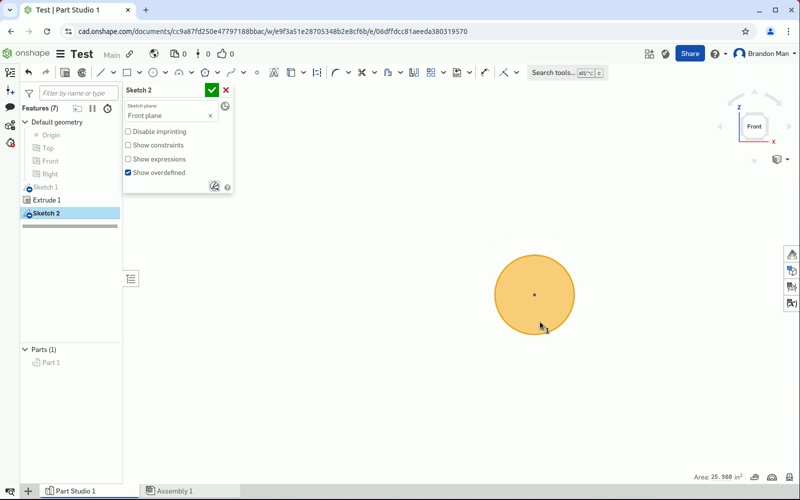
scroll(-6)
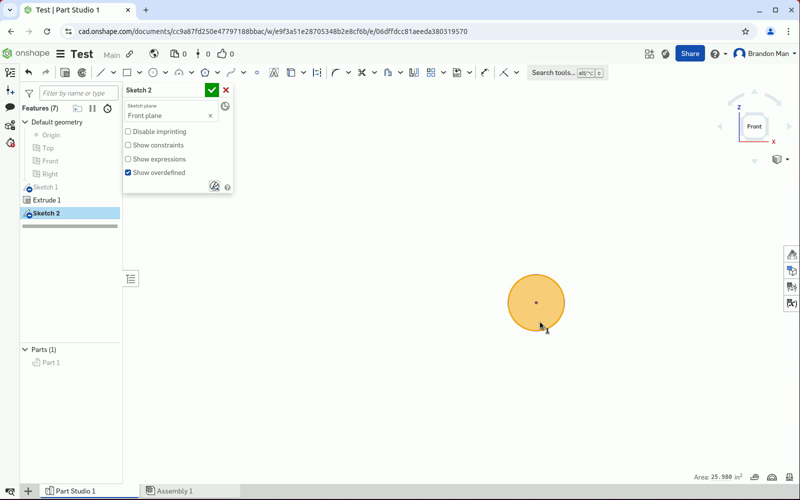
scroll(-6)
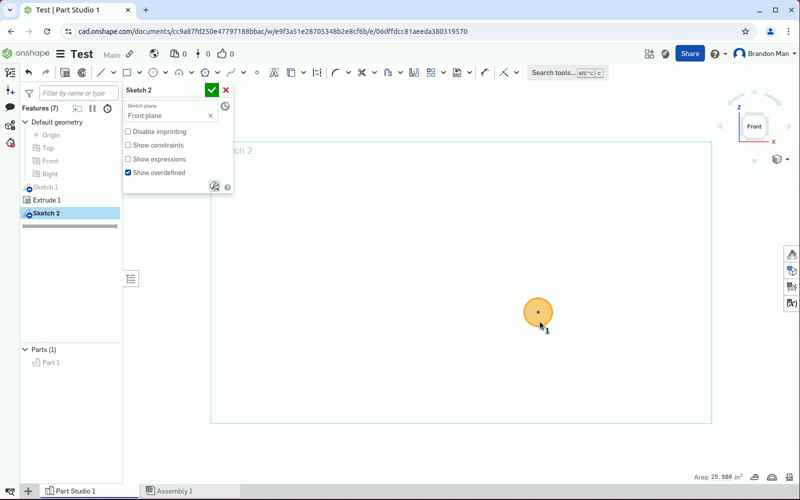
mouse_move(73, 352)
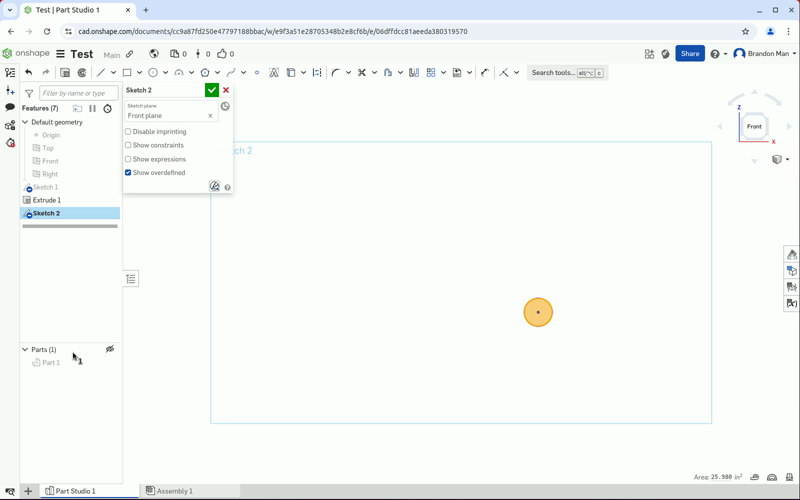
key(shift+y)
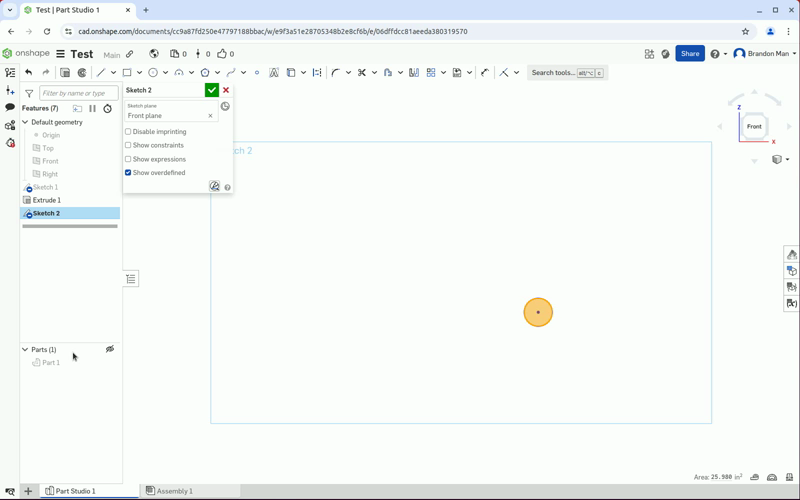
key(shift+e)
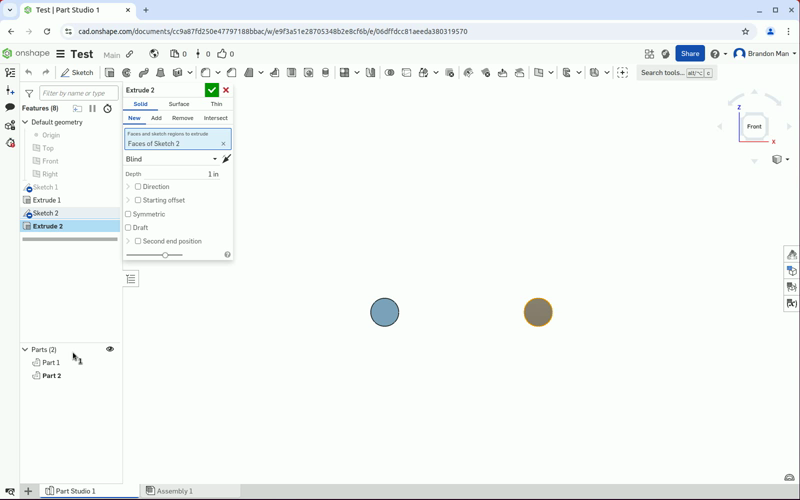
mouse_move(143, 106)
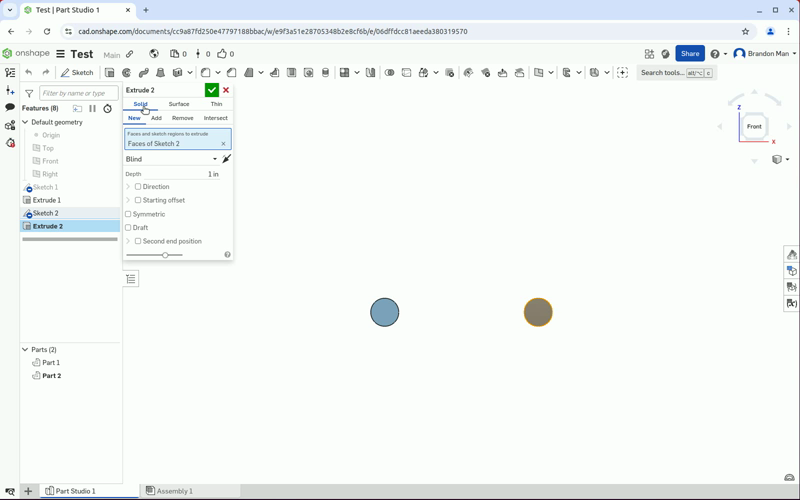
click(143, 106)
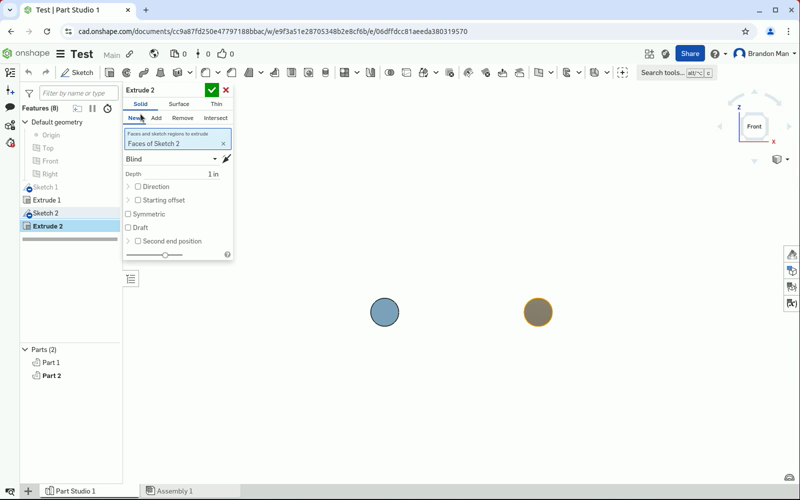
mouse_move(137, 120)
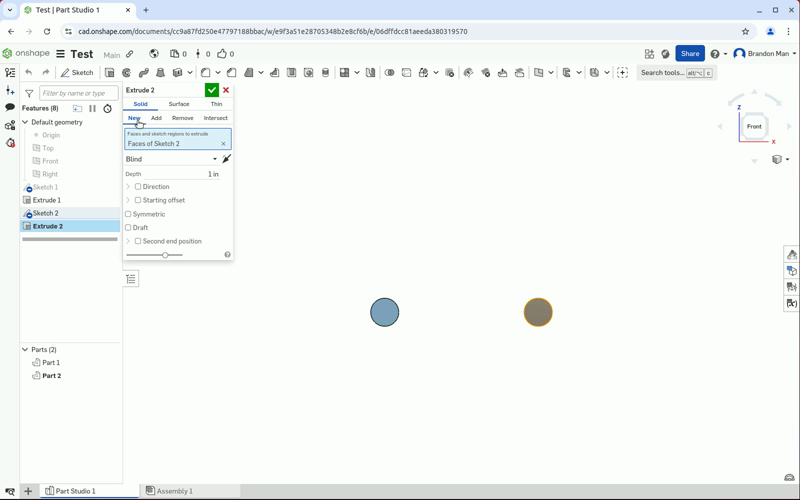
click(137, 120)
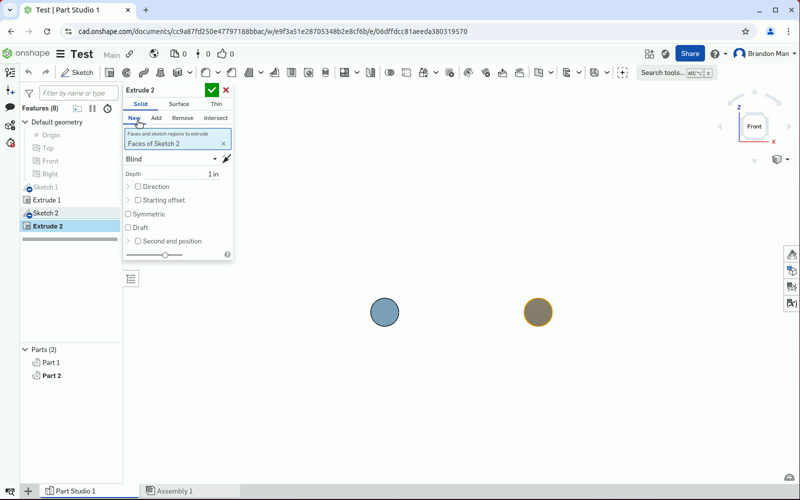
key(tab, 4)
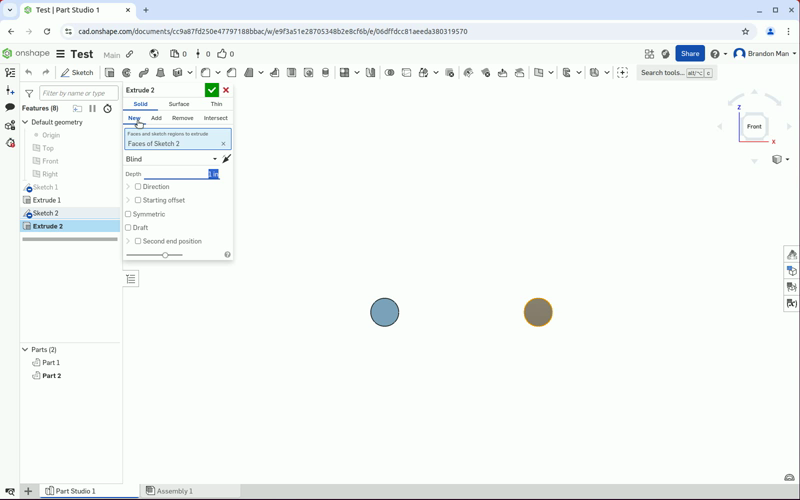
text(17.09)
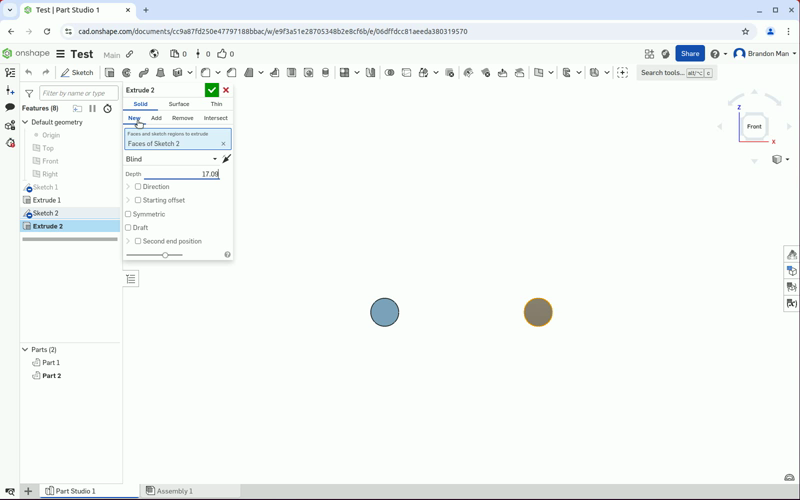
key(enter)
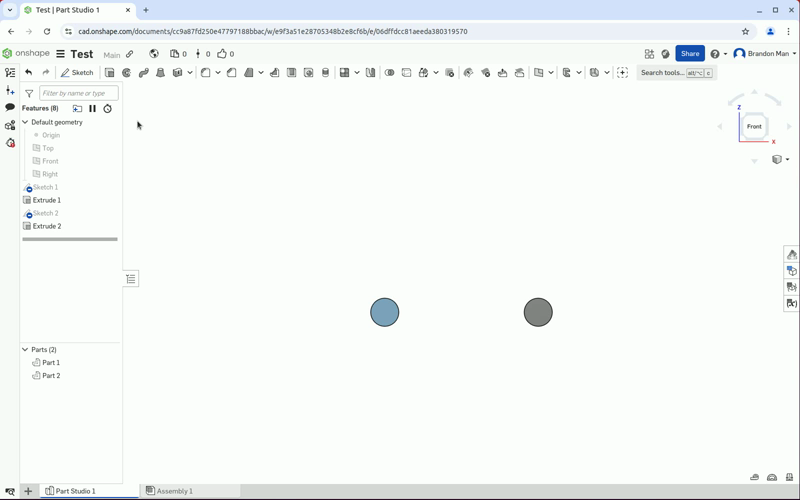
key(shift+h)
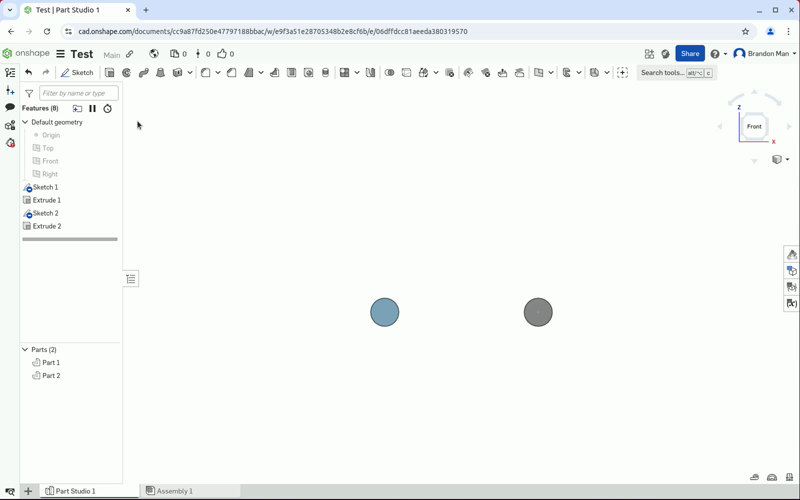
key(shift+h)
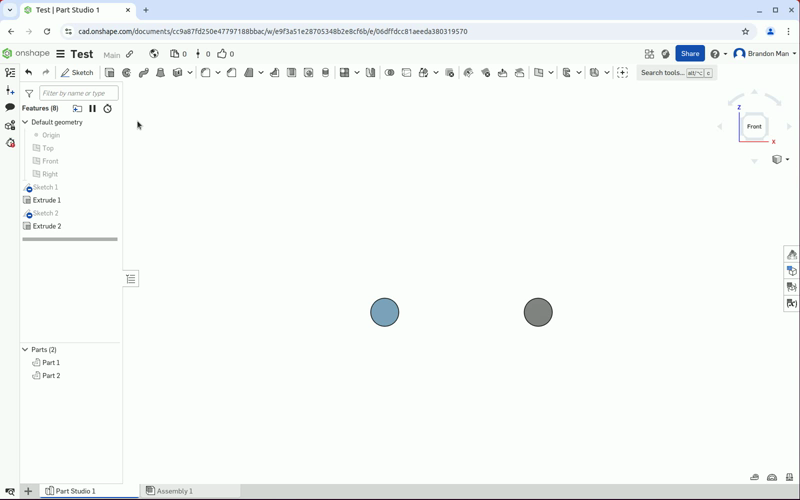
mouse_move(73, 189)
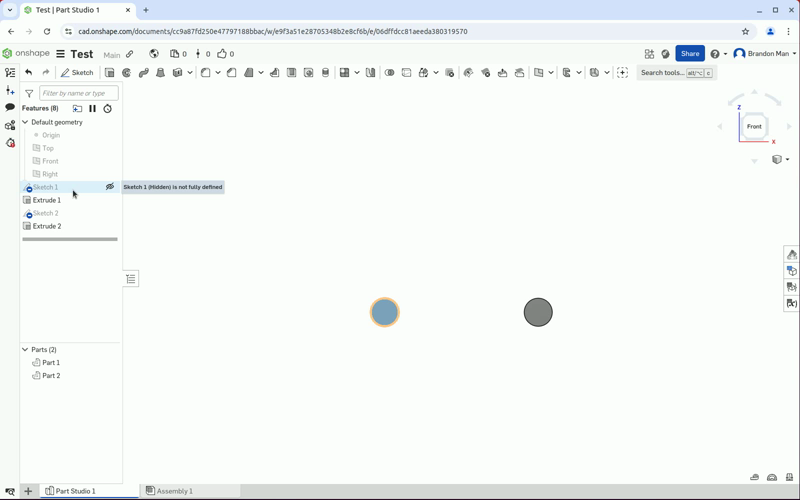
click(73, 189)
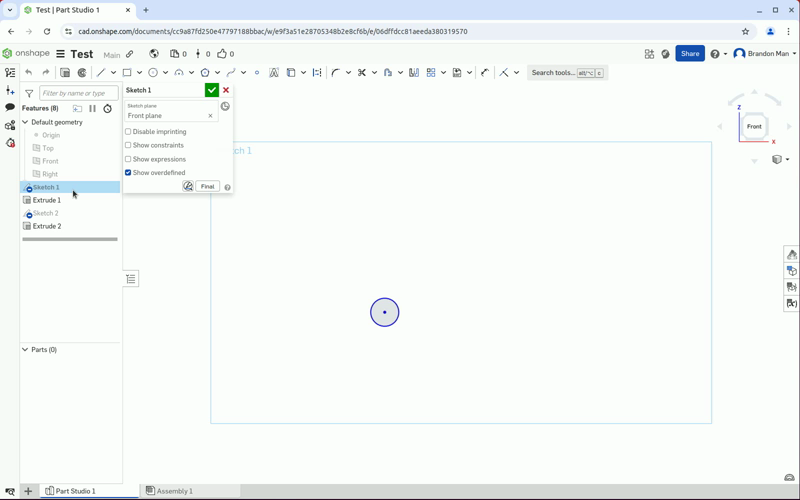
mouse_move(229, 92)
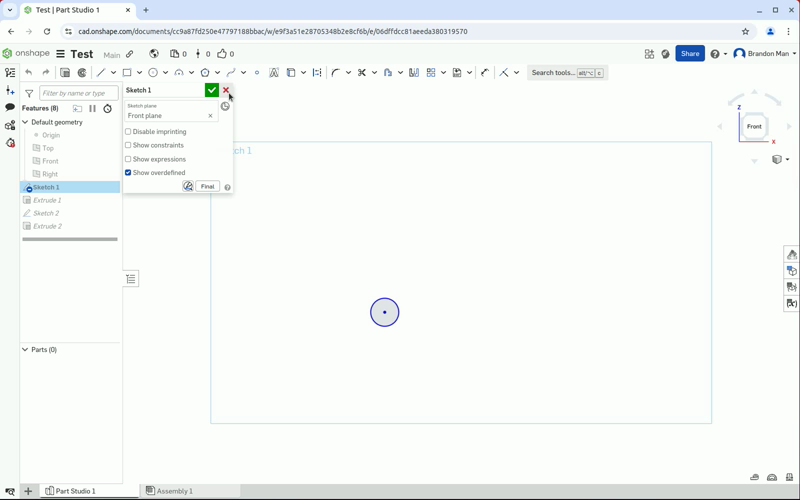
click(229, 92)
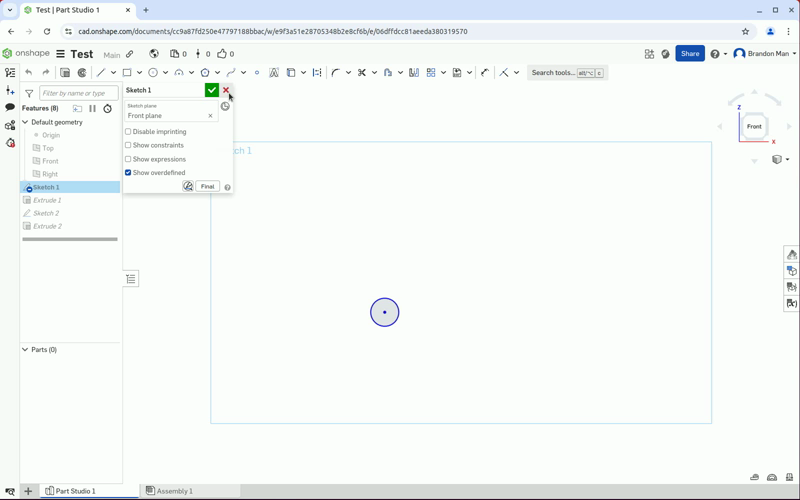
key(shift+s)
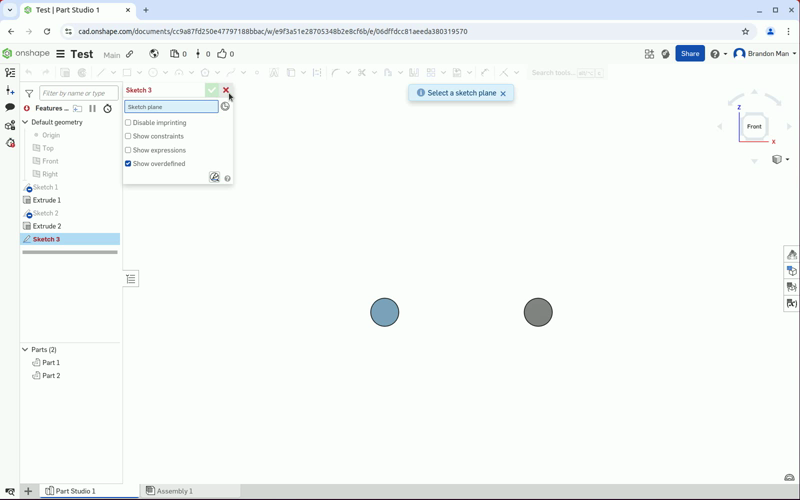
mouse_move(73, 163)
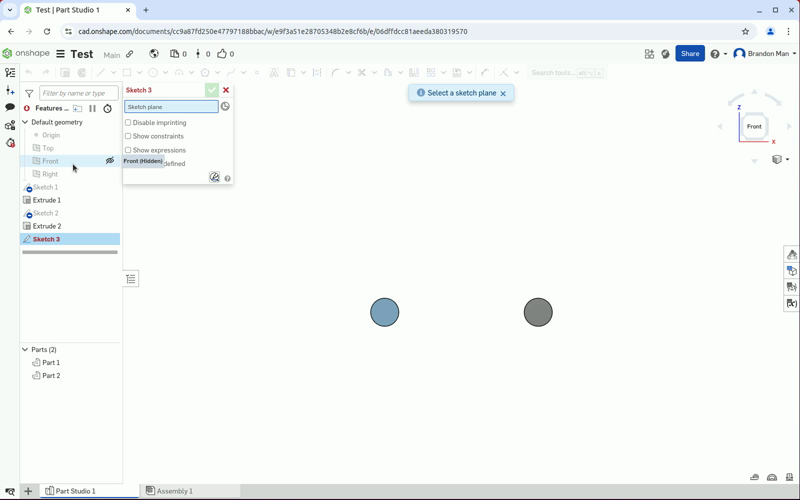
click(73, 163)
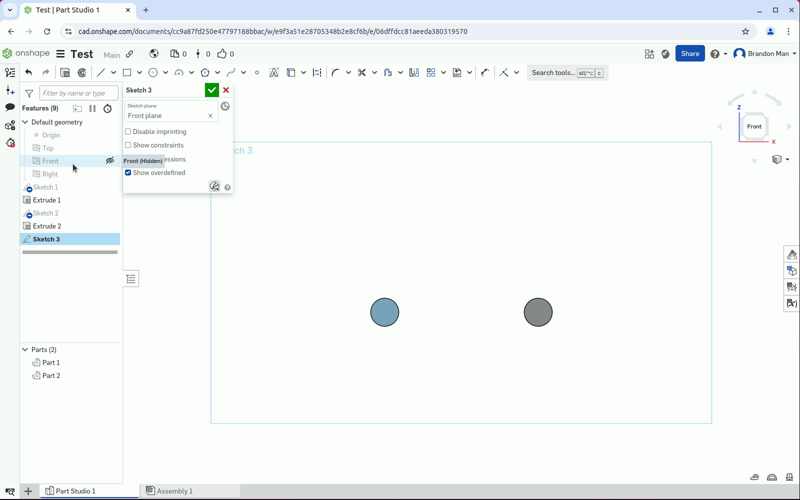
mouse_move(73, 352)
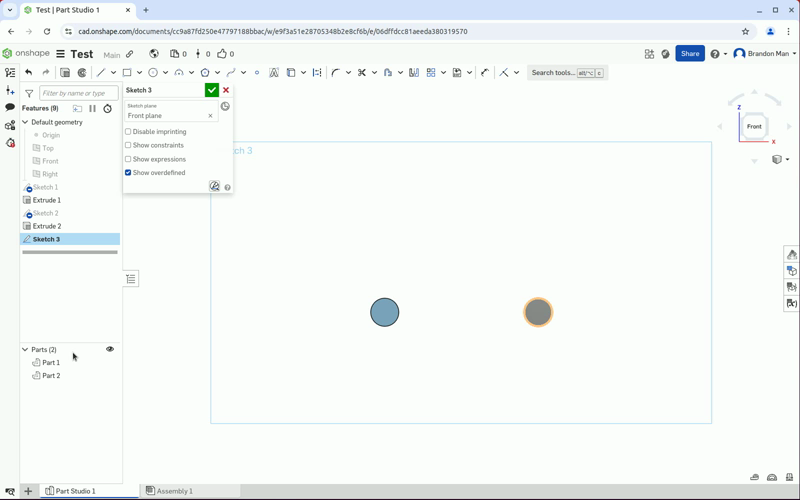
key(y)
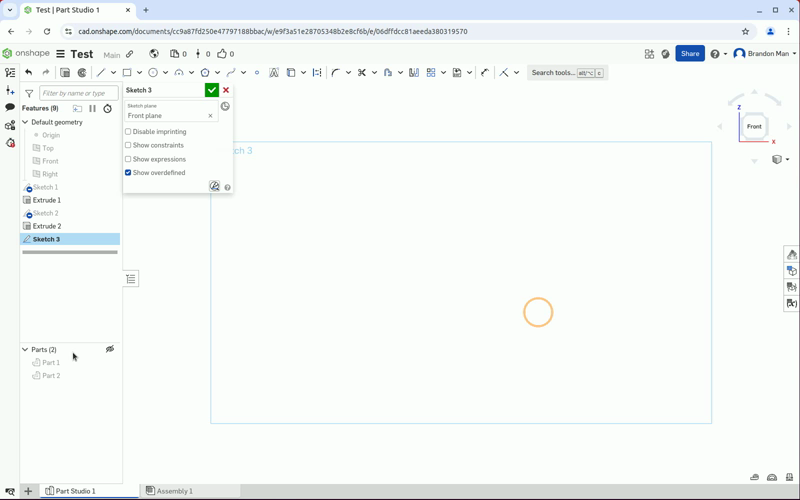
key(l)
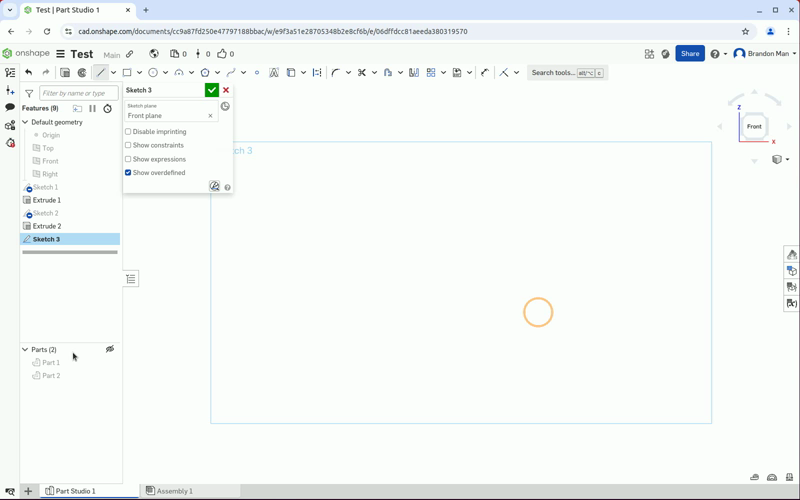
key_down(shift)
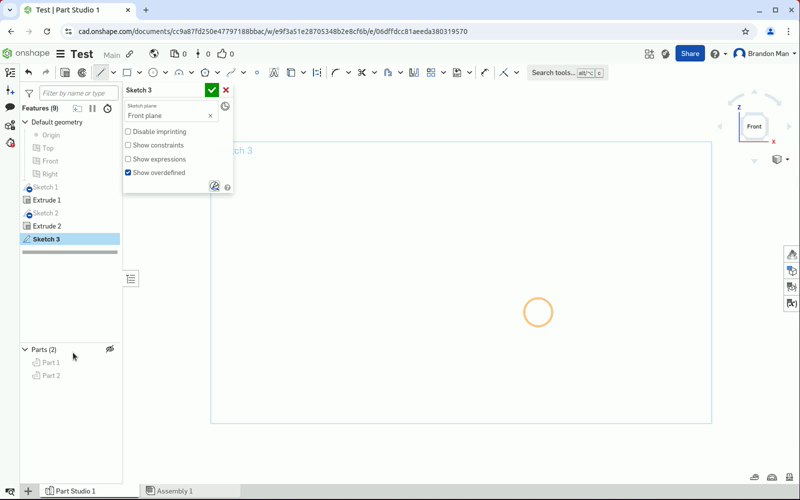
mouse_move(348, 312)
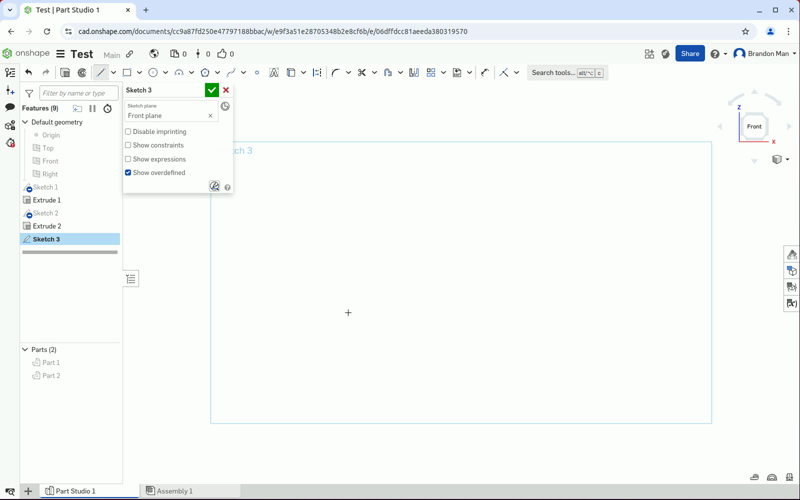
click(348, 312)
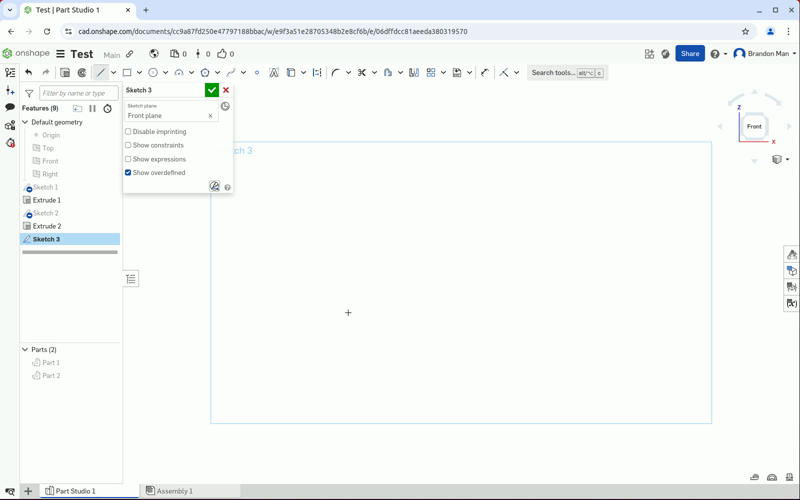
key_up(shift)
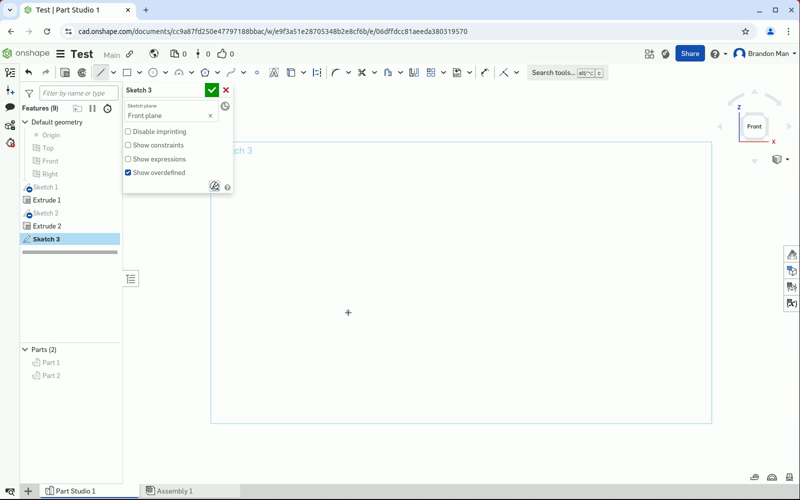
key_down(shift)
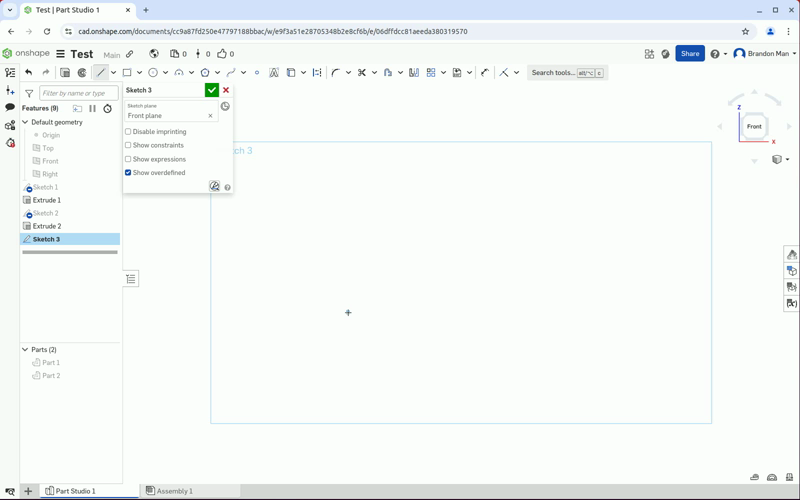
mouse_move(378, 312)
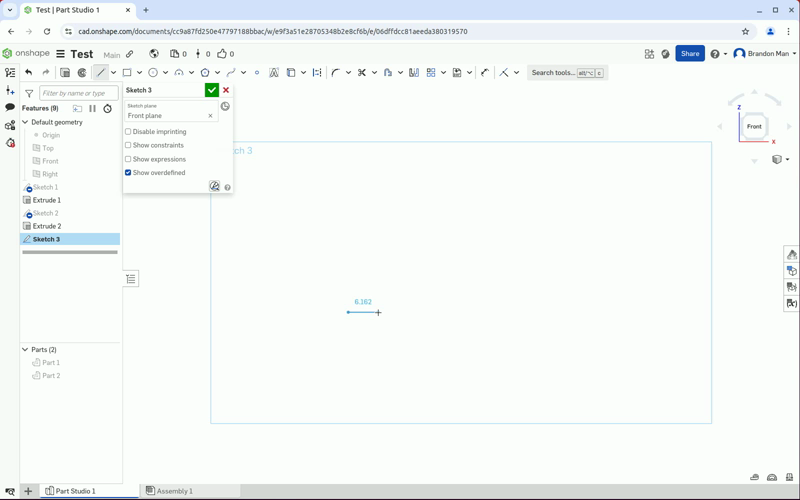
mouse_move(364, 312)
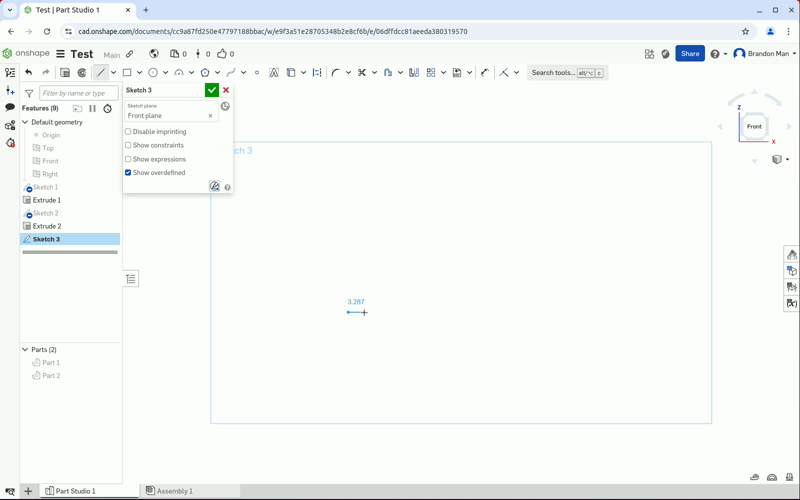
click(364, 312)
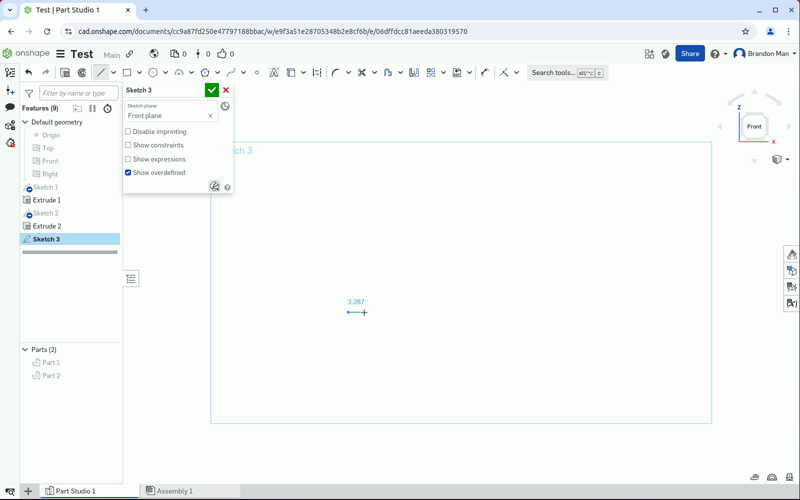
key_up(shift)
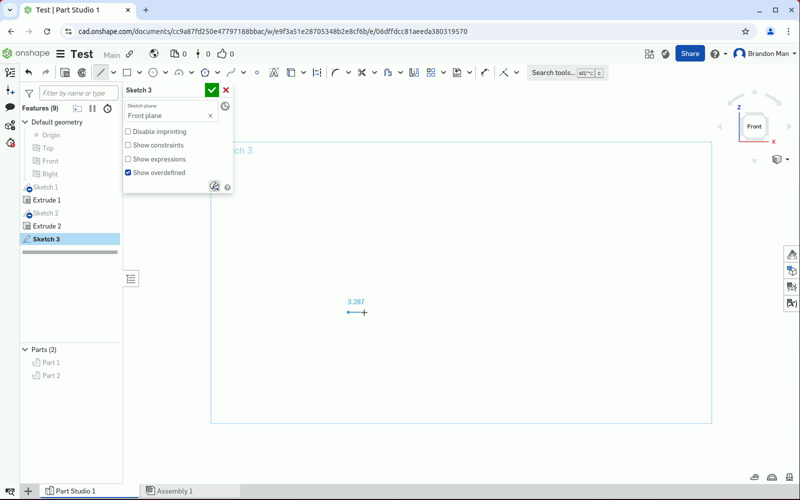
key(esc)
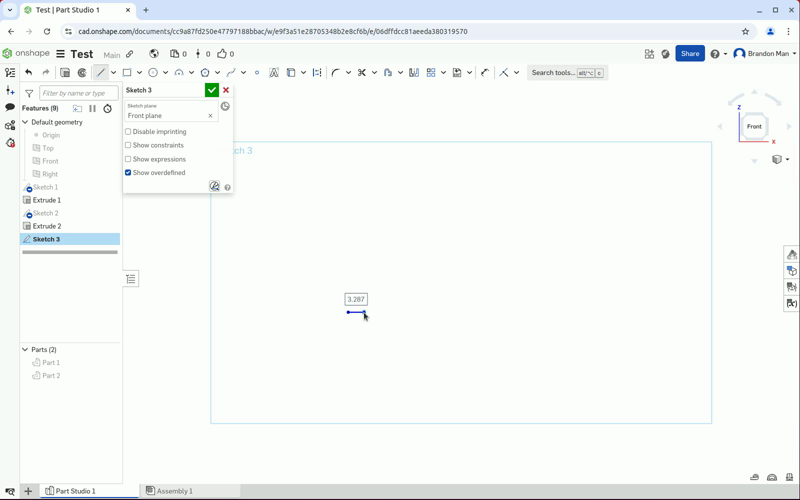
key(a)
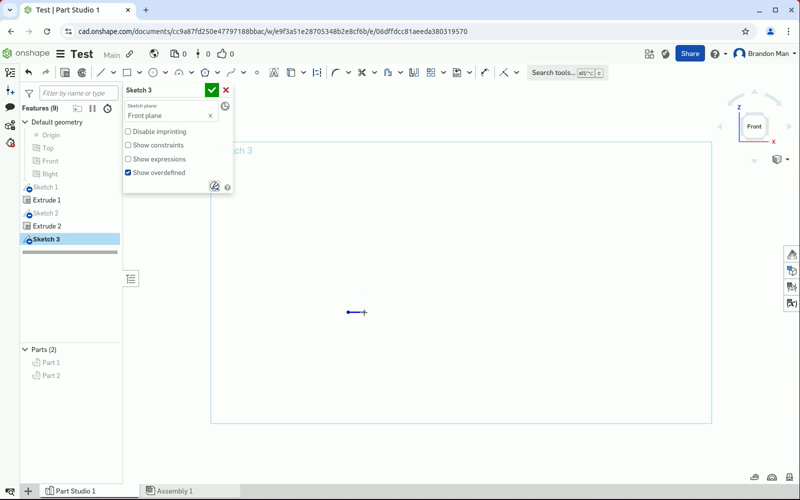
mouse_move(364, 312)
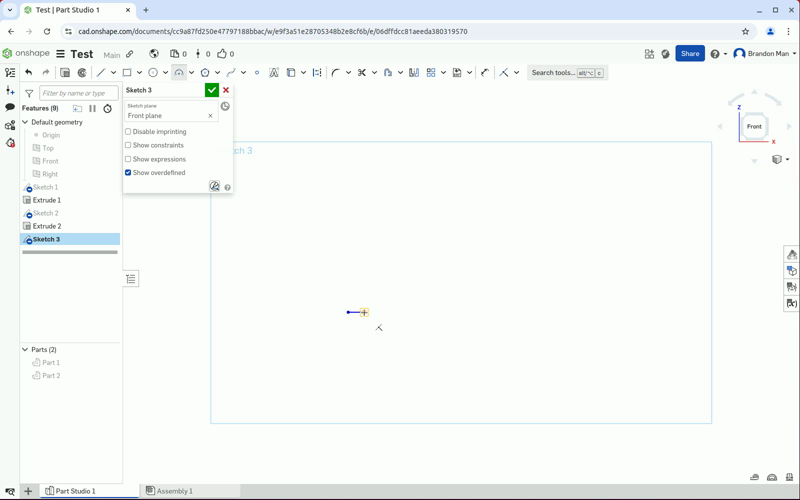
click(364, 312)
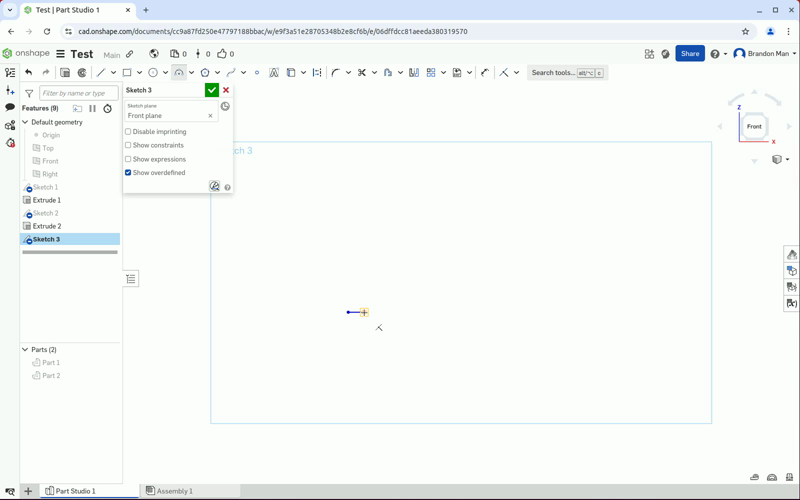
key_down(shift)
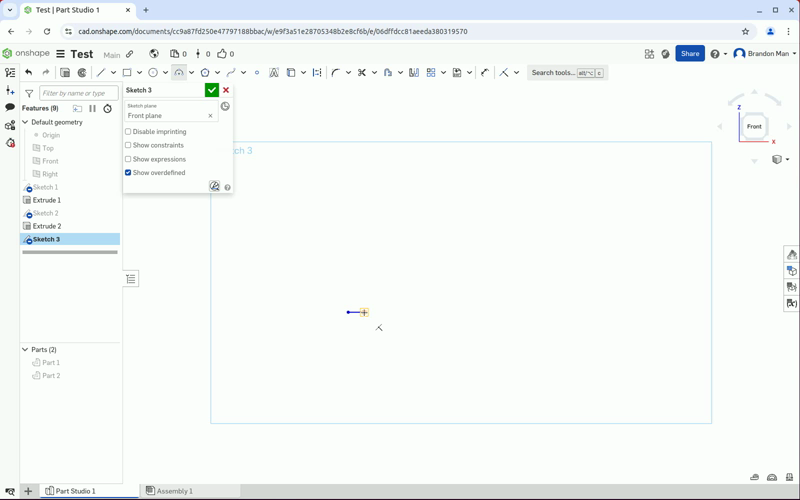
mouse_move(401, 312)
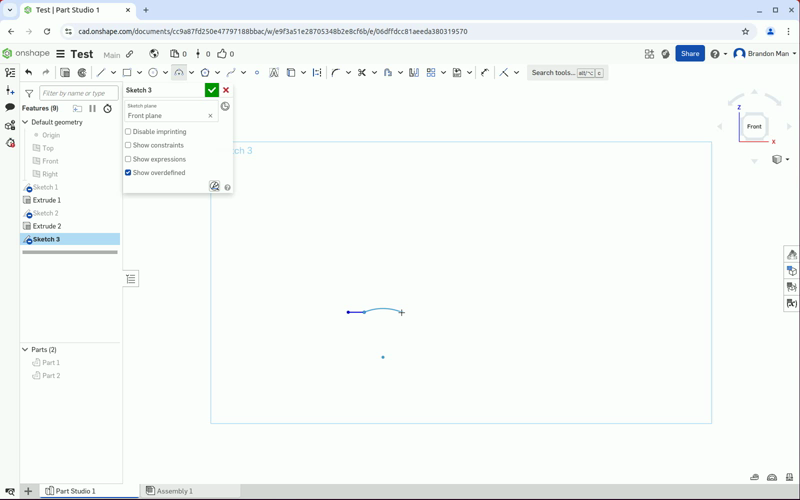
click(401, 312)
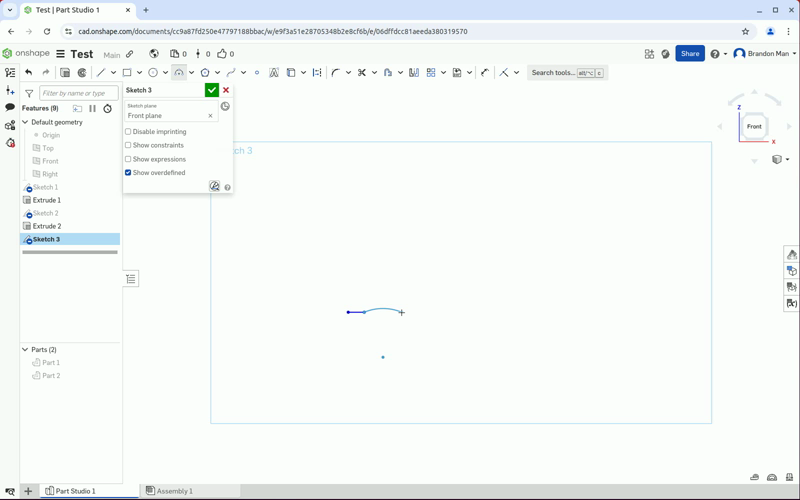
mouse_move(383, 293)
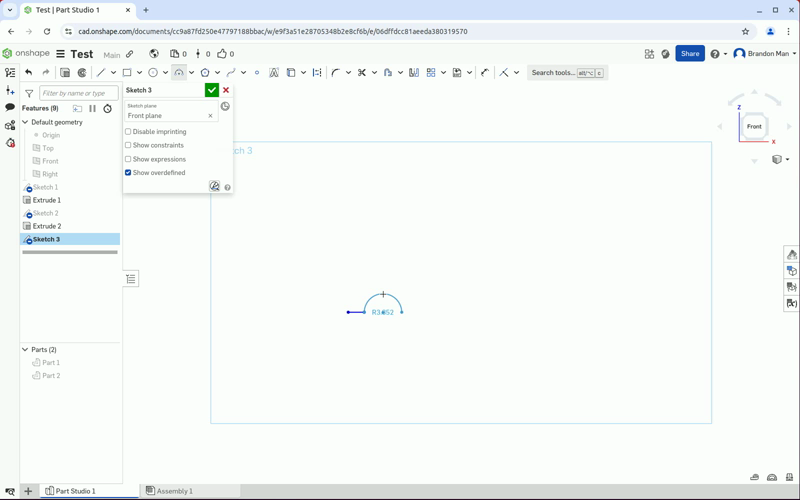
click(383, 293)
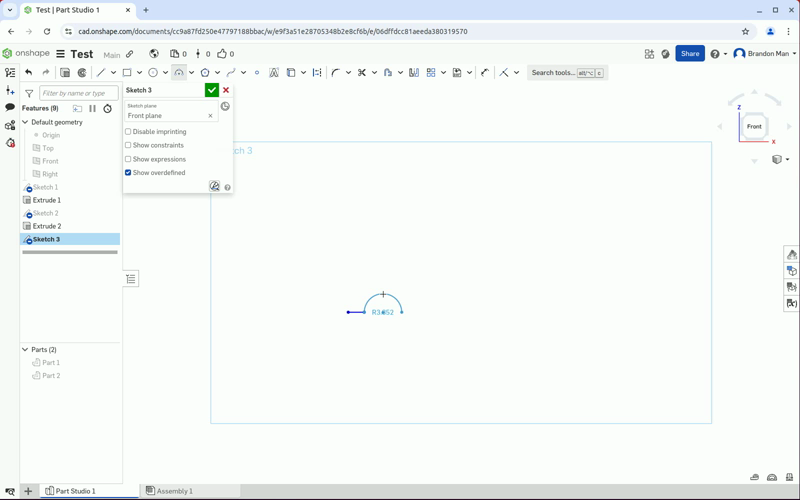
key_up(shift)
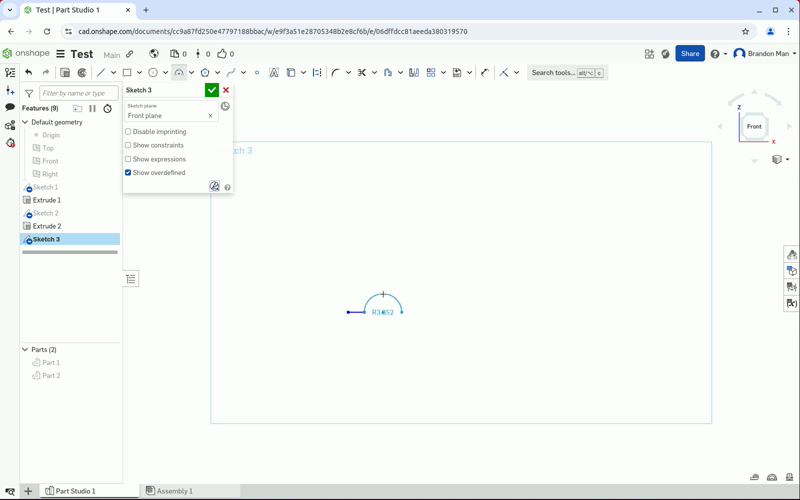
key(esc)
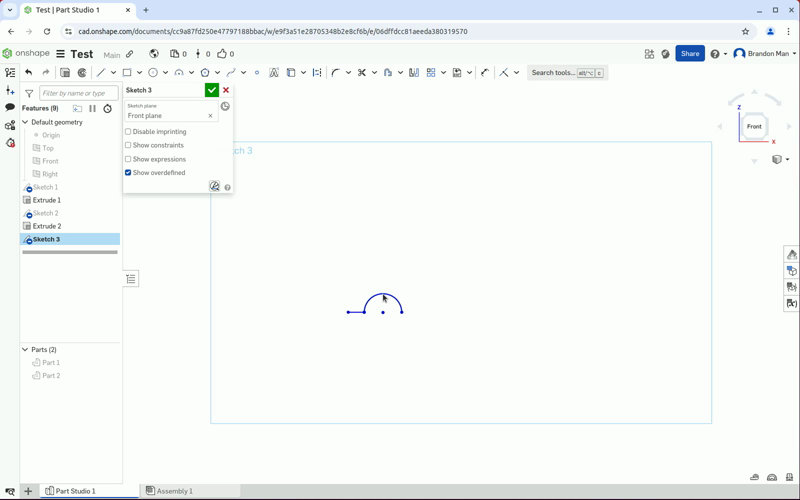
key(l)
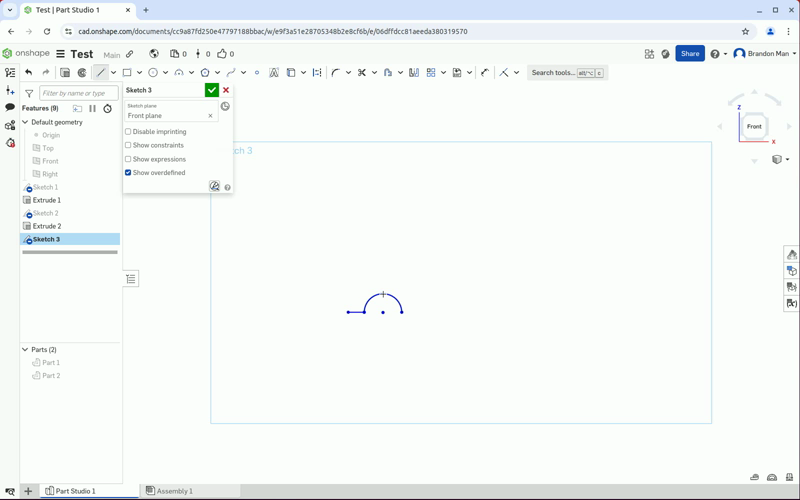
mouse_move(401, 312)
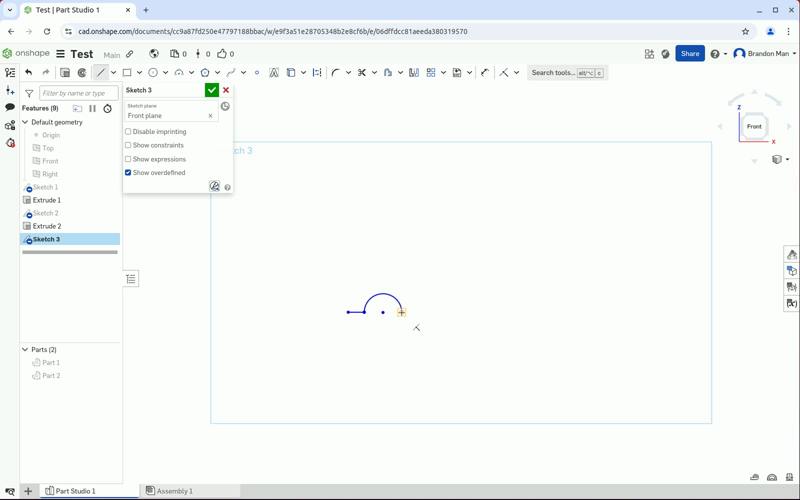
click(401, 312)
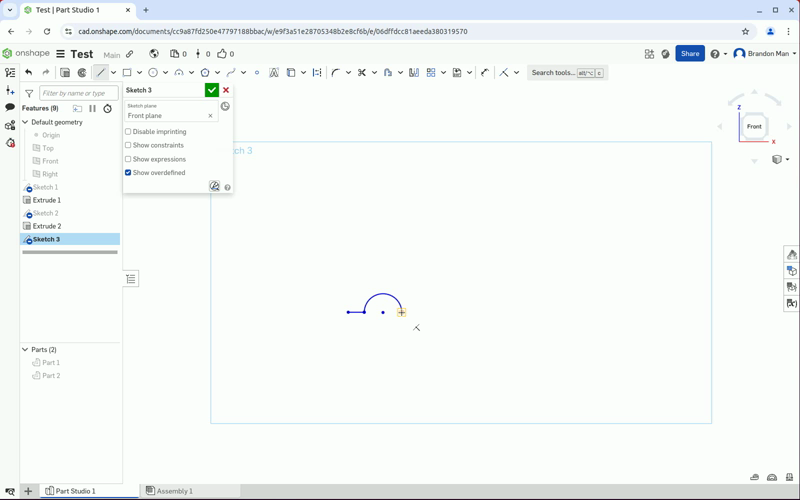
key_down(shift)
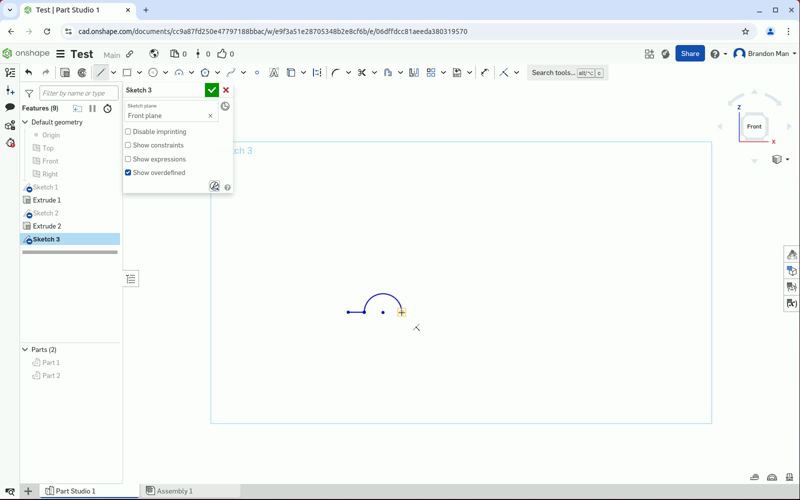
mouse_move(517, 312)
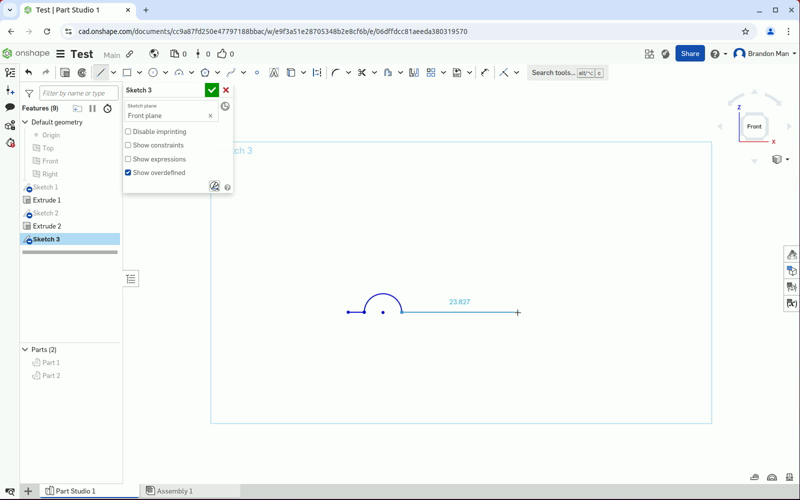
click(517, 312)
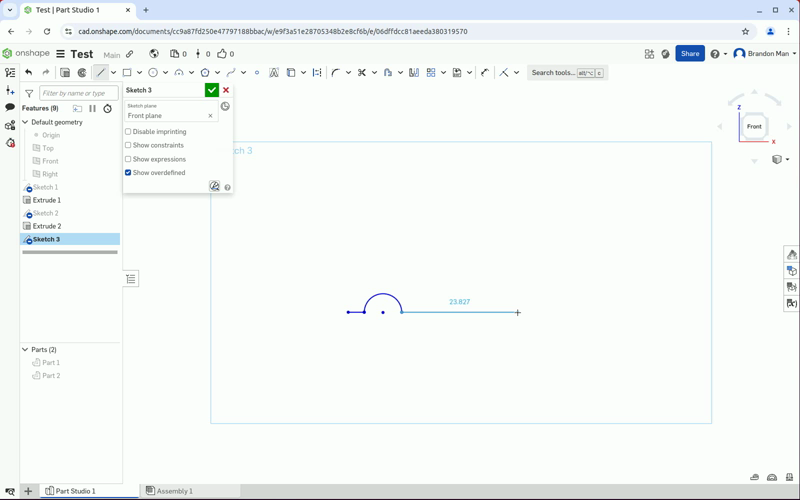
key_up(shift)
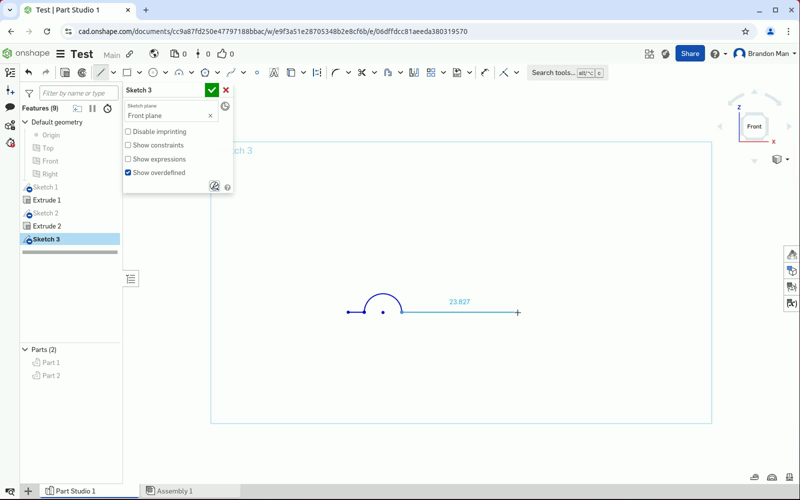
key(esc)
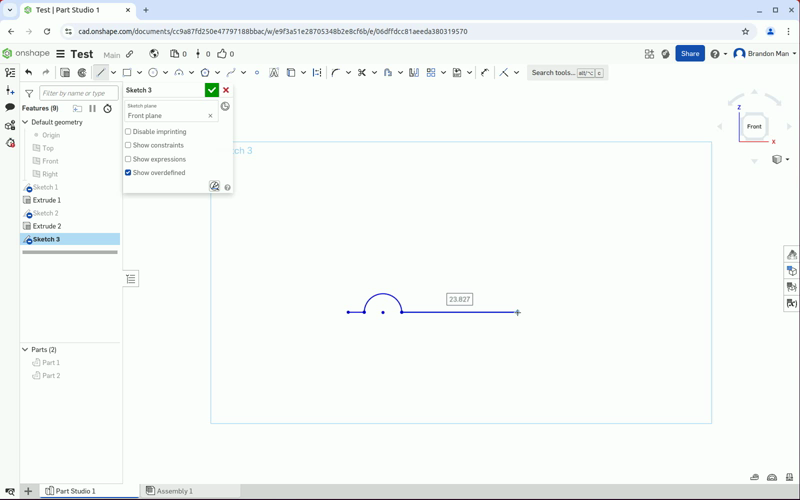
key(a)
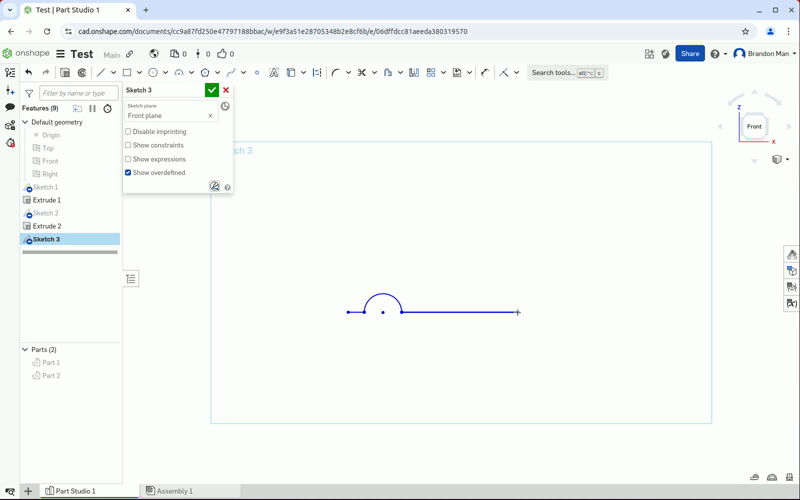
mouse_move(517, 312)
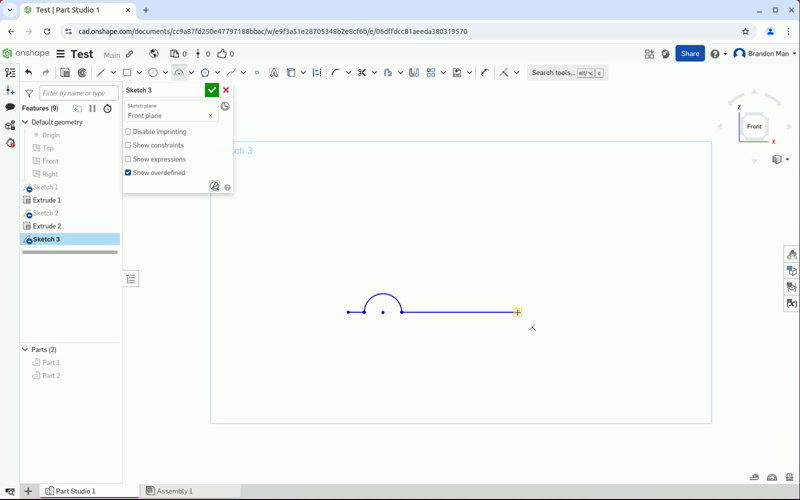
click(517, 312)
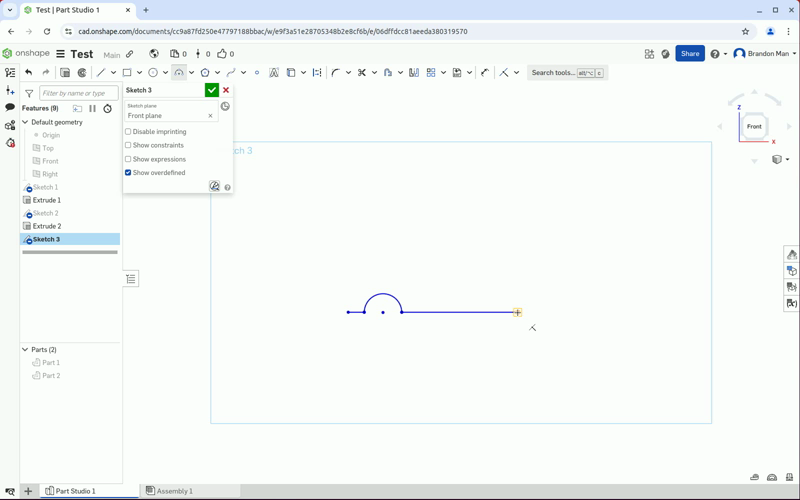
key_down(shift)
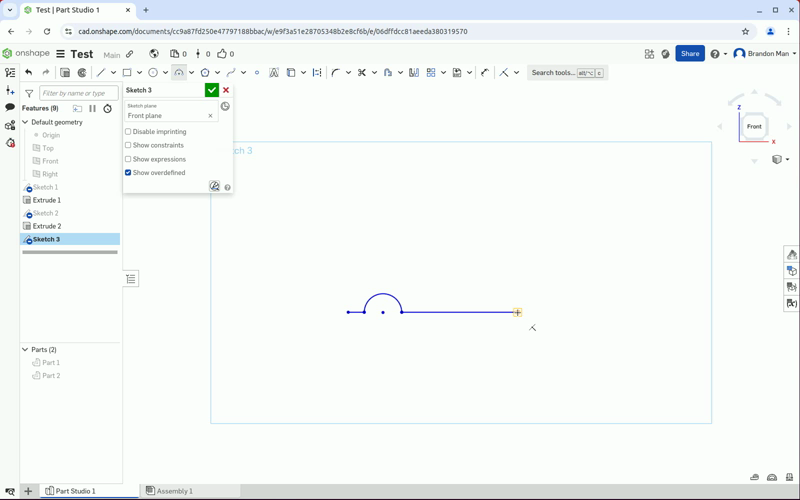
mouse_move(554, 312)
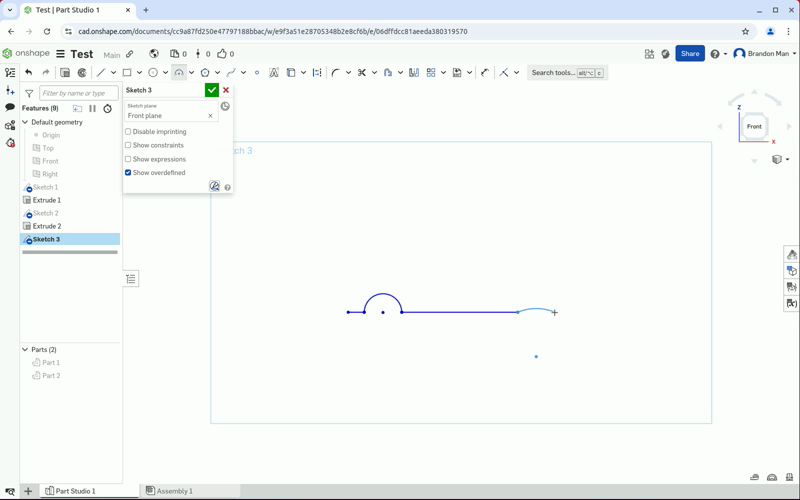
click(554, 312)
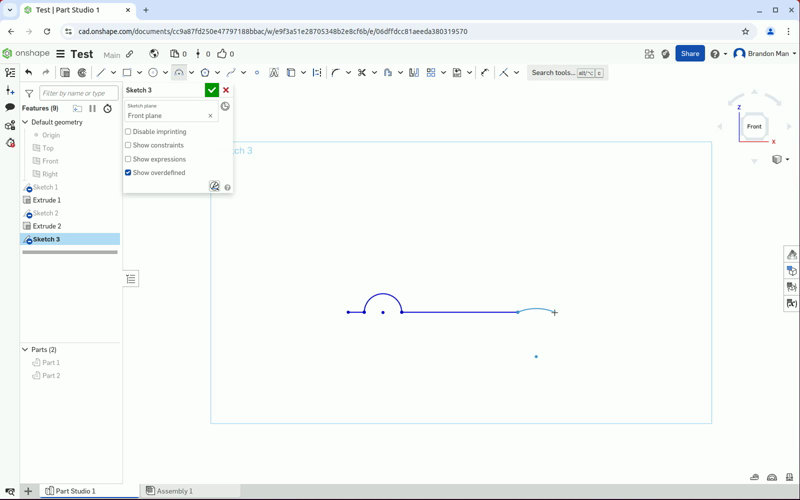
mouse_move(536, 293)
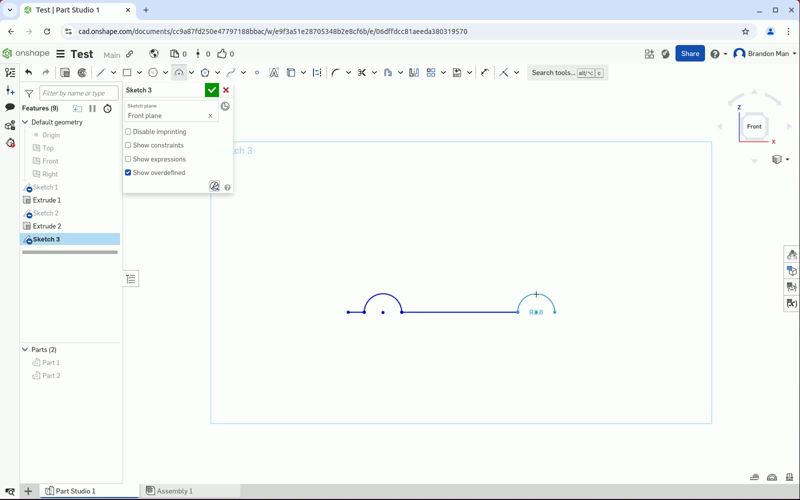
click(536, 293)
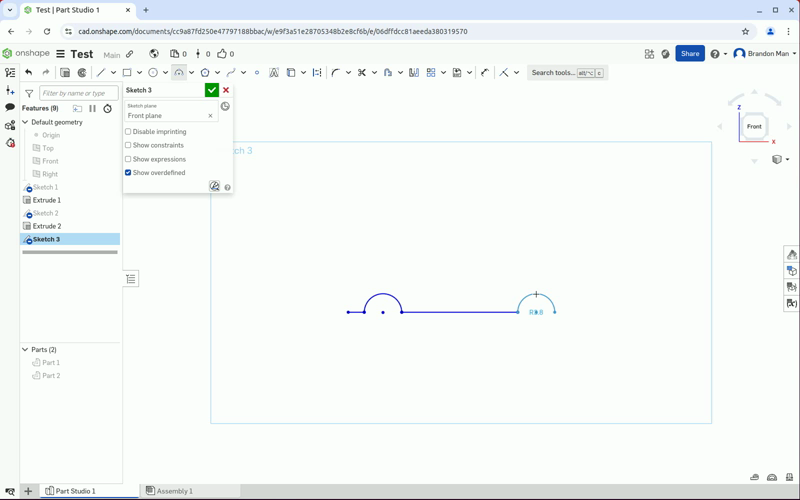
key_up(shift)
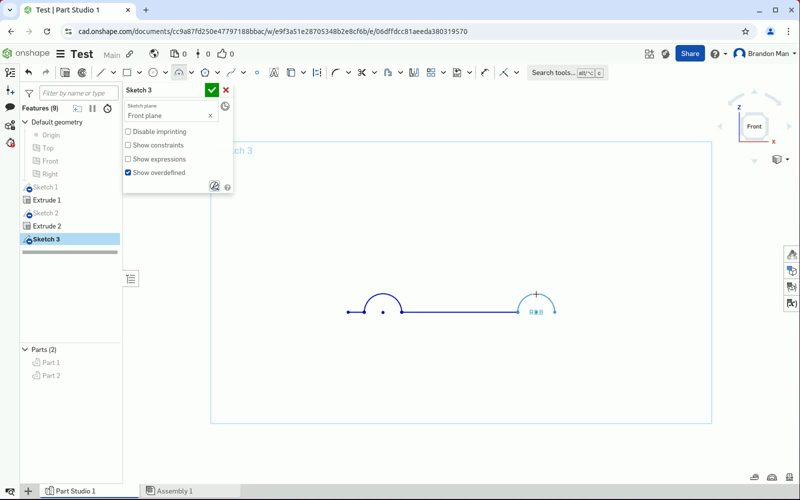
key(esc)
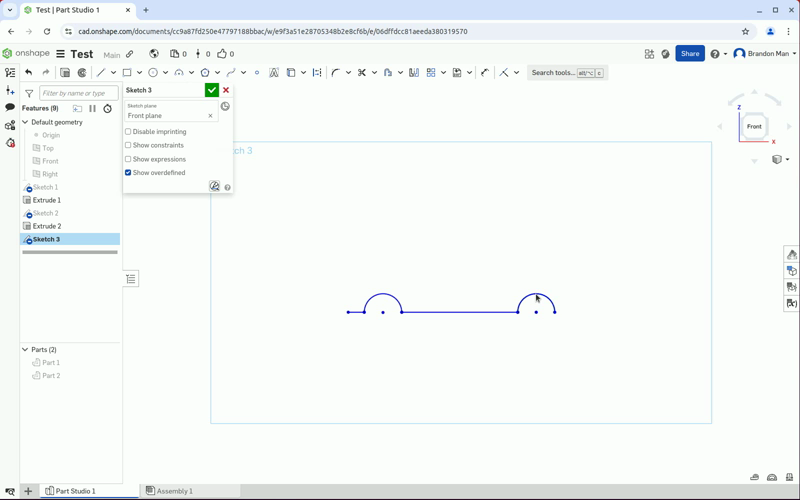
key(l)
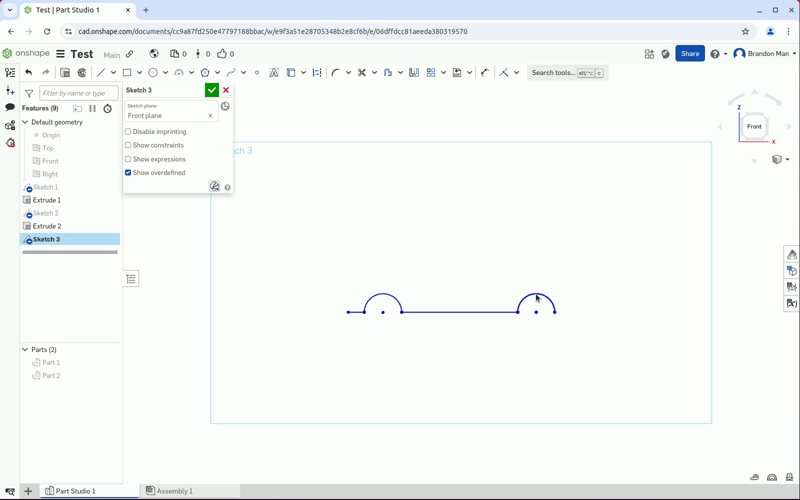
mouse_move(554, 312)
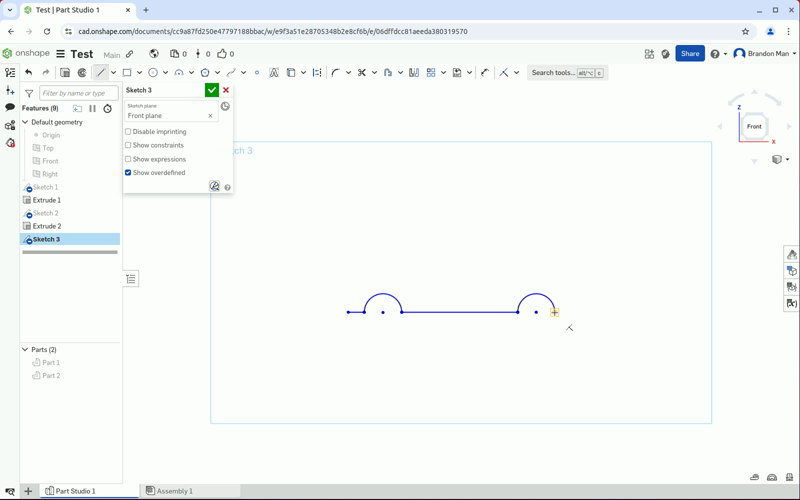
click(554, 312)
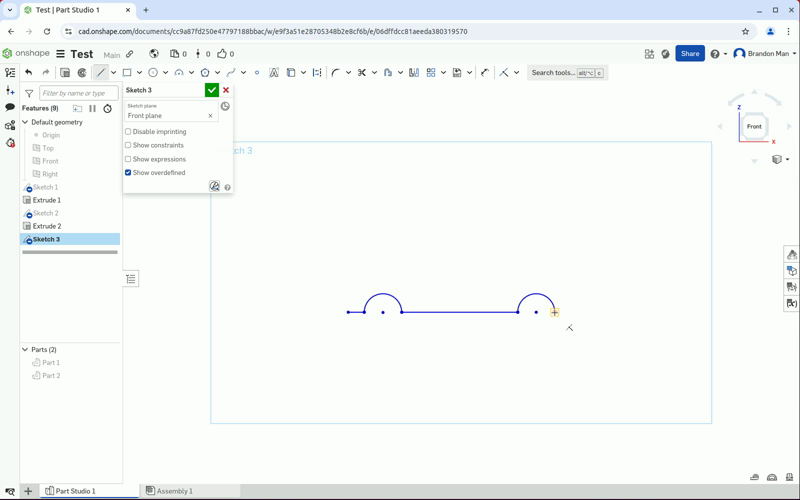
key_down(shift)
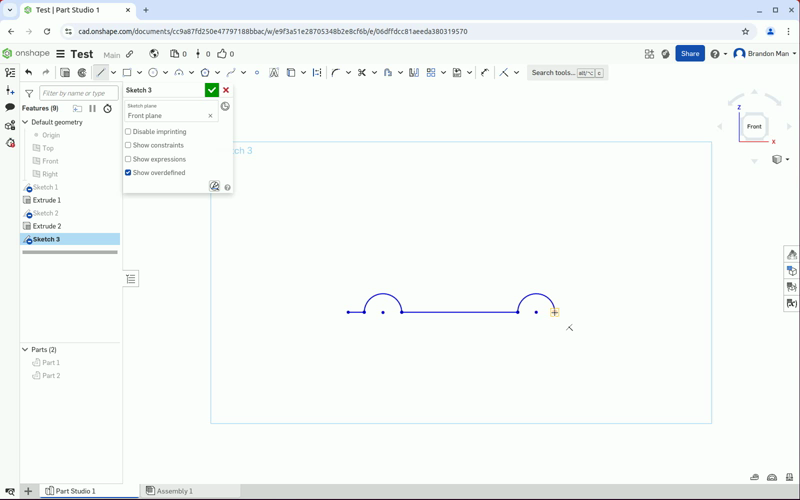
mouse_move(584, 312)
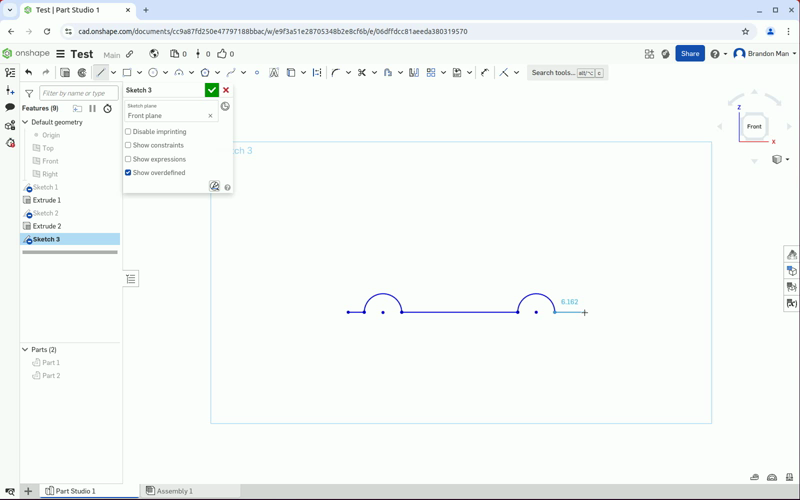
mouse_move(568, 312)
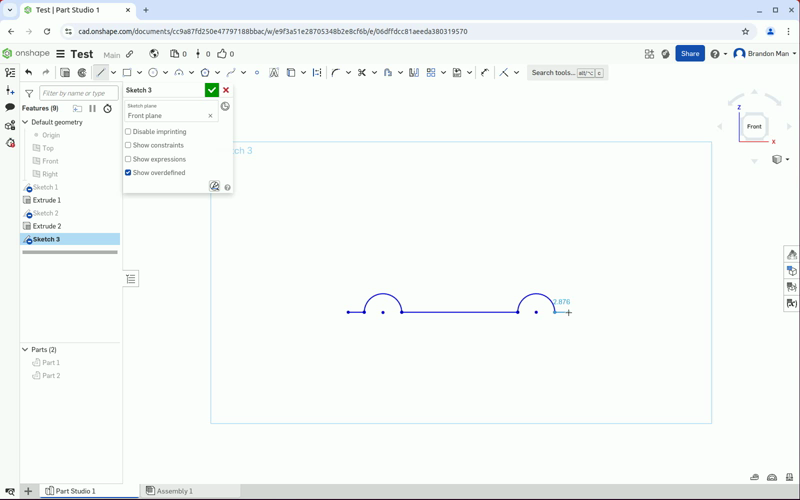
click(568, 312)
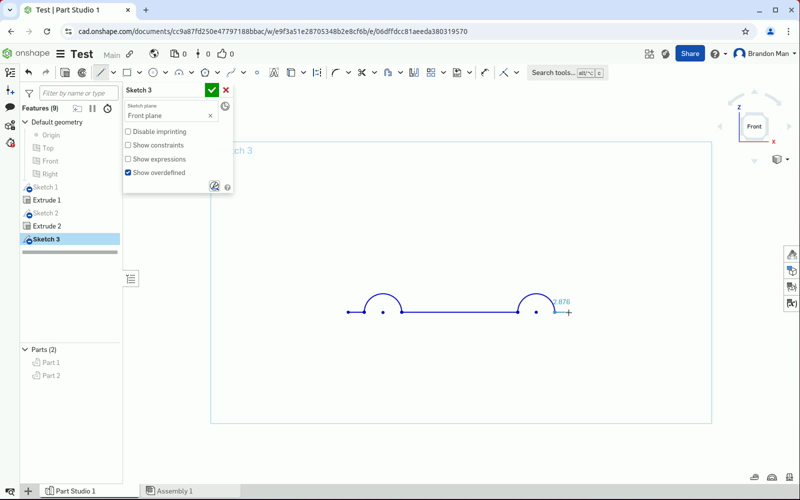
key_up(shift)
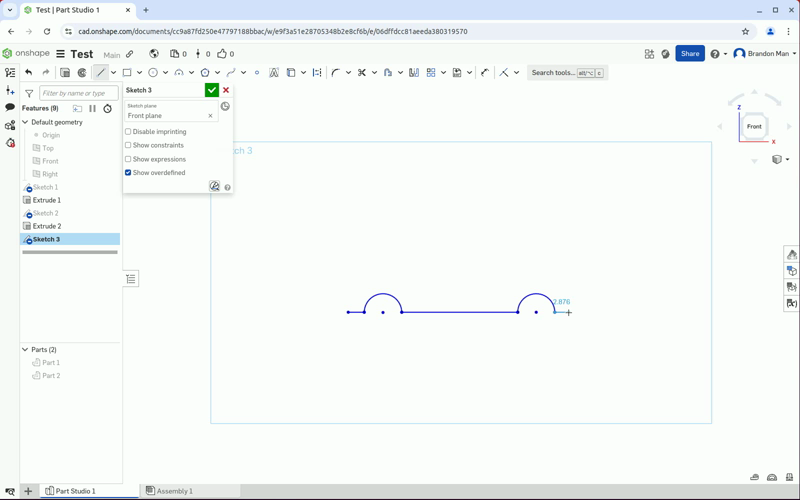
key_down(shift)
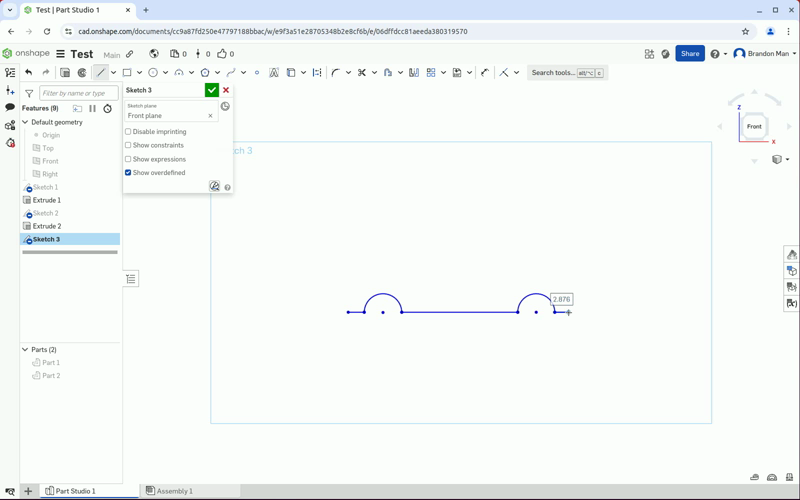
mouse_move(568, 251)
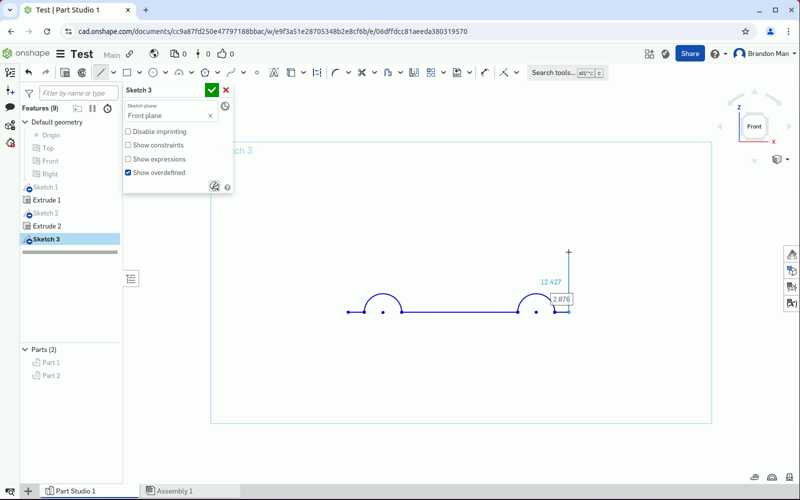
click(568, 251)
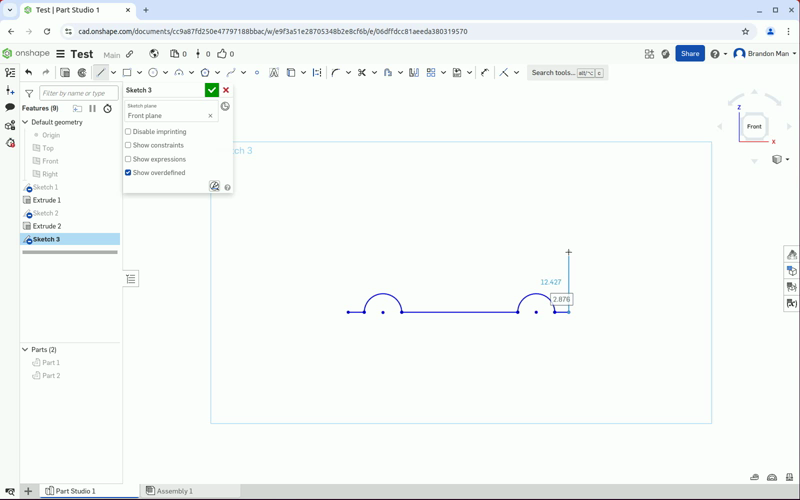
key_up(shift)
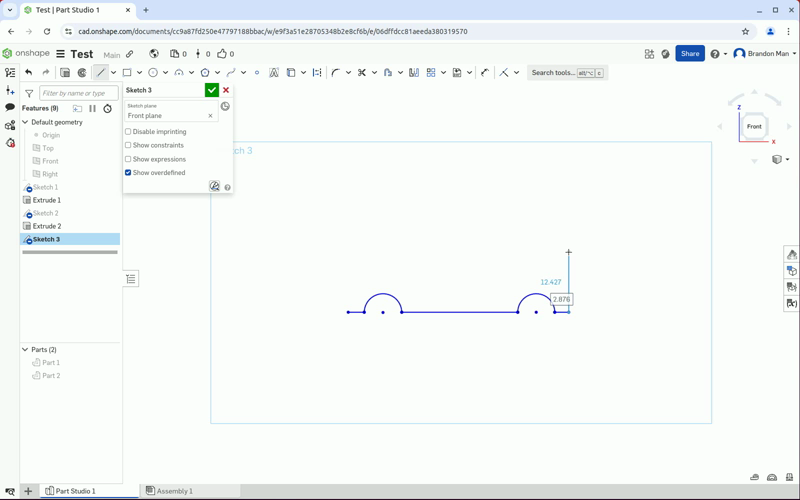
key_down(shift)
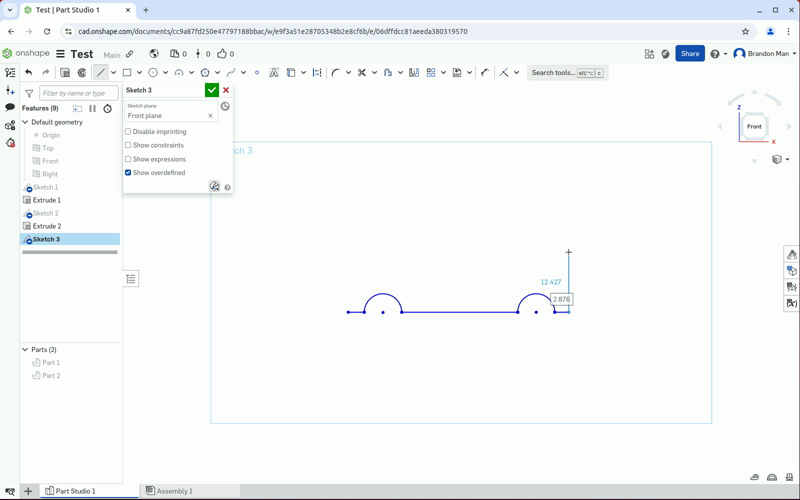
mouse_move(396, 251)
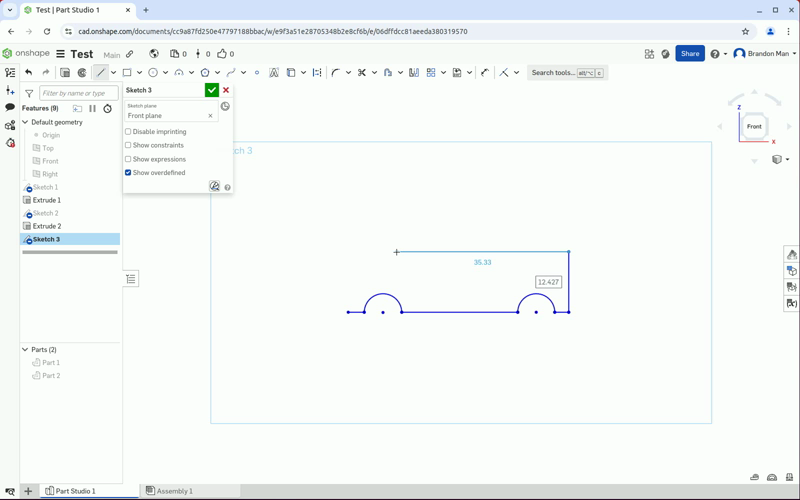
click(396, 251)
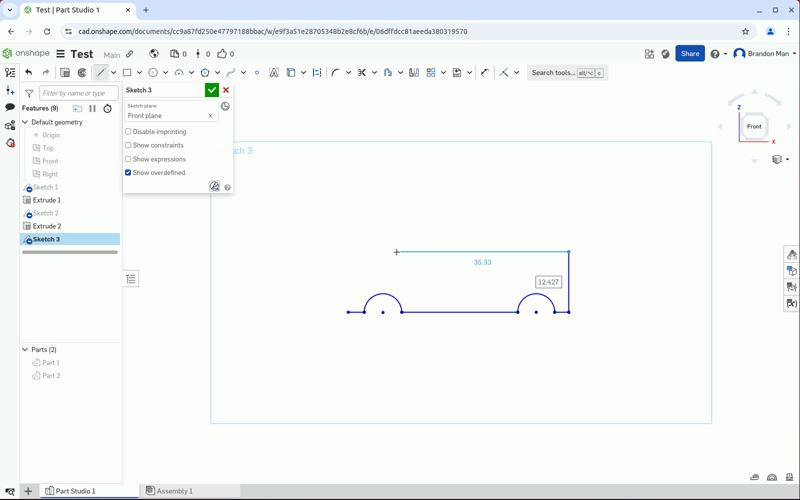
key_up(shift)
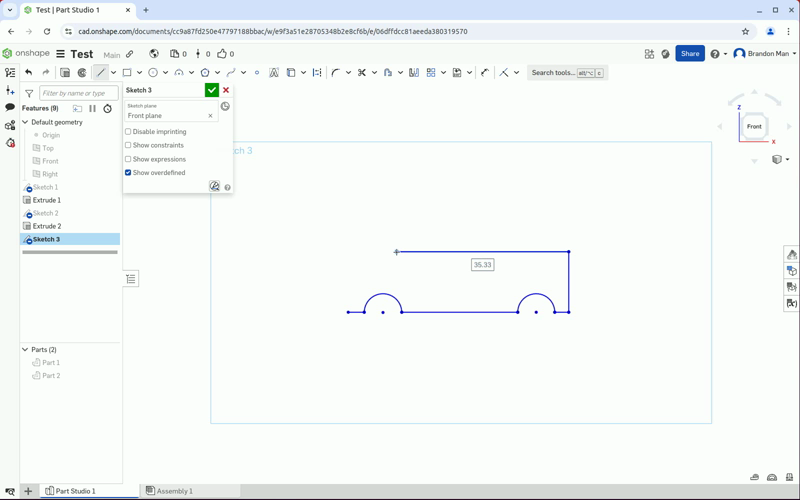
key_down(shift)
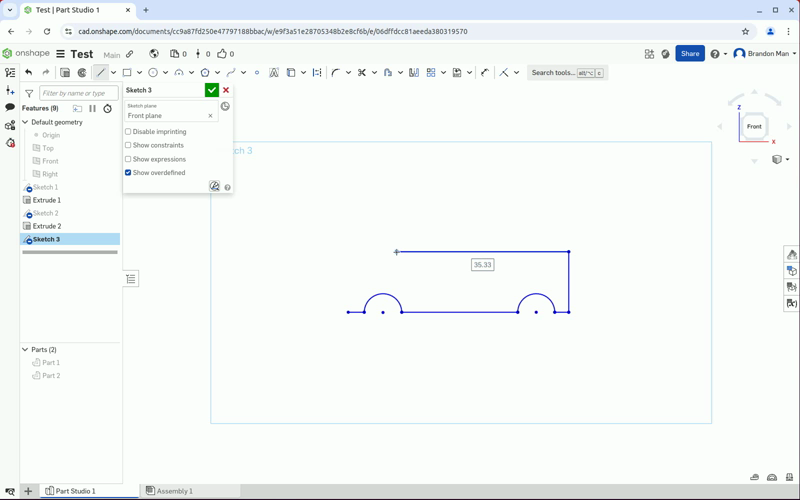
mouse_move(426, 251)
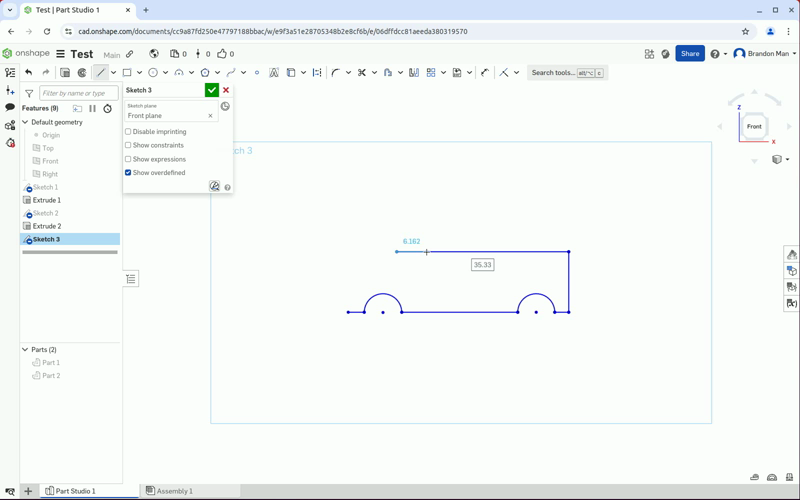
mouse_move(385, 282)
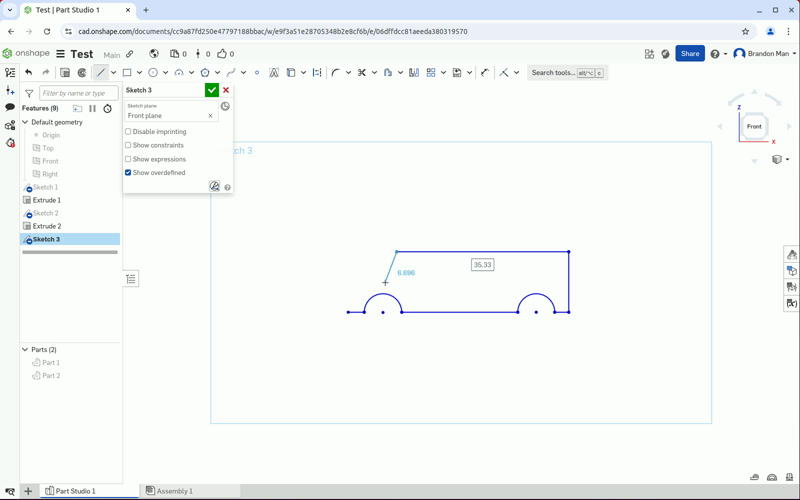
click(385, 282)
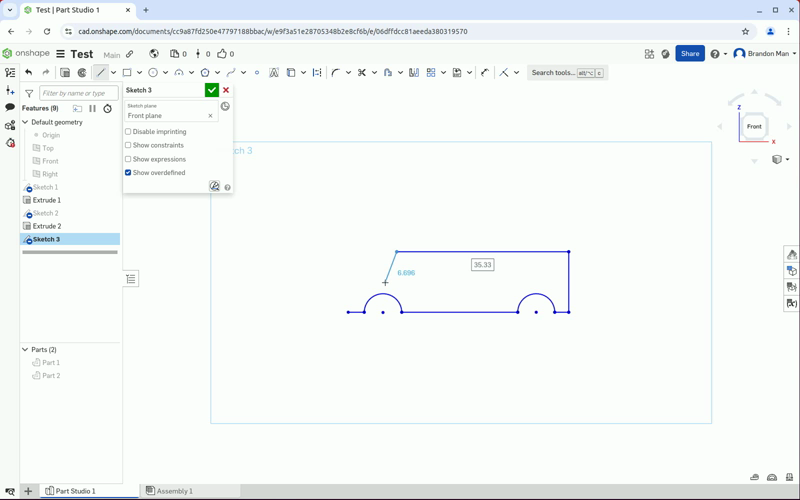
key_up(shift)
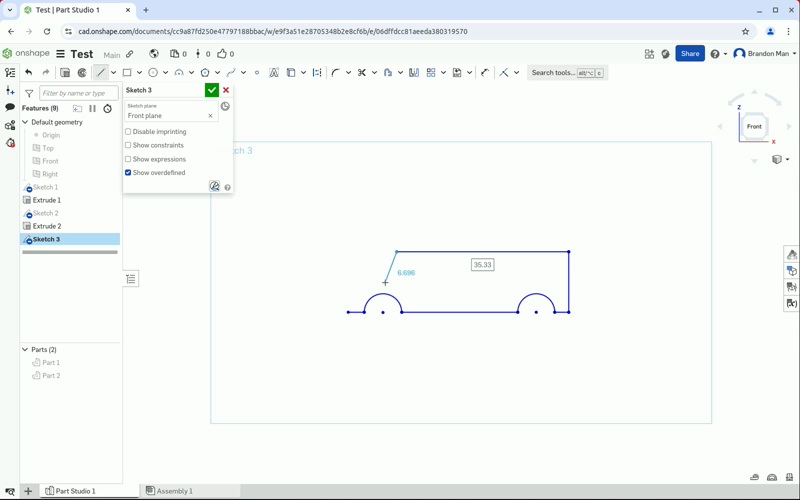
mouse_move(415, 282)
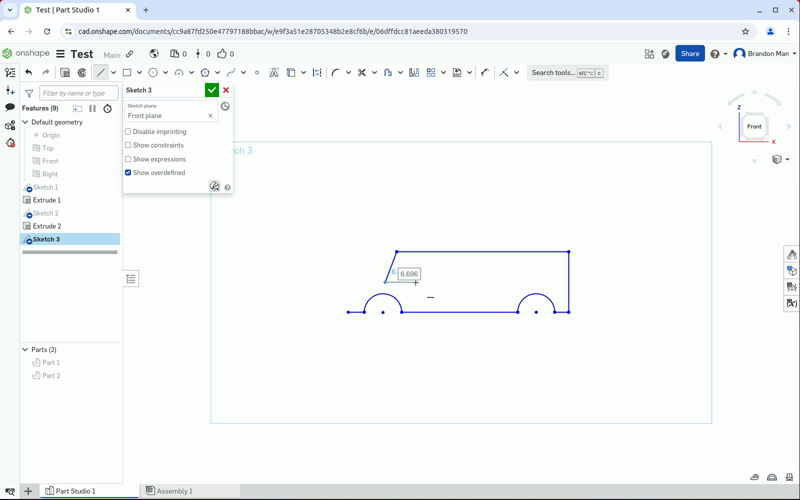
key_down(shift)
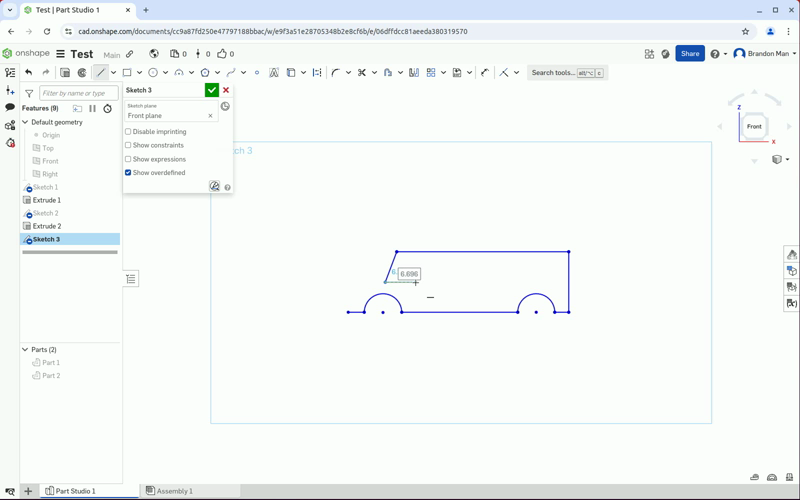
mouse_move(348, 312)
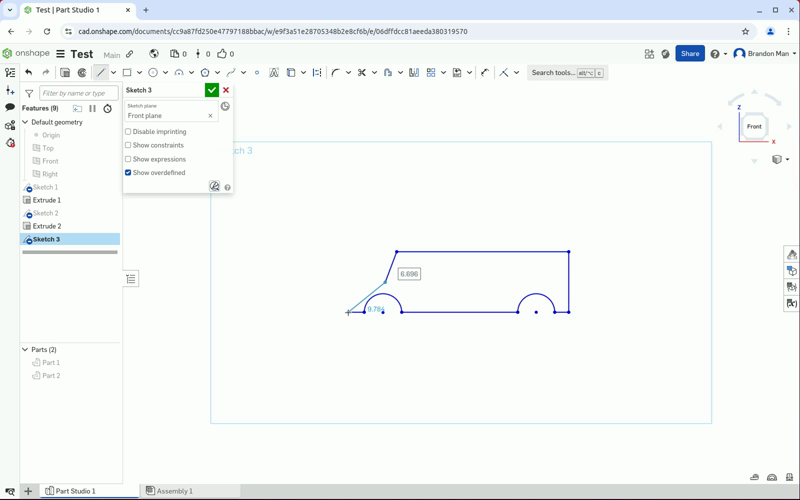
key_up(shift)
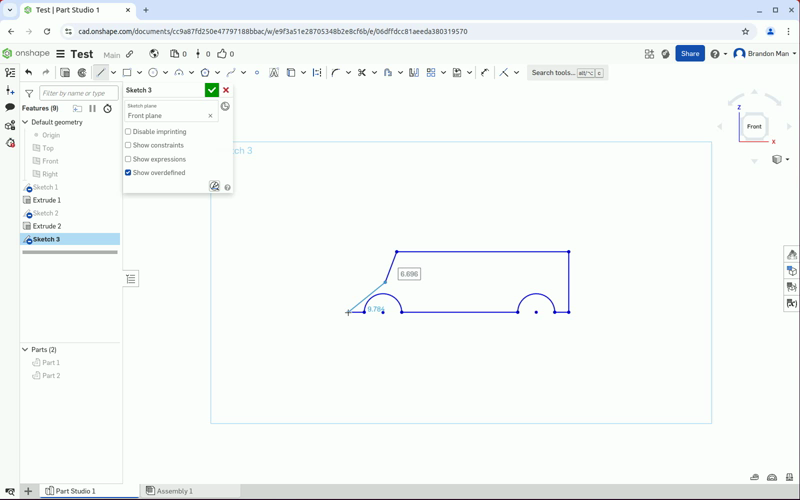
click(348, 312)
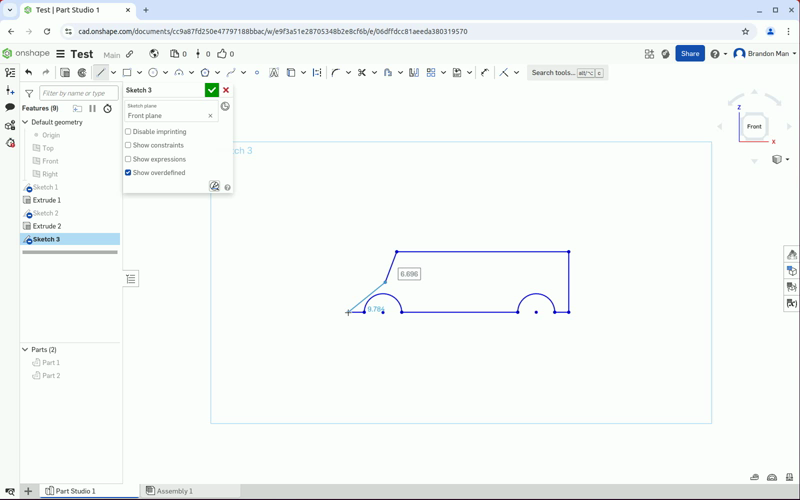
key(esc)
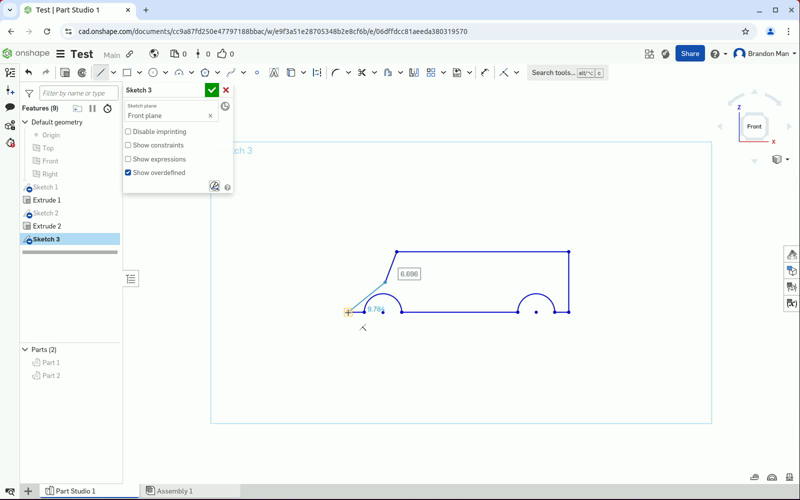
mouse_move(441, 279)
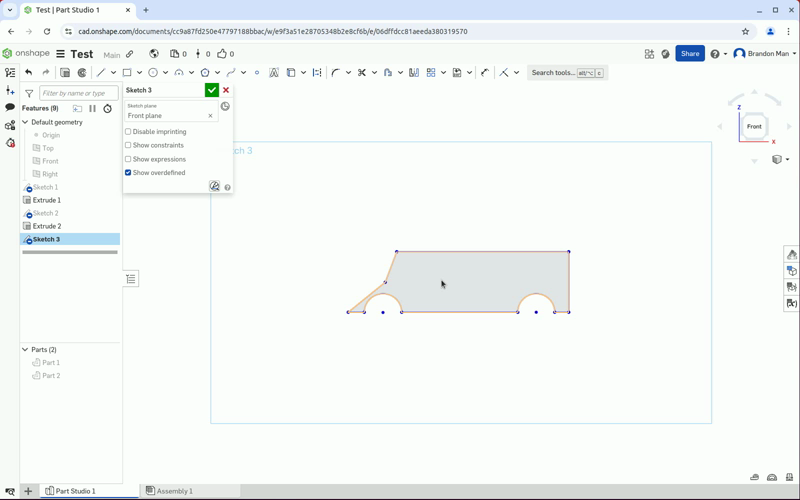
scroll(6)
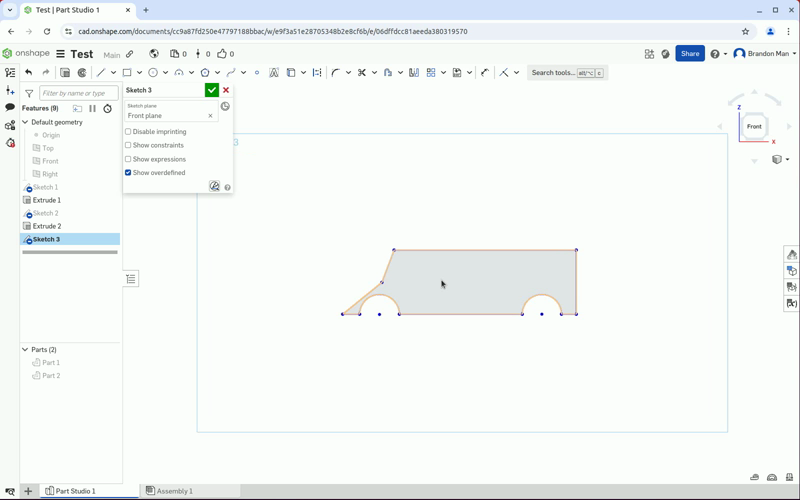
scroll(6)
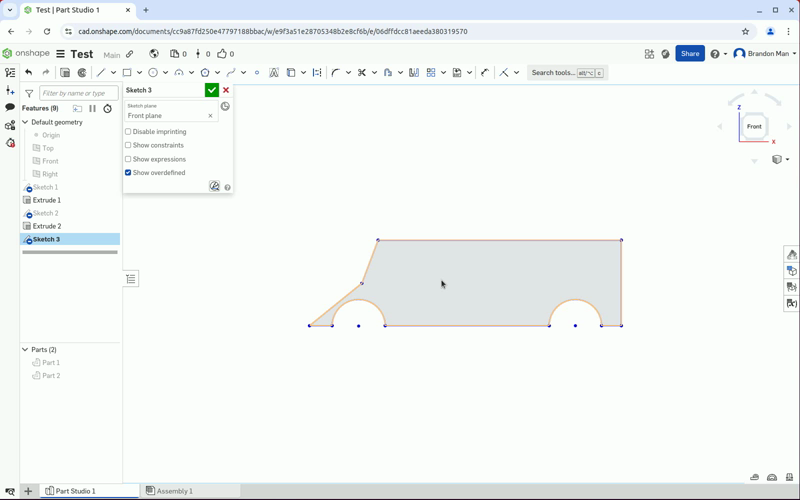
scroll(6)
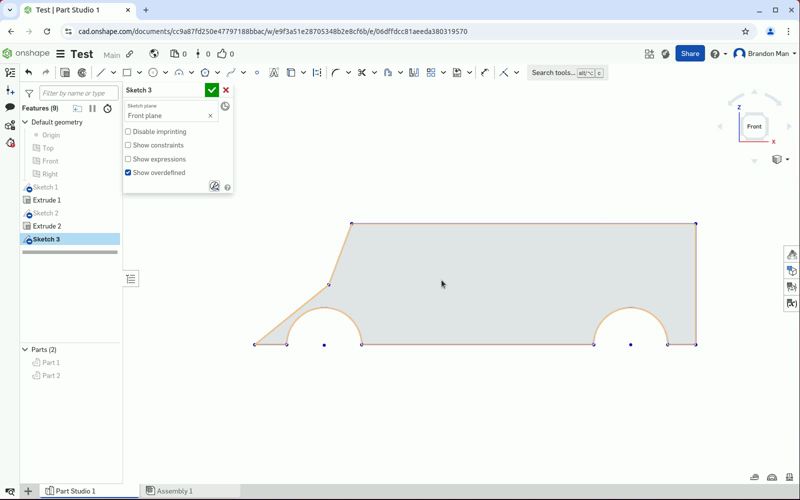
scroll(6)
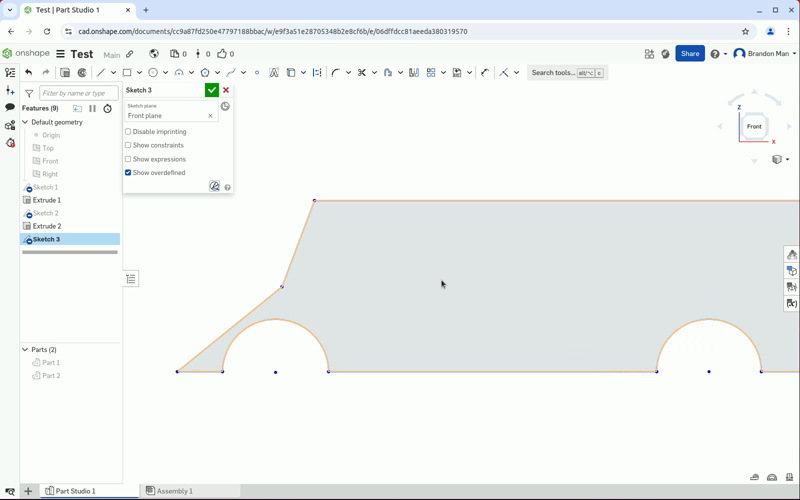
scroll(6)
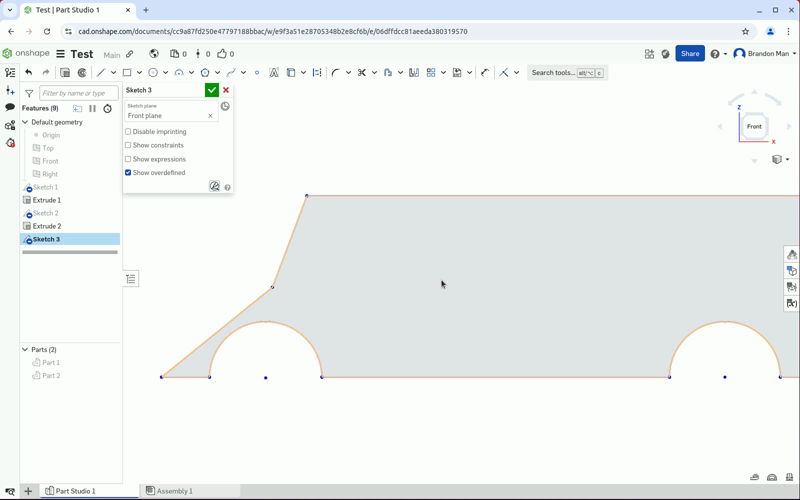
scroll(6)
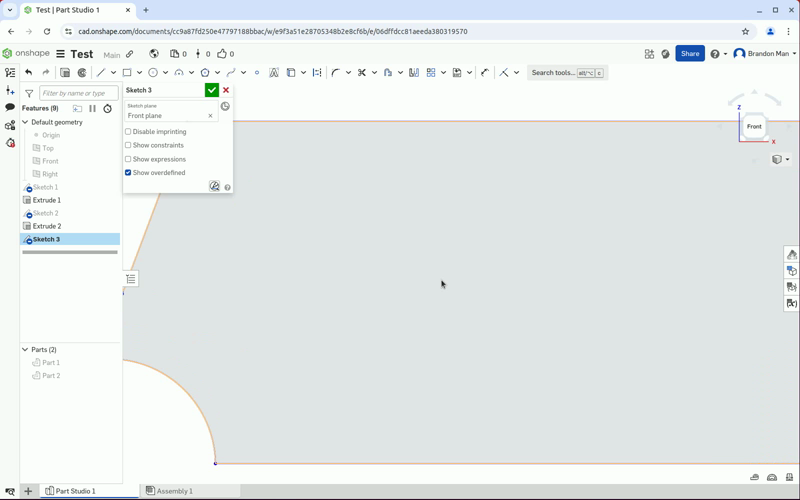
scroll(6)
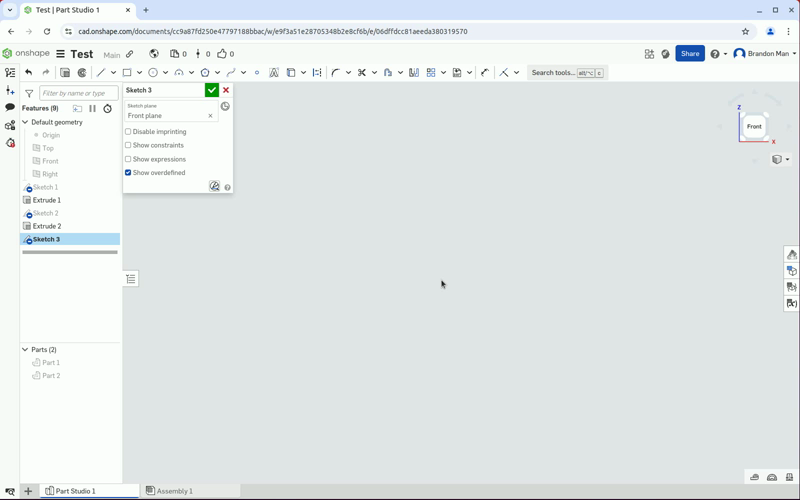
click(441, 279)
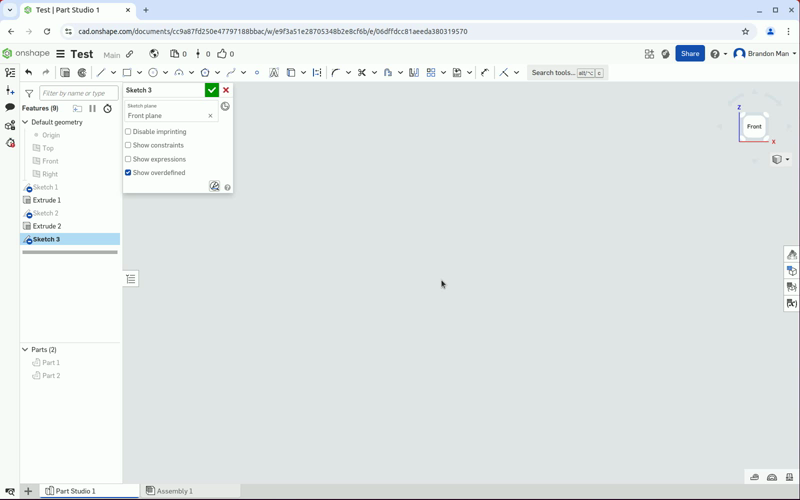
scroll(-6)
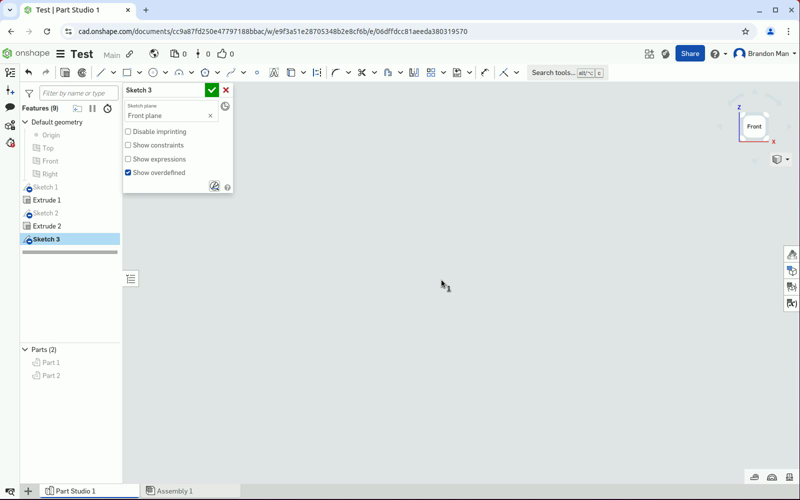
scroll(-6)
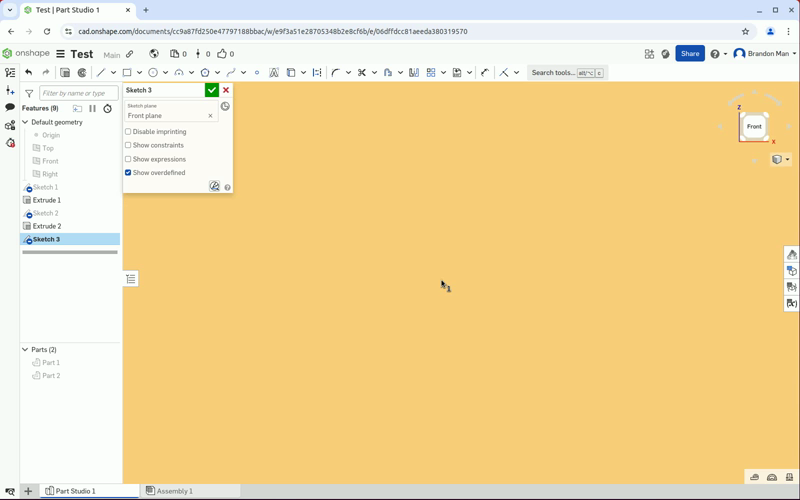
scroll(-6)
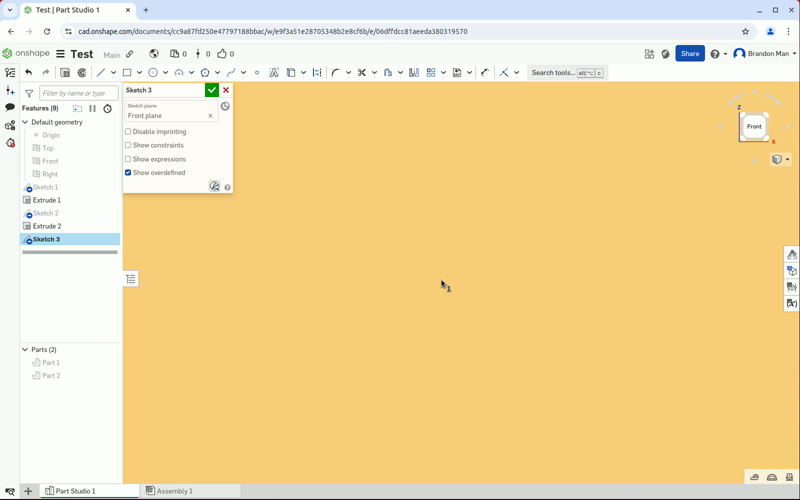
scroll(-6)
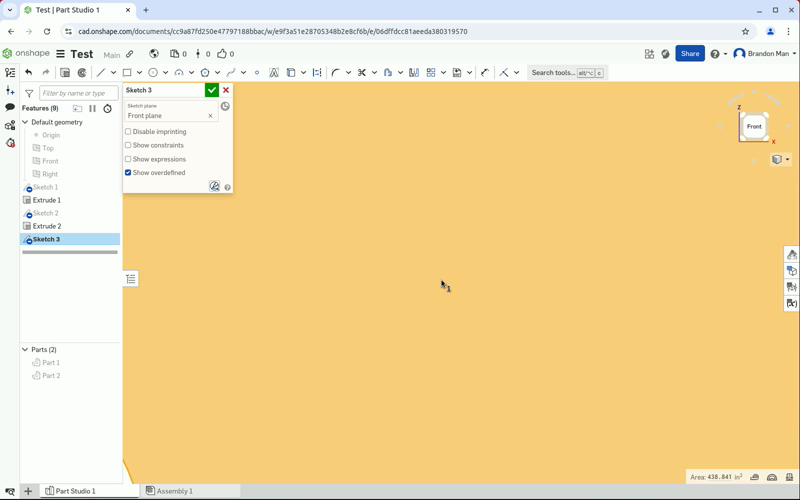
scroll(-6)
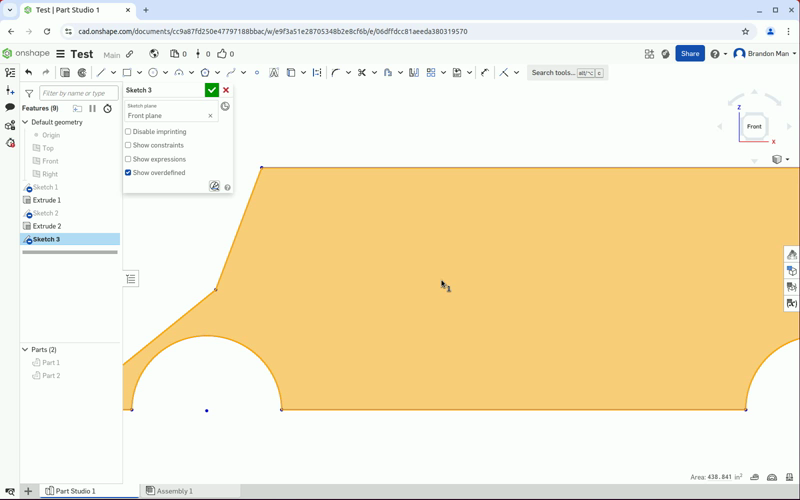
scroll(-6)
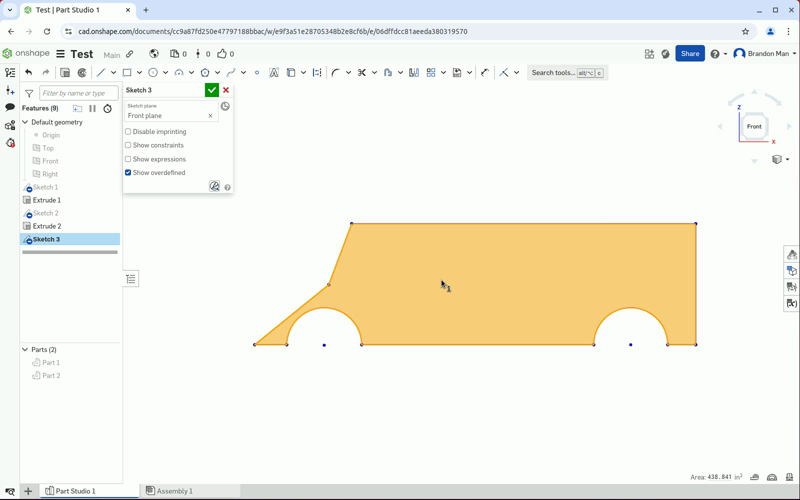
scroll(-6)
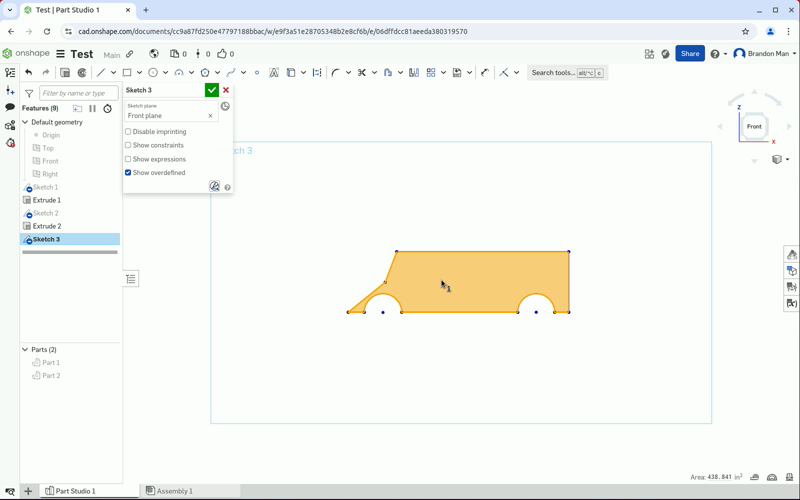
mouse_move(73, 352)
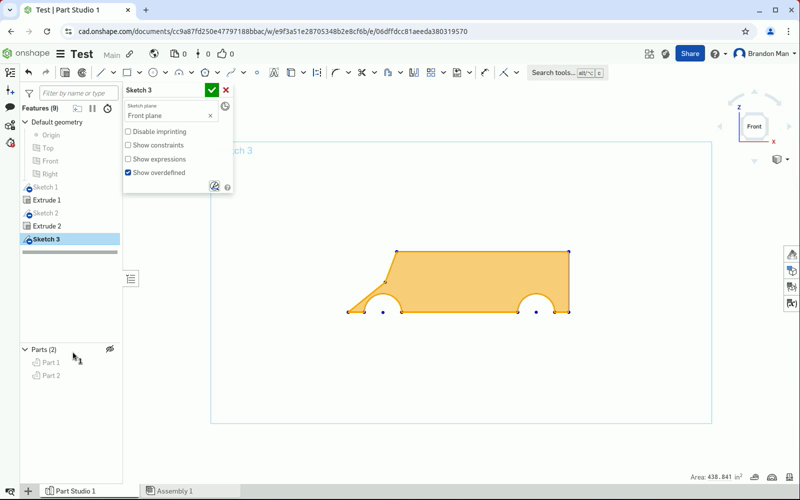
key(shift+y)
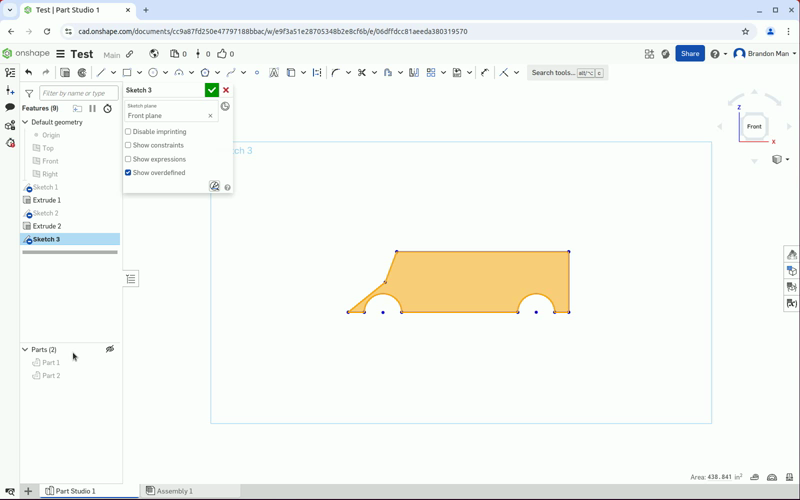
key(shift+e)
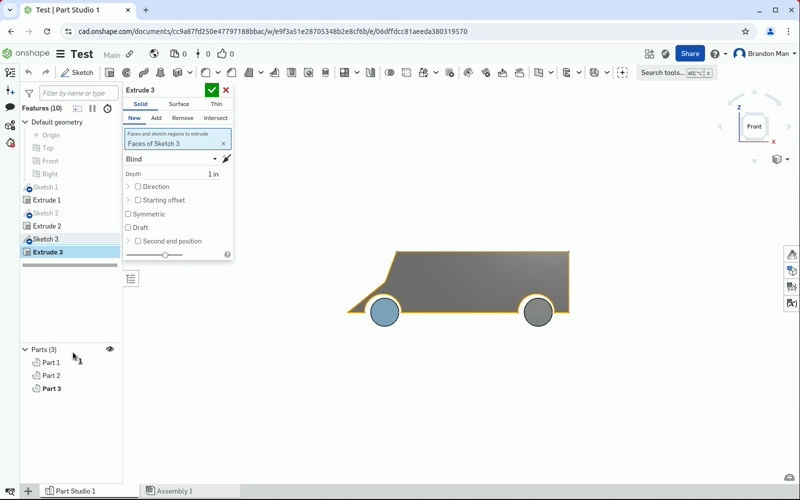
mouse_move(143, 106)
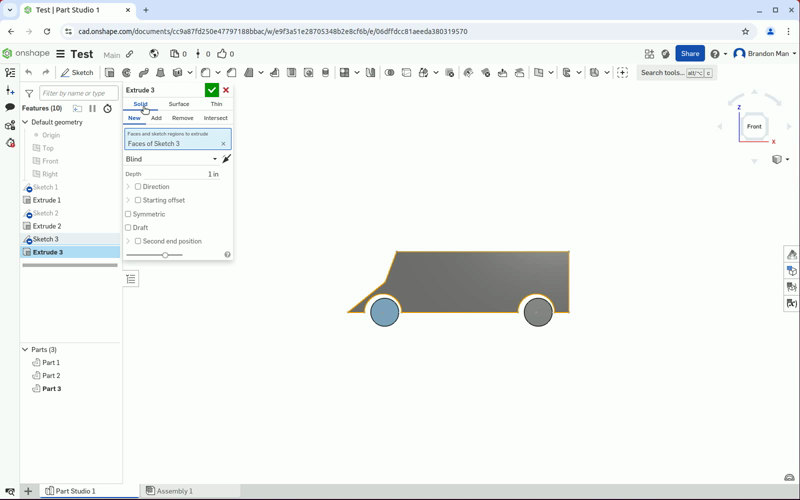
click(143, 106)
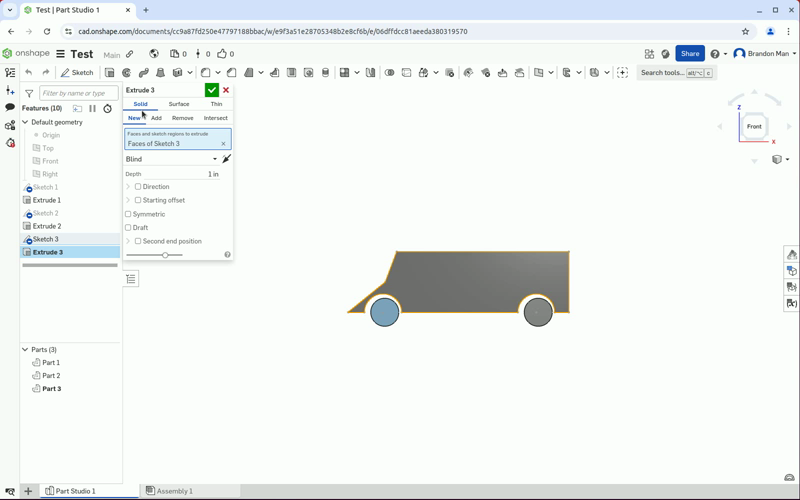
mouse_move(137, 120)
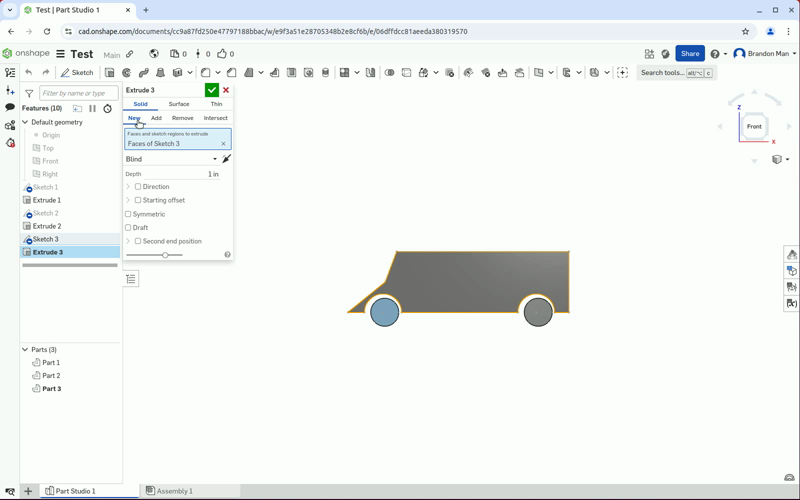
click(137, 120)
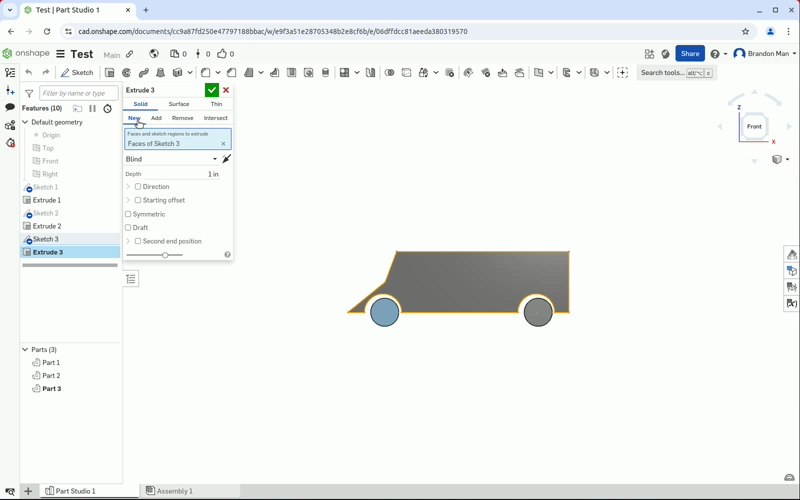
key(tab, 4)
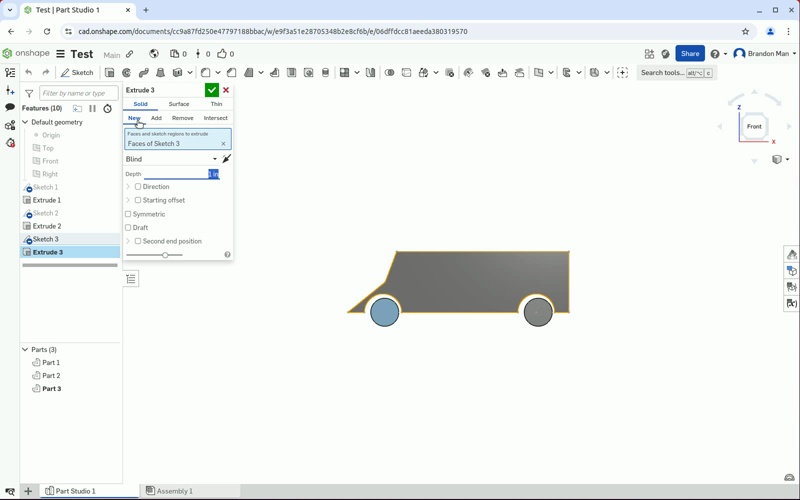
text(17.09)
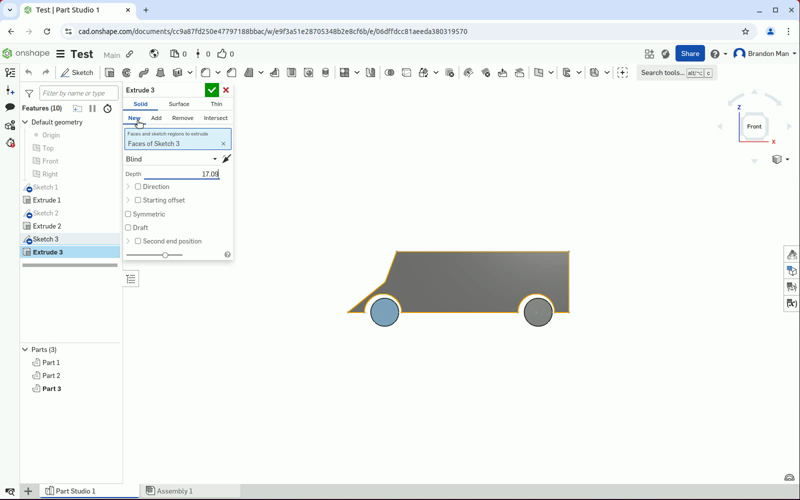
key(enter)
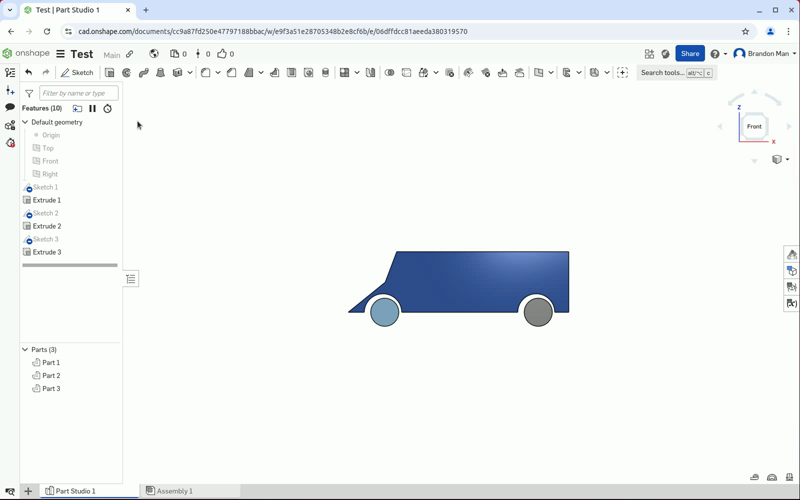
key(shift+h)
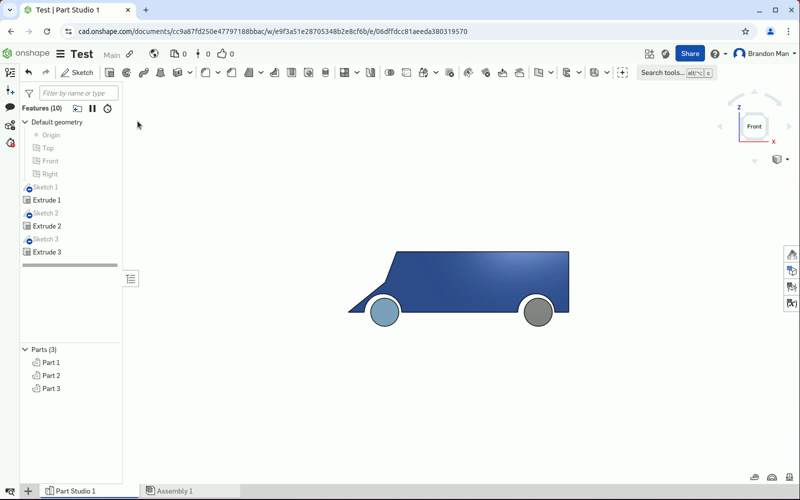
key(shift+h)
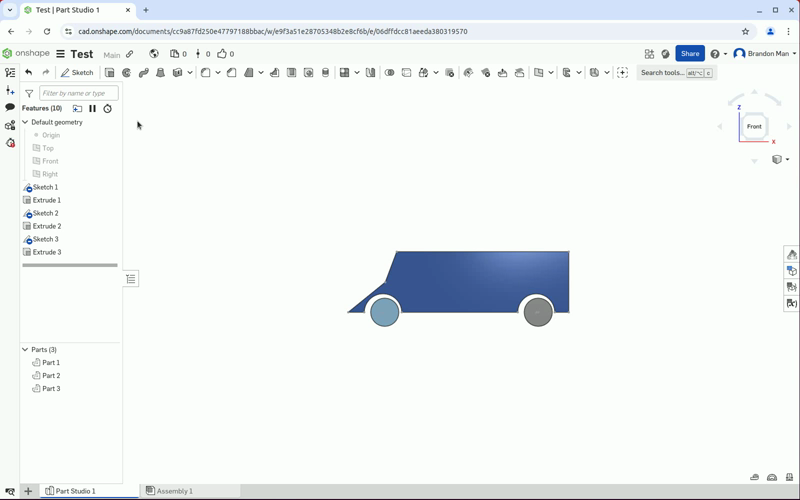
key(shift+7)
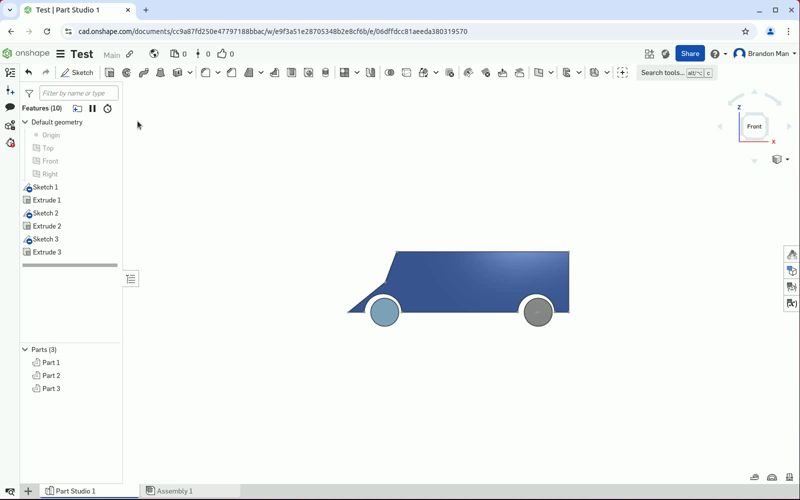
key(left, 2)
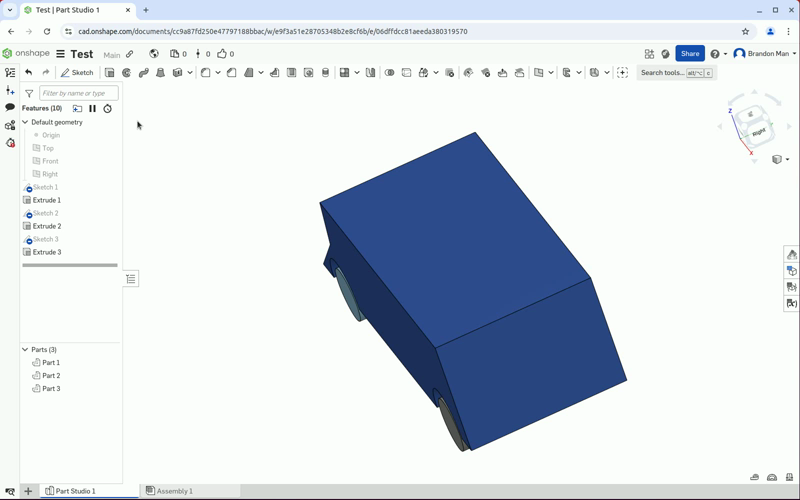
key(down, 2)
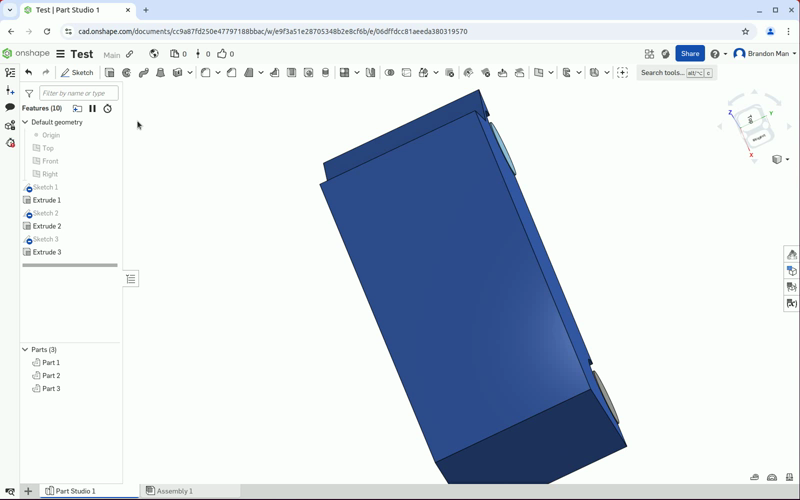
key(up, 2)
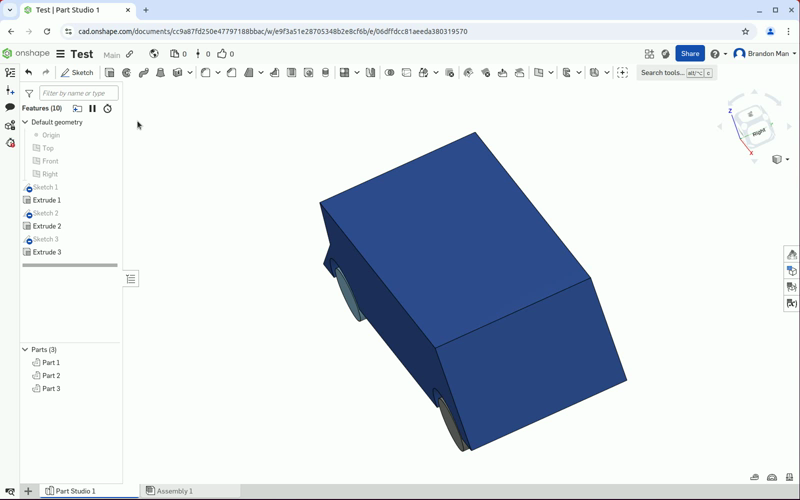
key(right, 2)
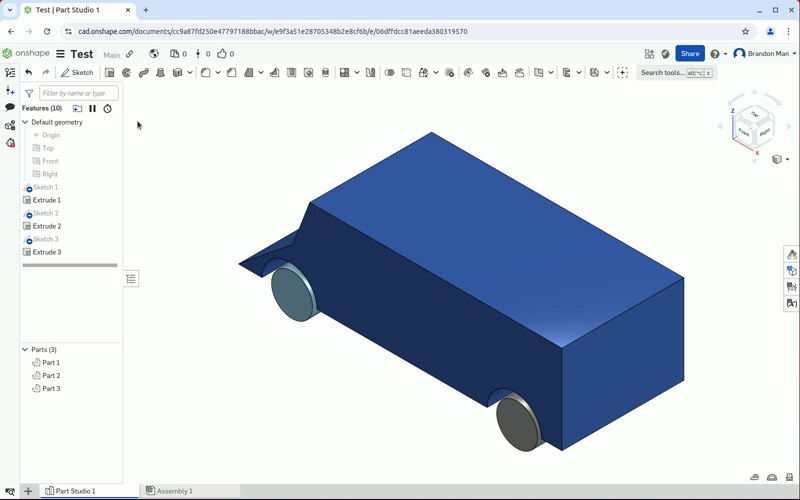
mouse_move(73, 189)
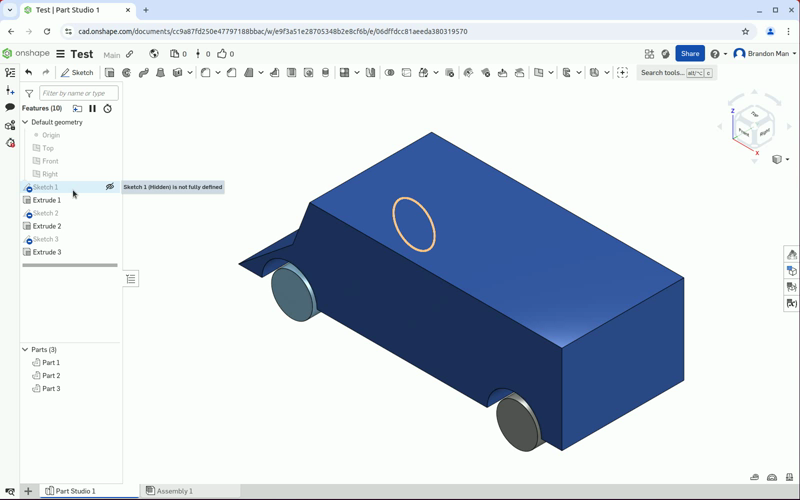
click(73, 189)